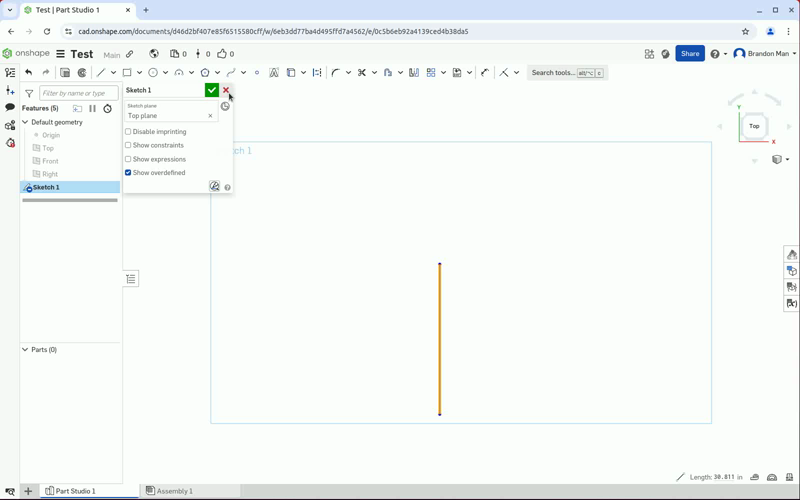
key(shift+h)
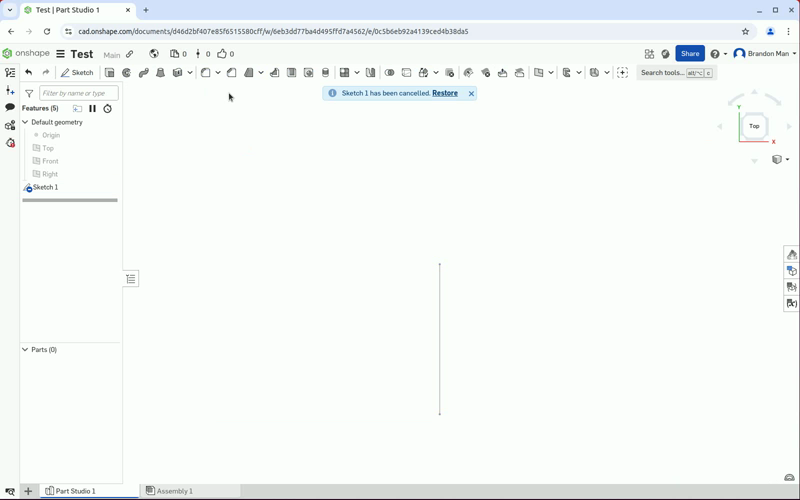
key(shift+s)
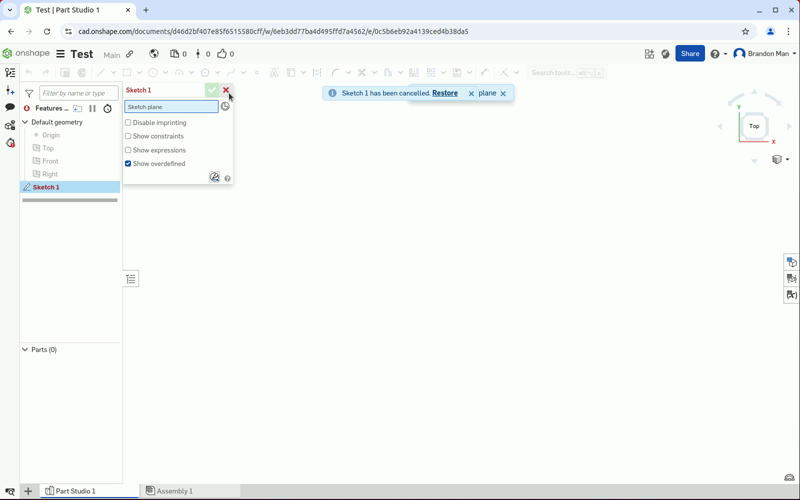
mouse_move(73, 150)
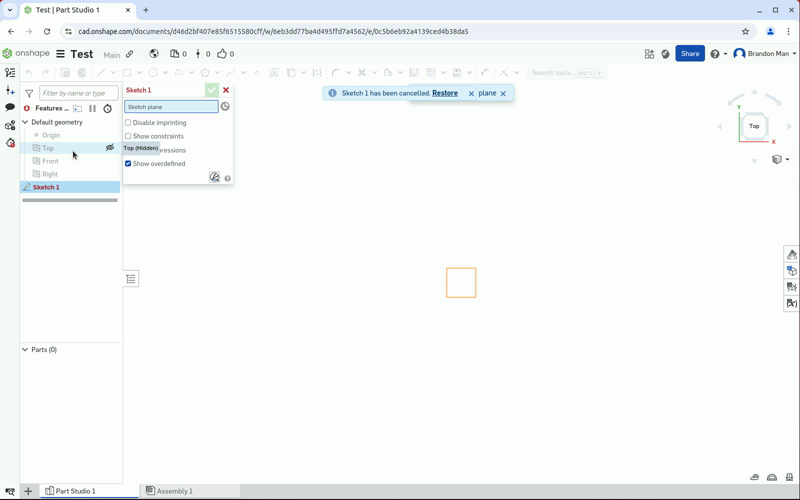
click(73, 150)
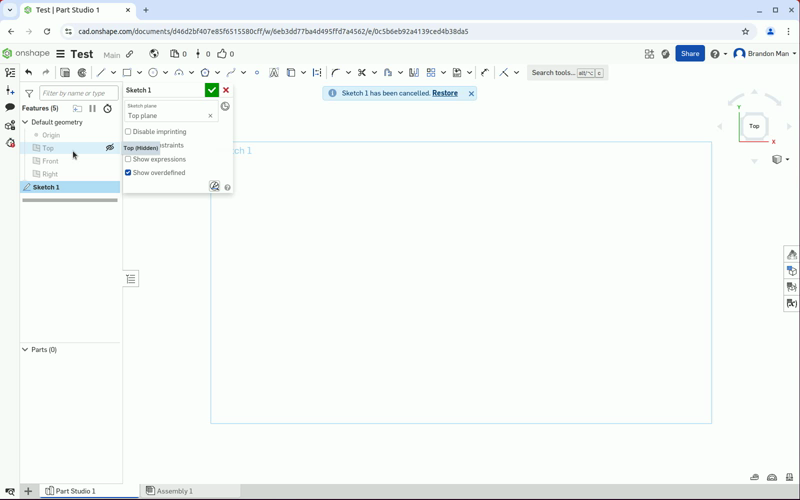
mouse_move(73, 352)
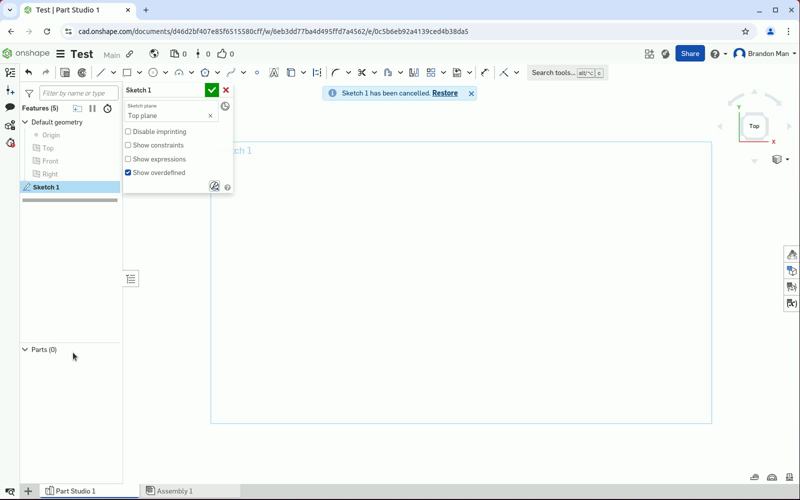
key(y)
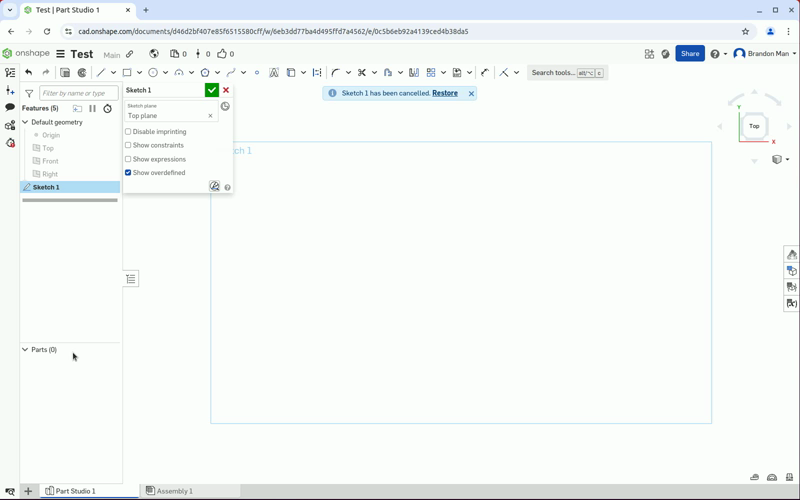
key(c)
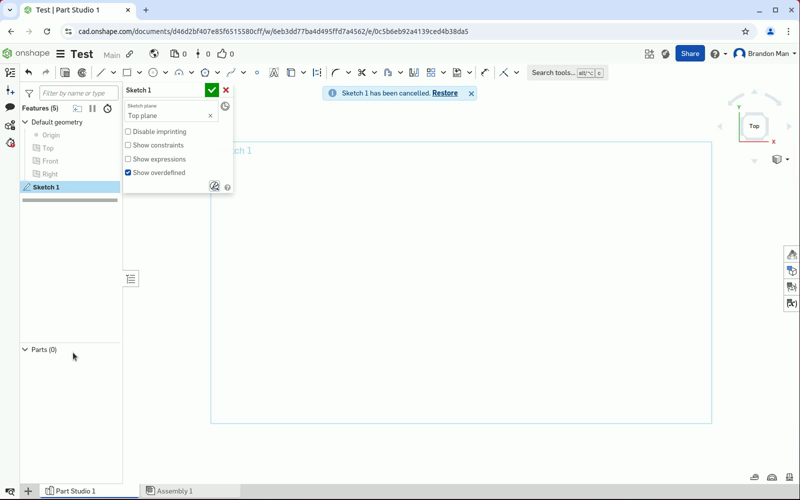
key_down(shift)
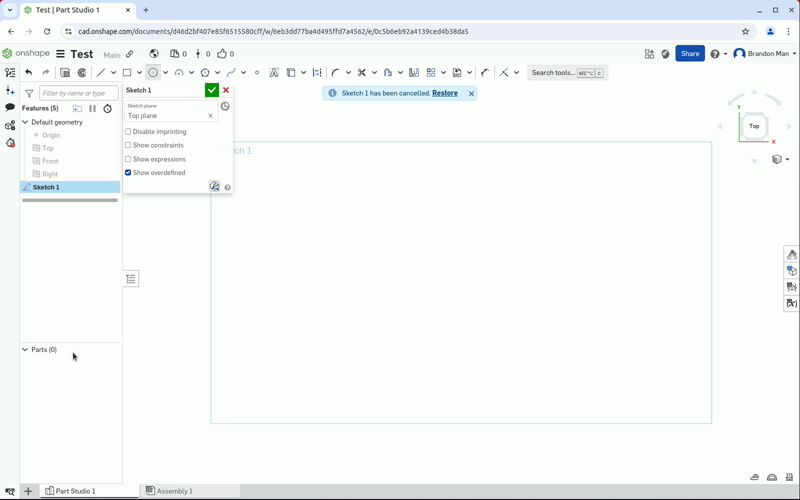
mouse_move(461, 282)
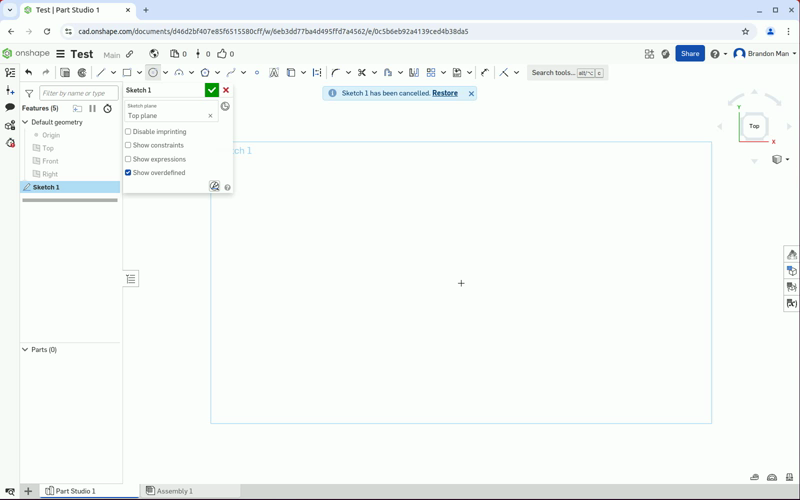
click(461, 282)
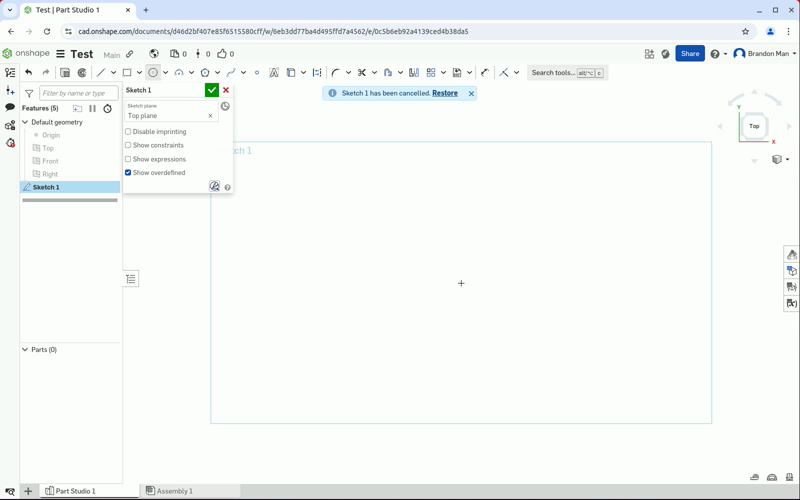
key_up(shift)
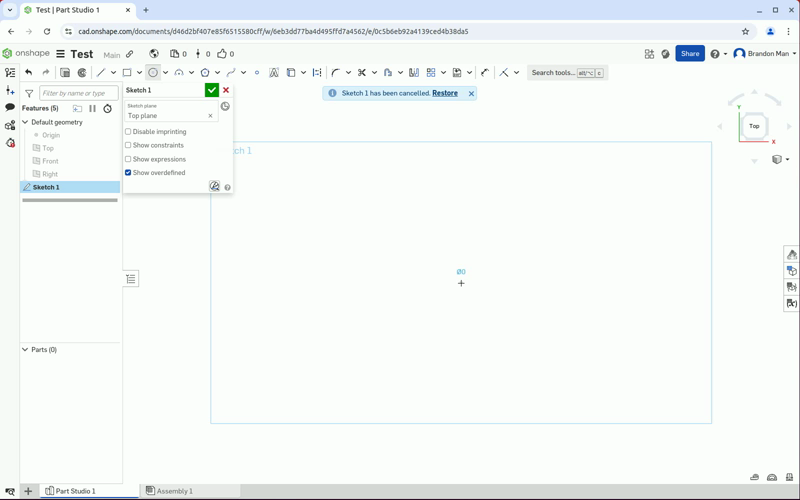
mouse_move(546, 282)
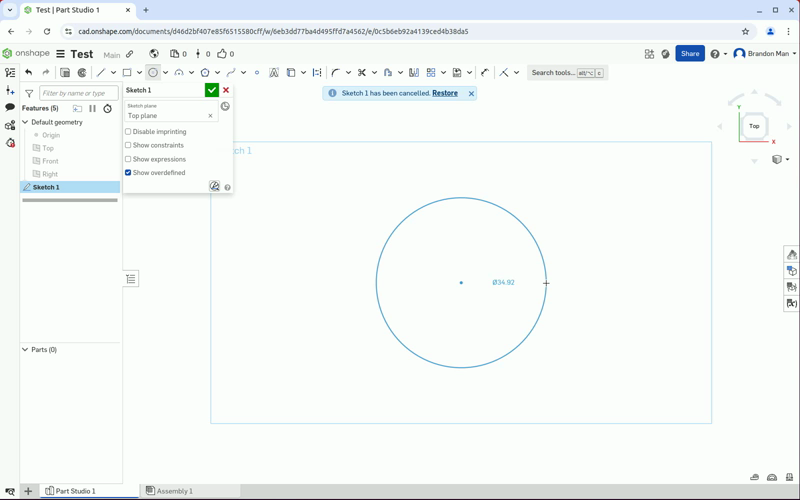
click(546, 282)
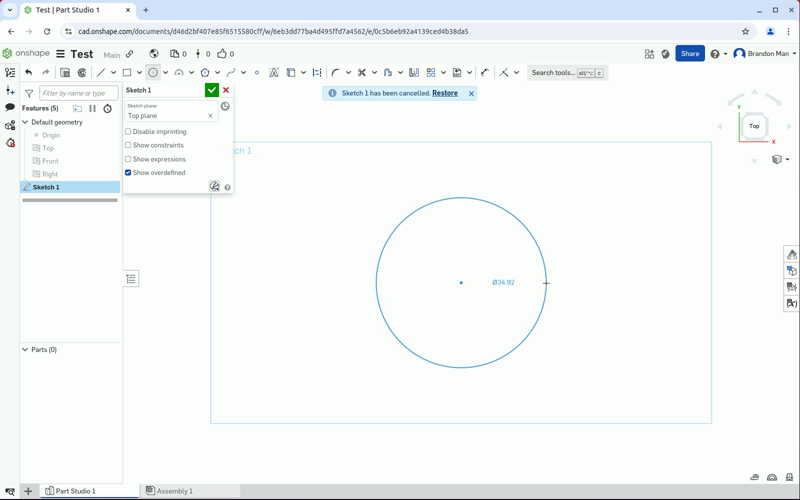
key(esc)
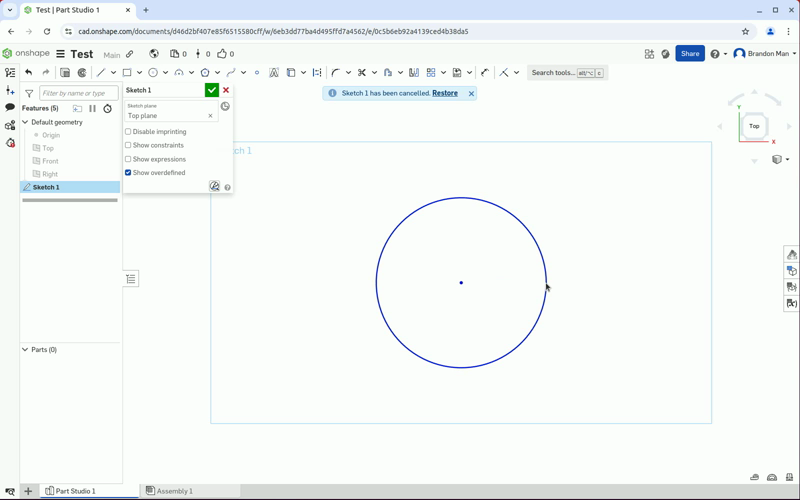
mouse_move(476, 329)
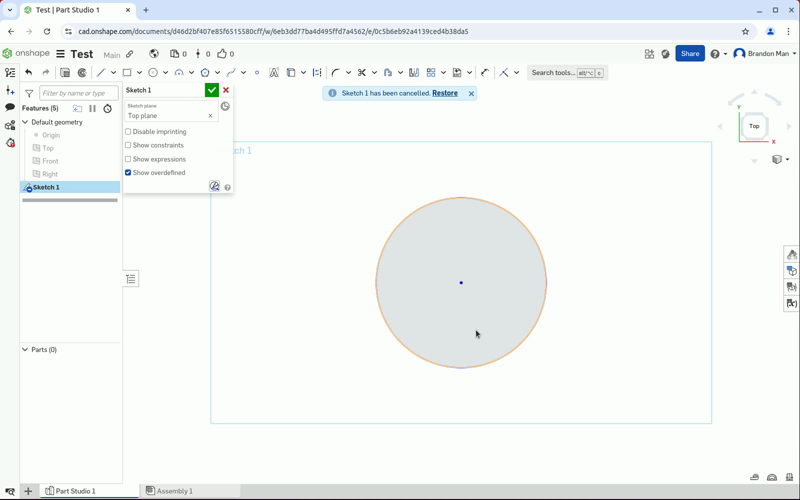
click(476, 329)
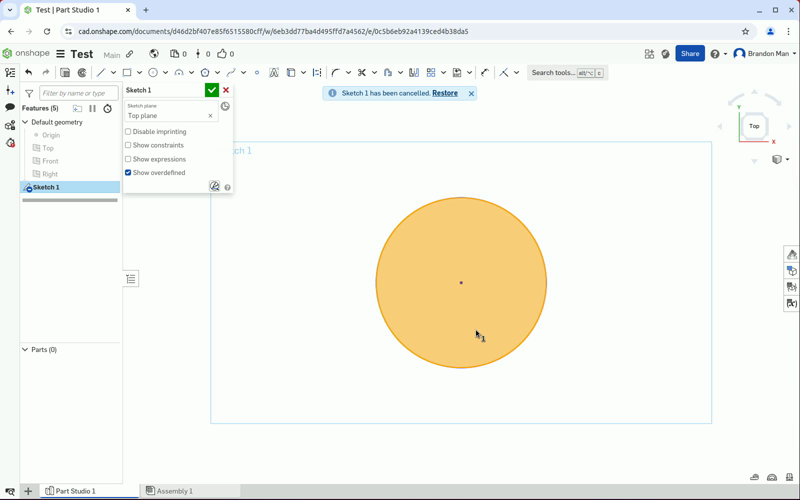
mouse_move(73, 352)
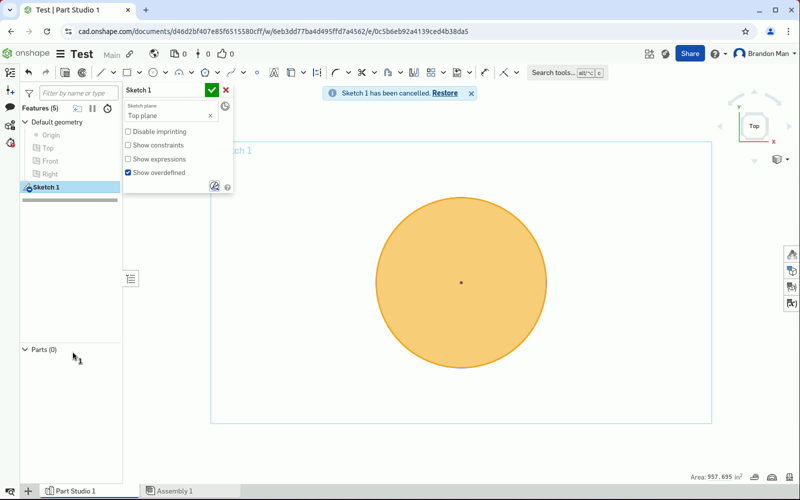
key(shift+y)
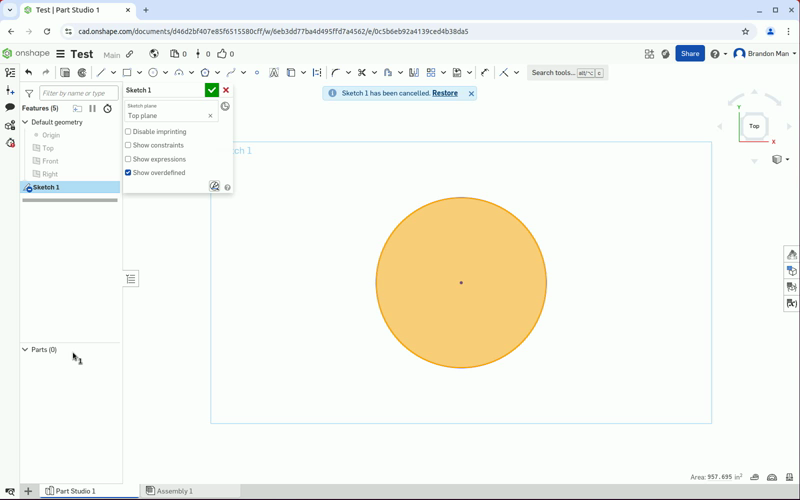
key(shift+e)
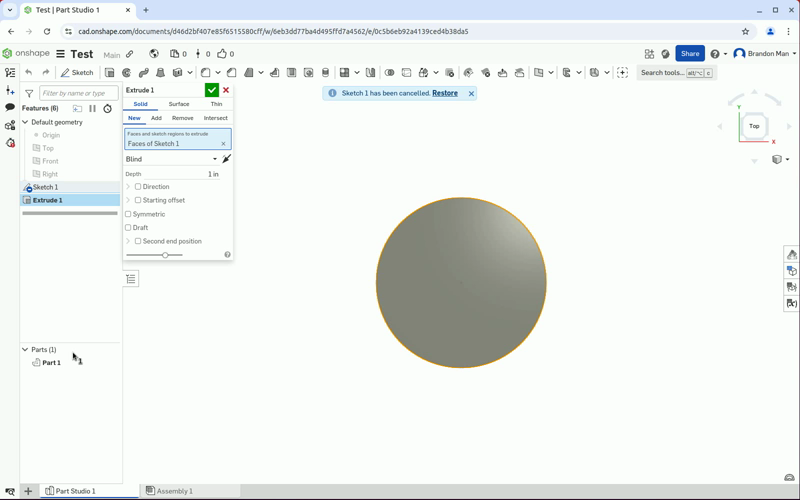
mouse_move(143, 106)
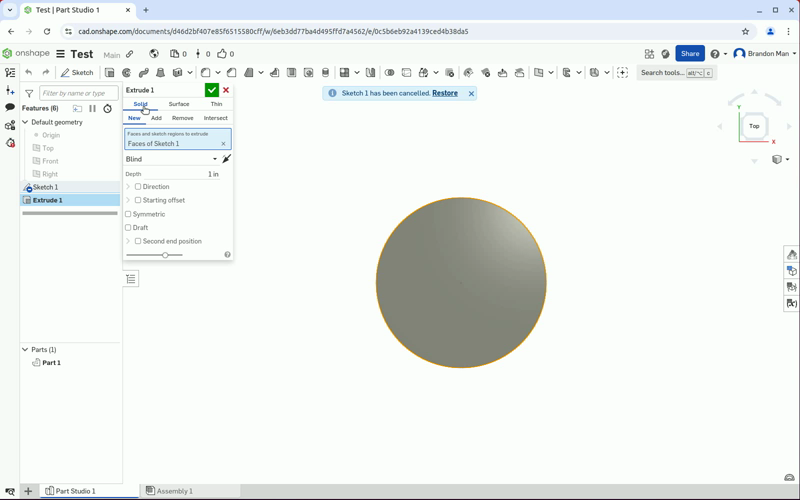
click(143, 106)
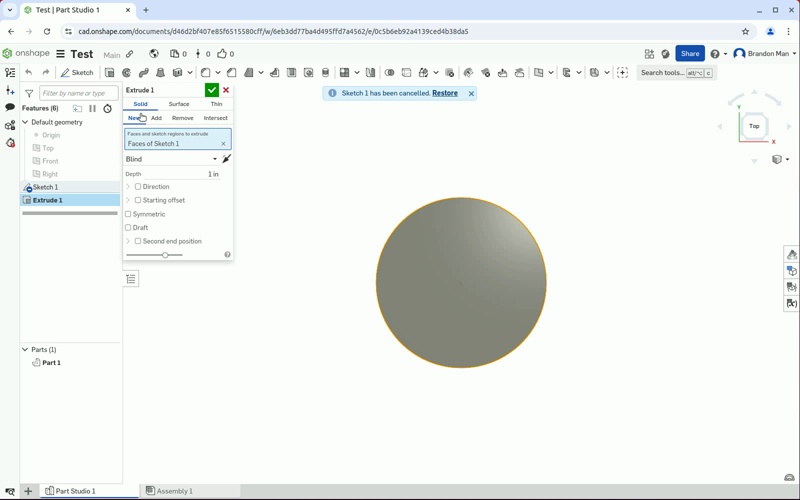
mouse_move(137, 120)
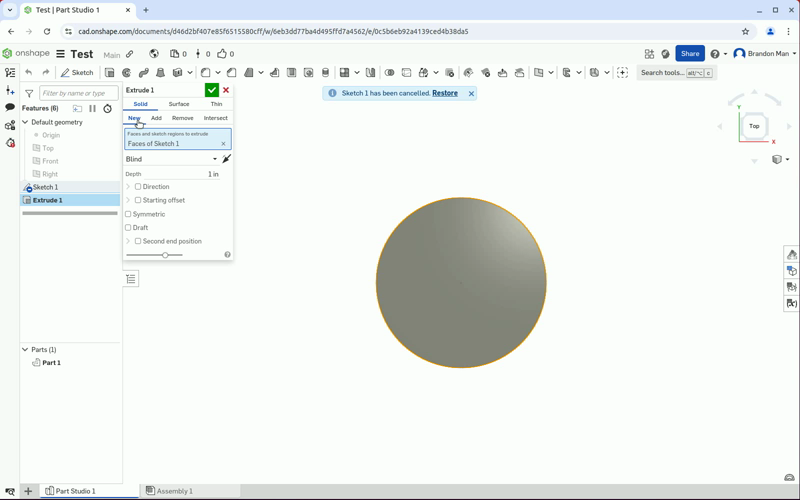
click(137, 120)
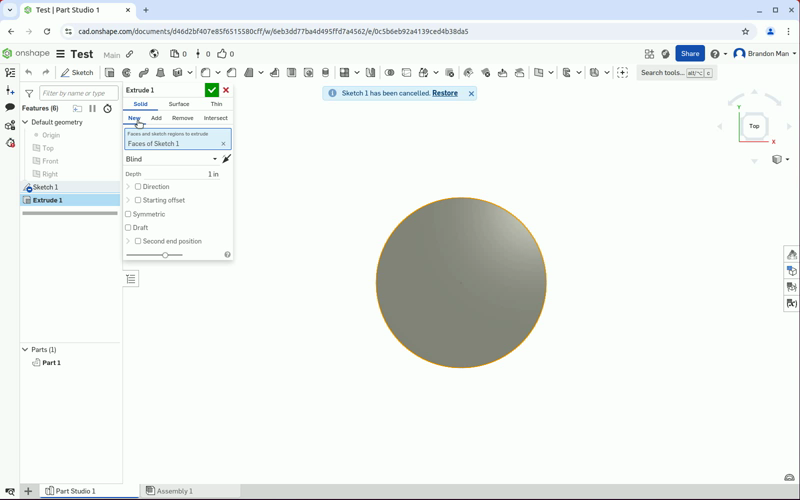
key(tab, 4)
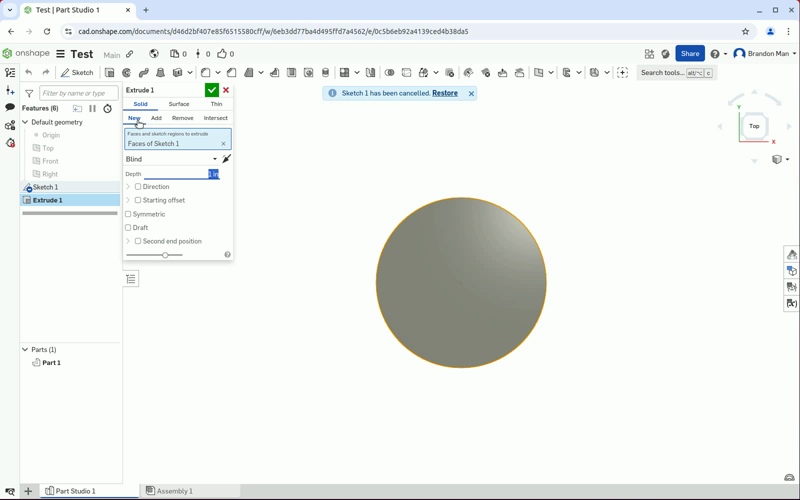
text(17.331)
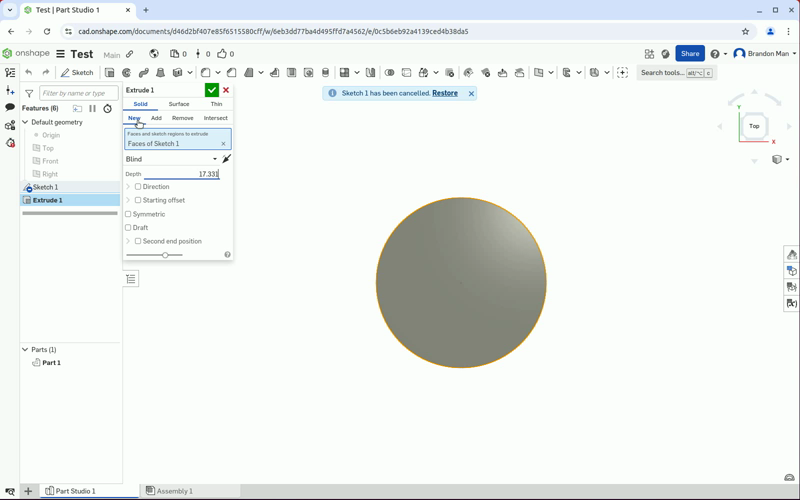
key(enter)
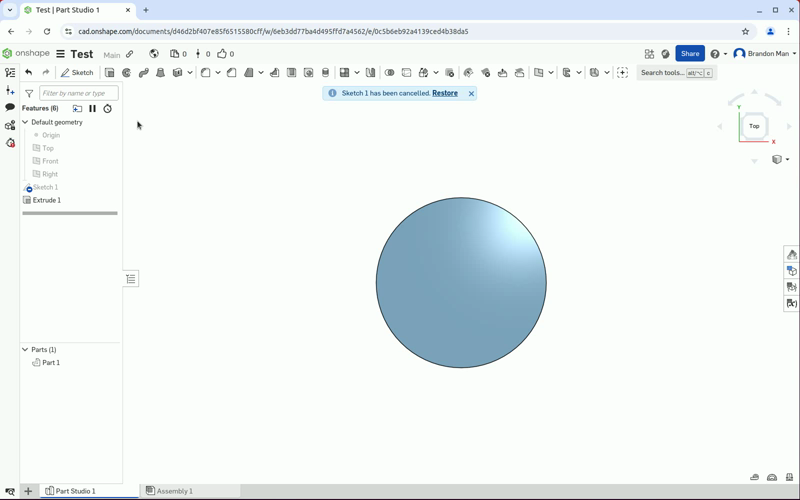
key(shift+h)
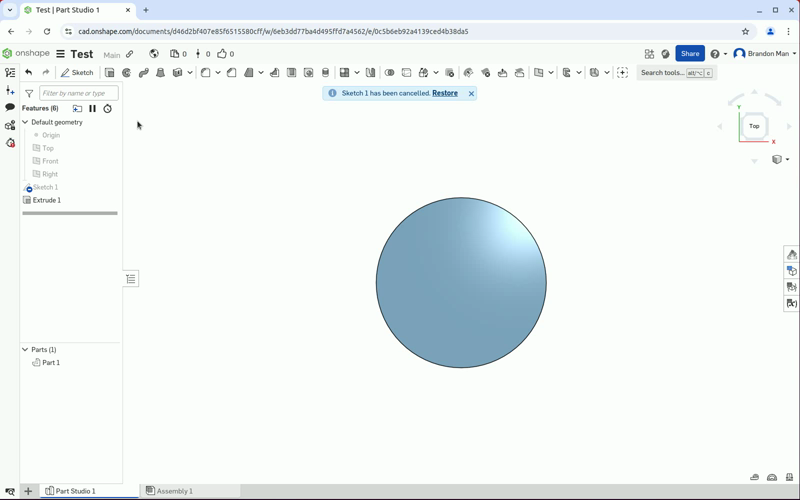
key(shift+h)
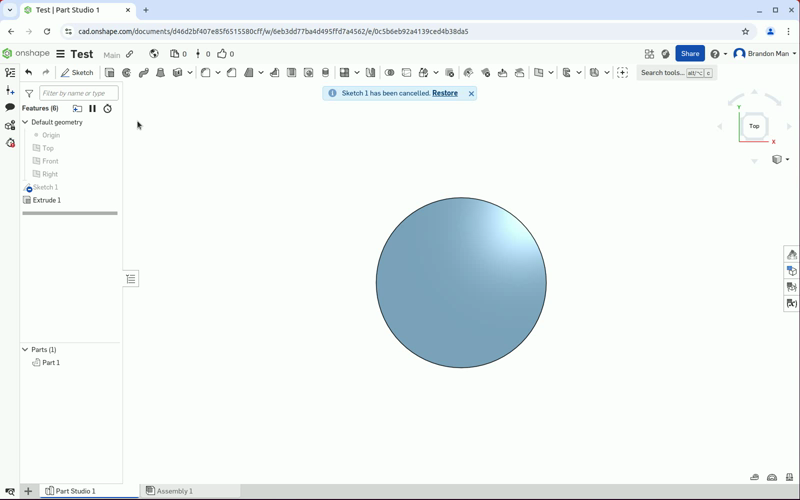
mouse_move(73, 189)
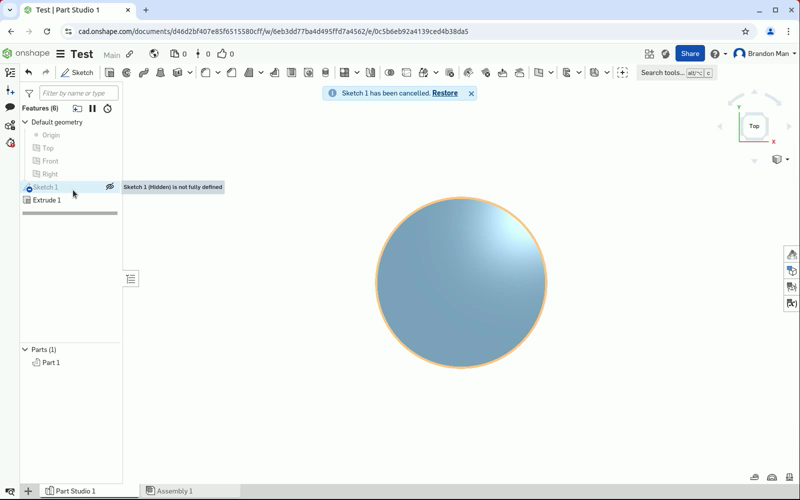
click(73, 189)
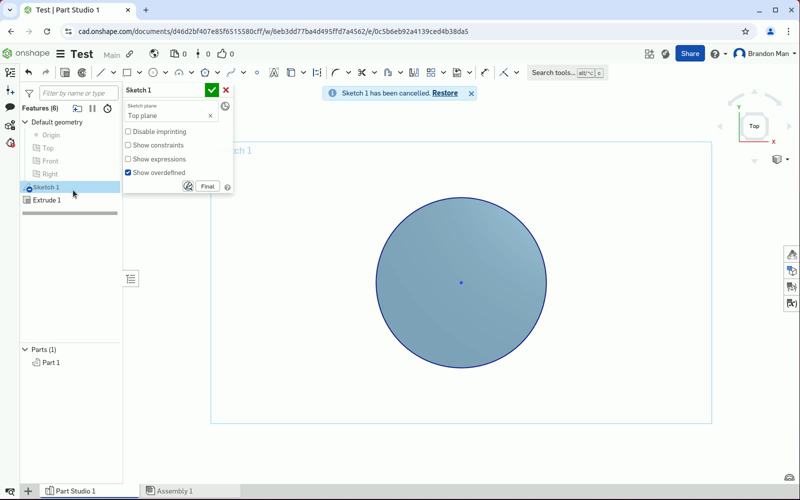
mouse_move(229, 92)
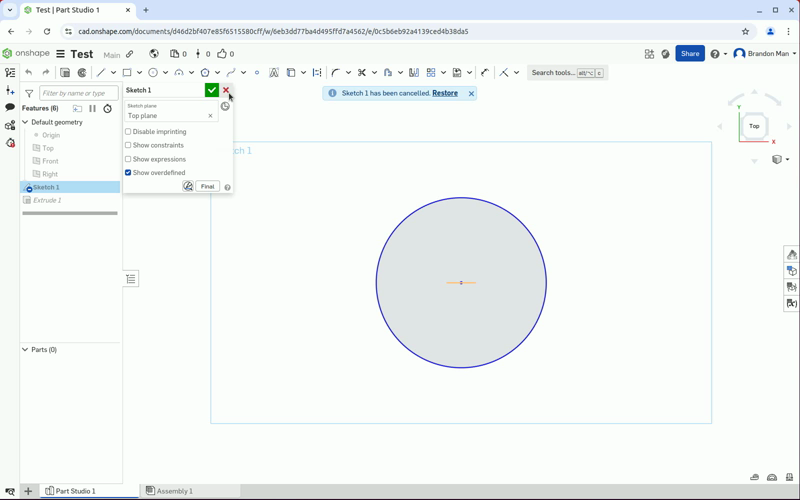
click(229, 92)
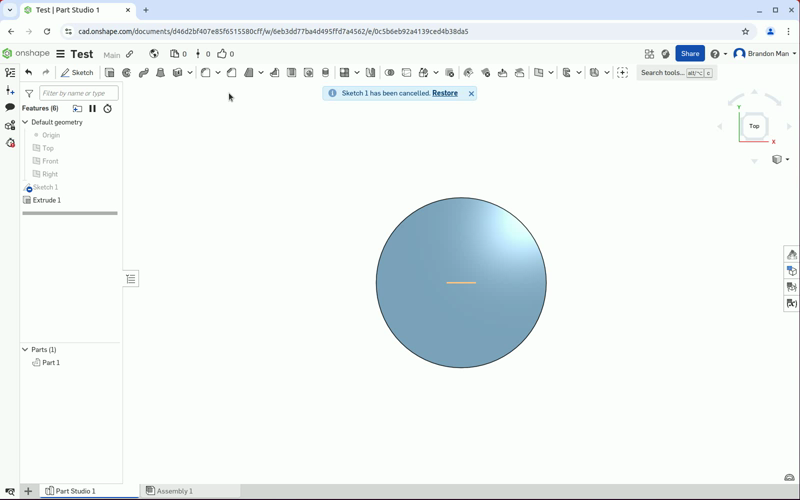
mouse_move(73, 352)
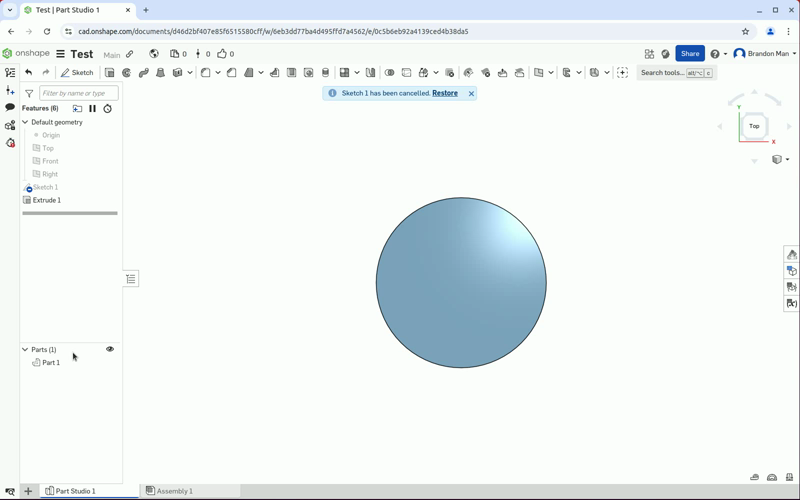
key(y)
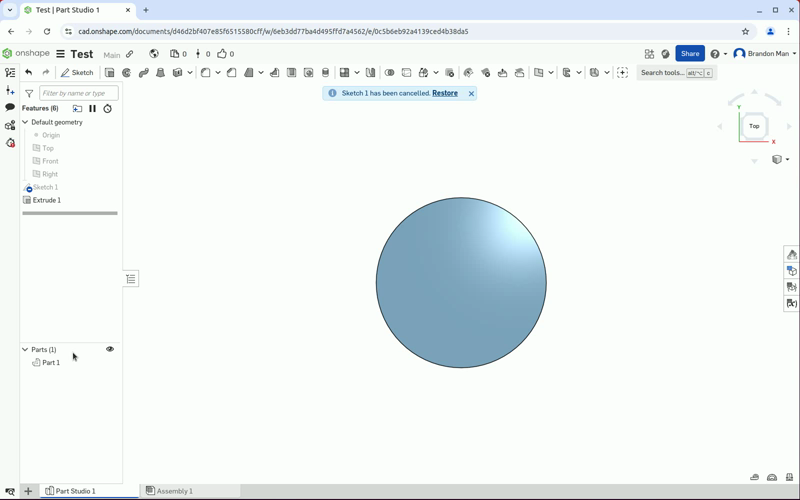
key(shift+p)
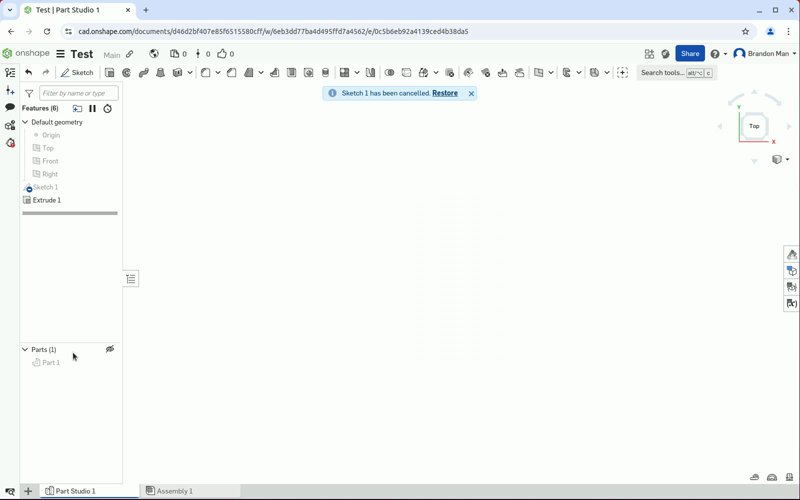
key(space)
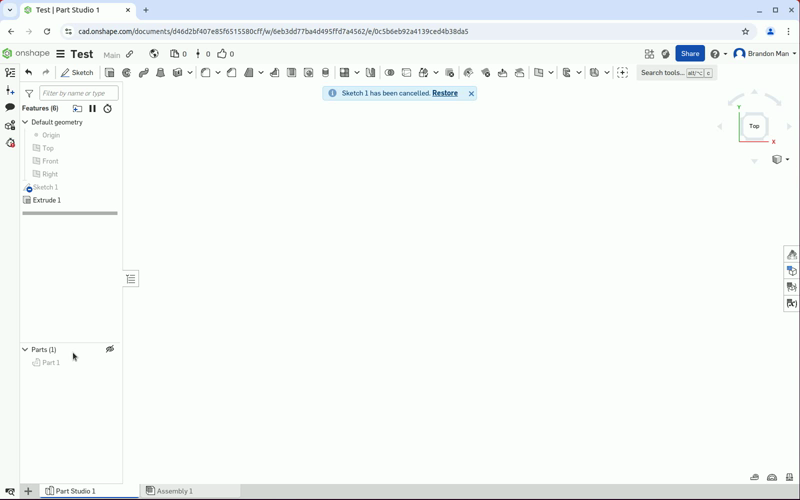
key_down(shift)
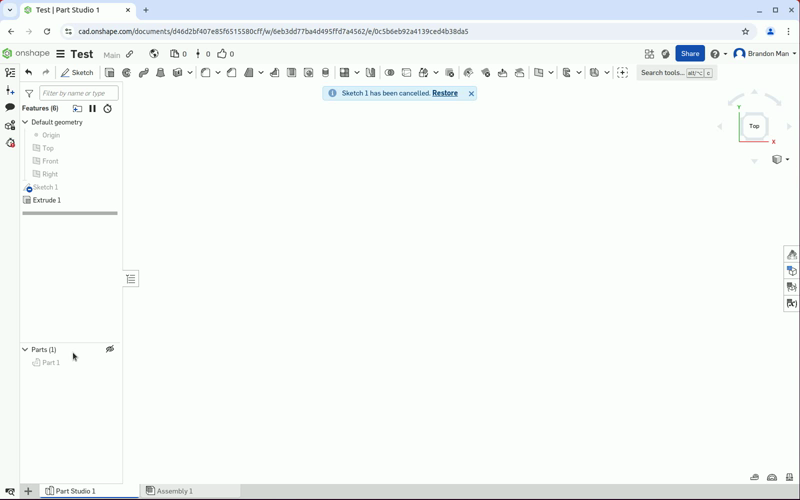
key(up)
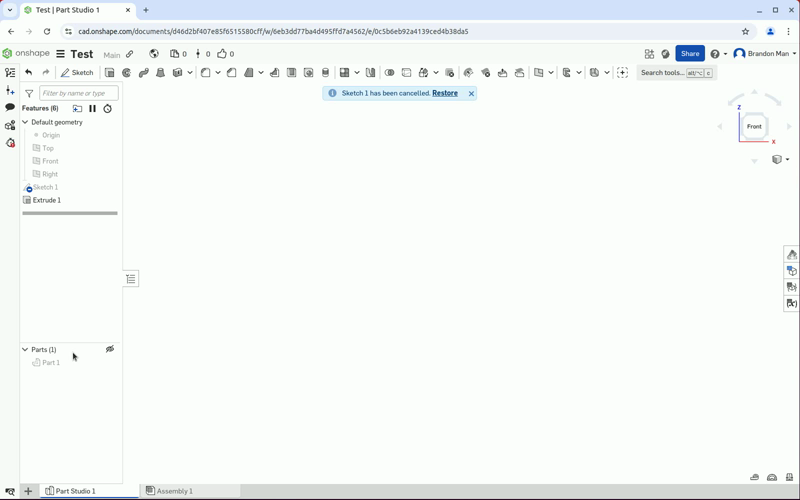
key_up(shift)
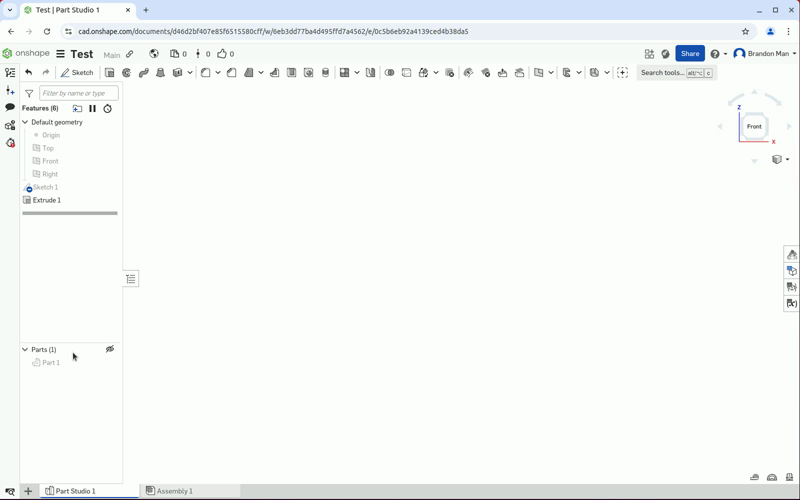
mouse_move(73, 352)
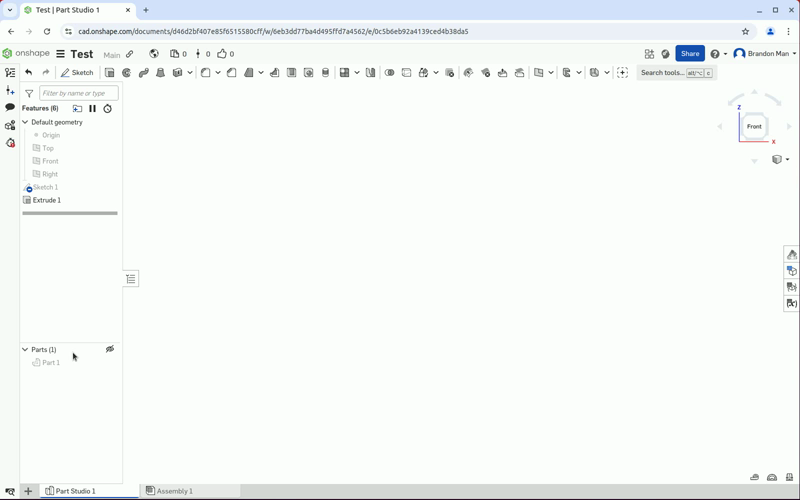
key(shift+y)
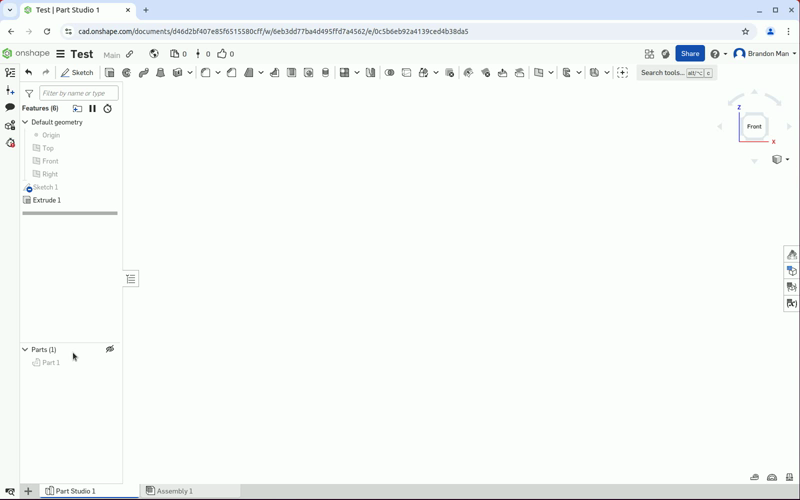
key(shift+s)
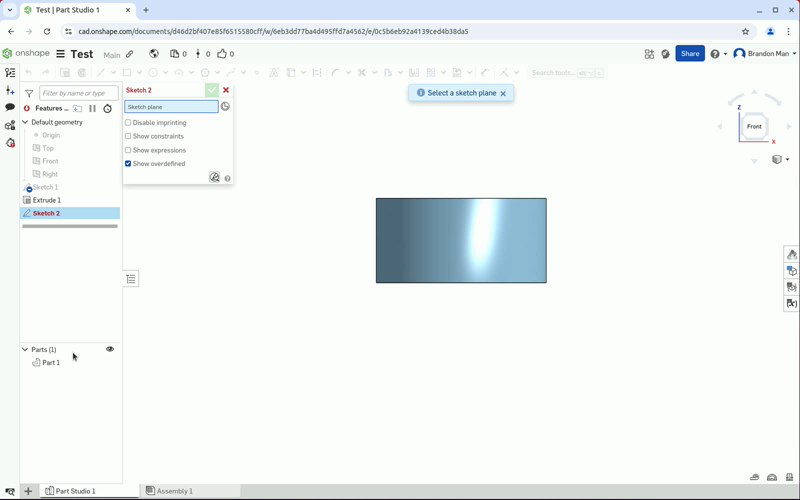
mouse_move(73, 163)
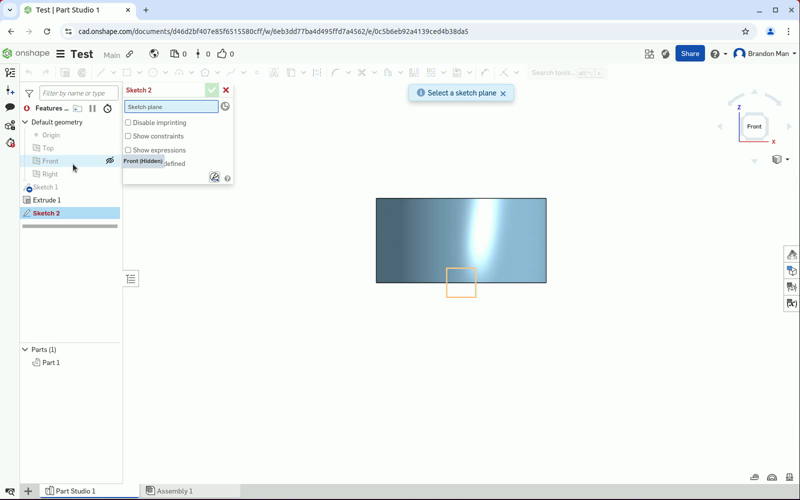
click(73, 163)
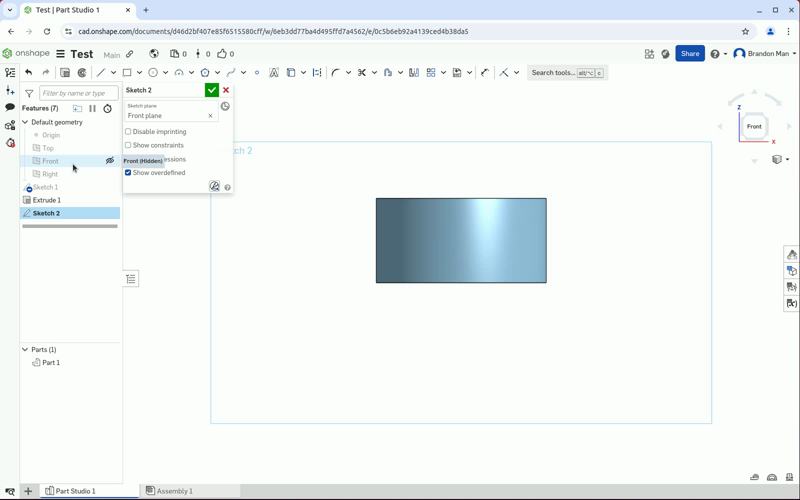
mouse_move(73, 352)
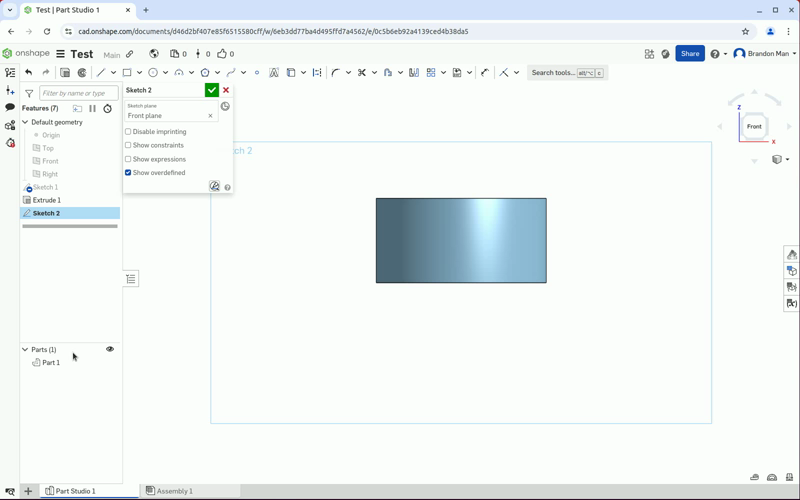
key(y)
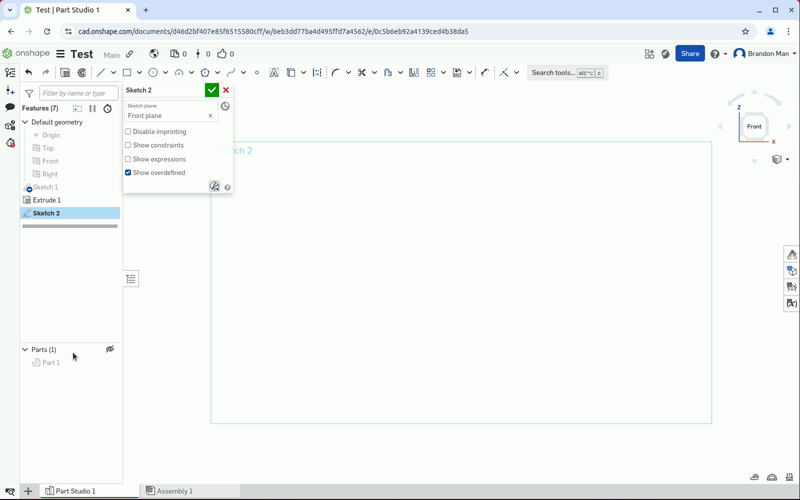
key(l)
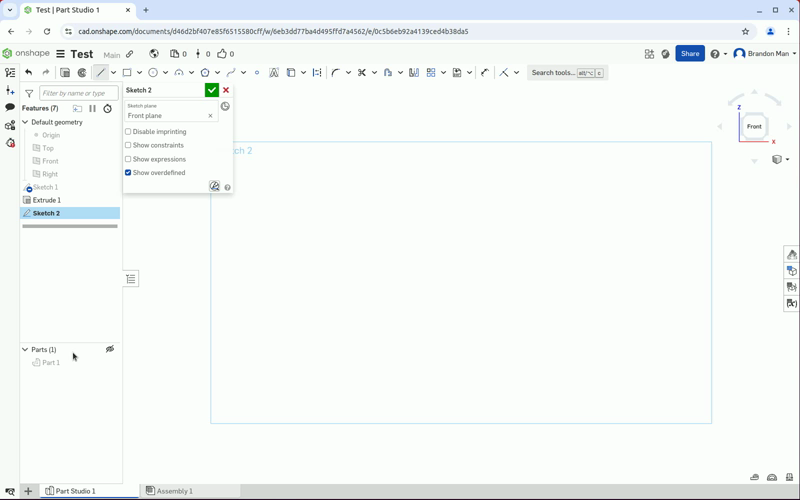
key_down(shift)
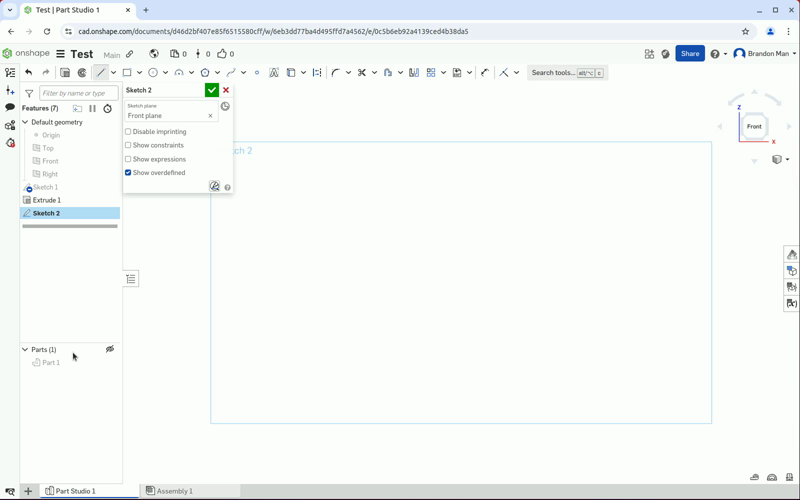
mouse_move(418, 282)
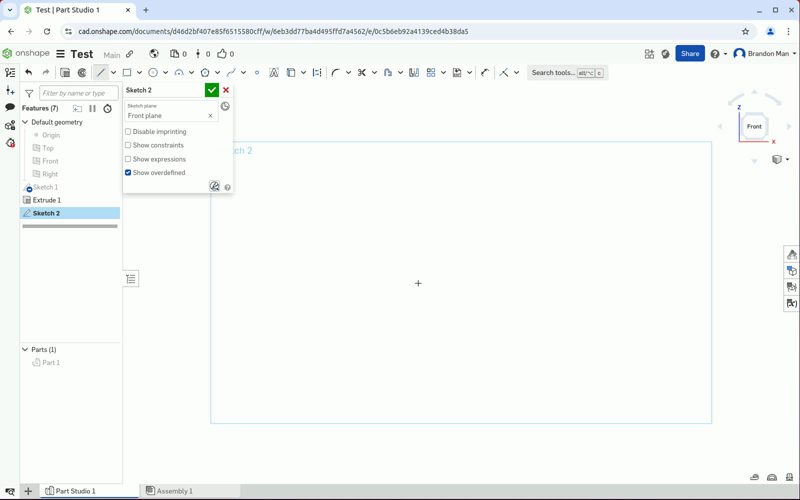
click(418, 282)
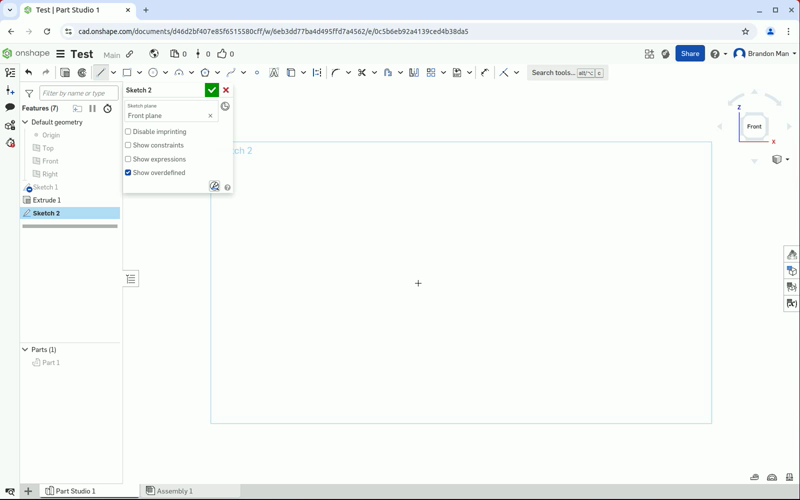
key_up(shift)
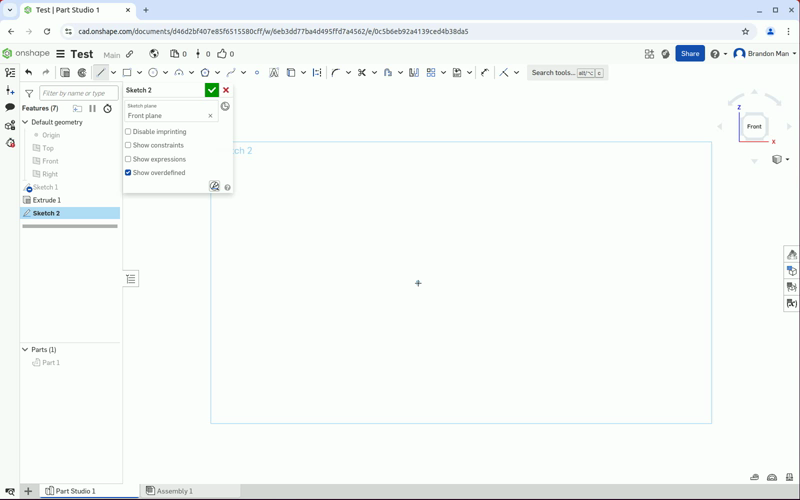
key_down(shift)
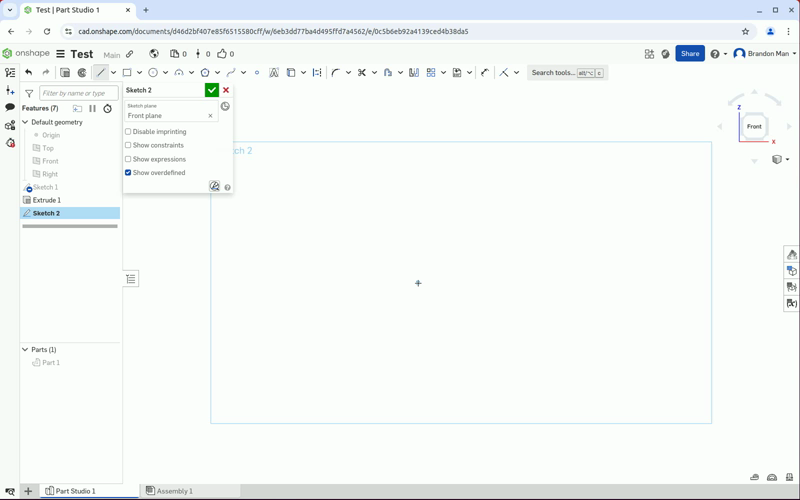
mouse_move(503, 282)
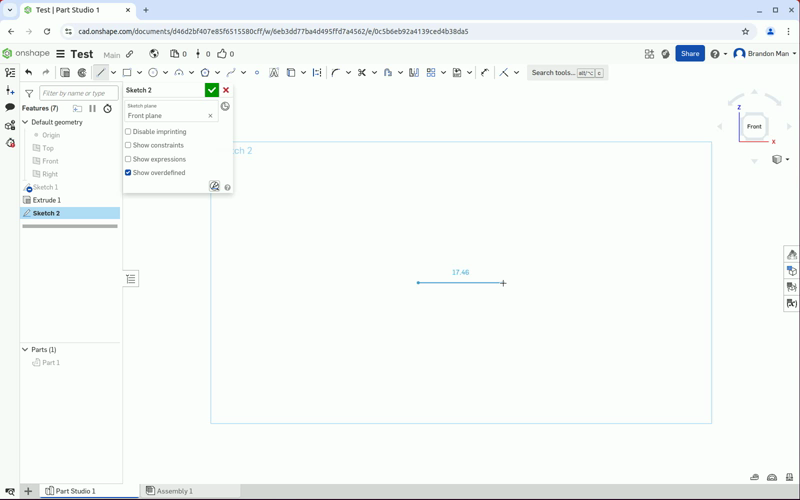
click(503, 282)
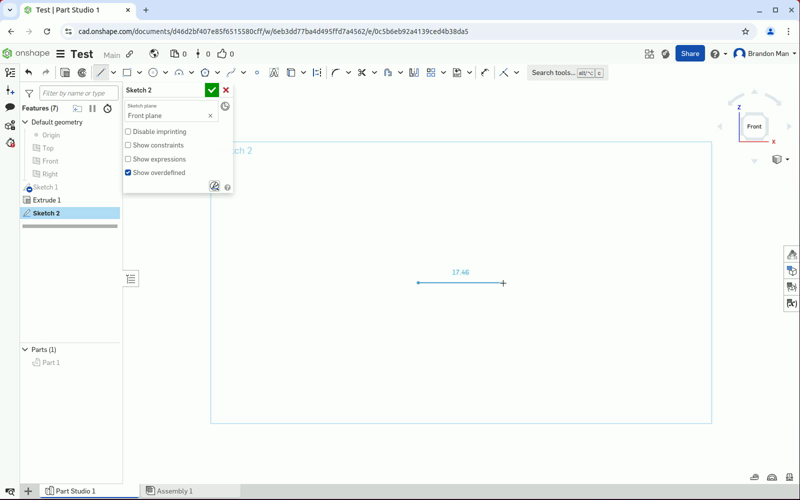
key_up(shift)
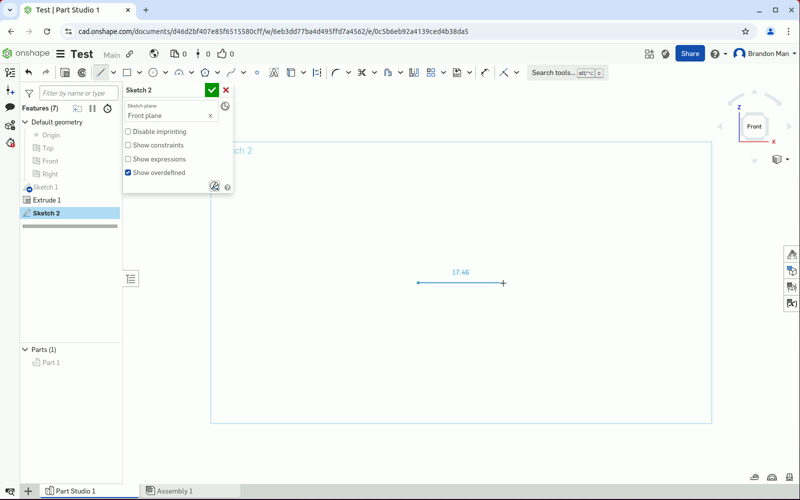
key_down(shift)
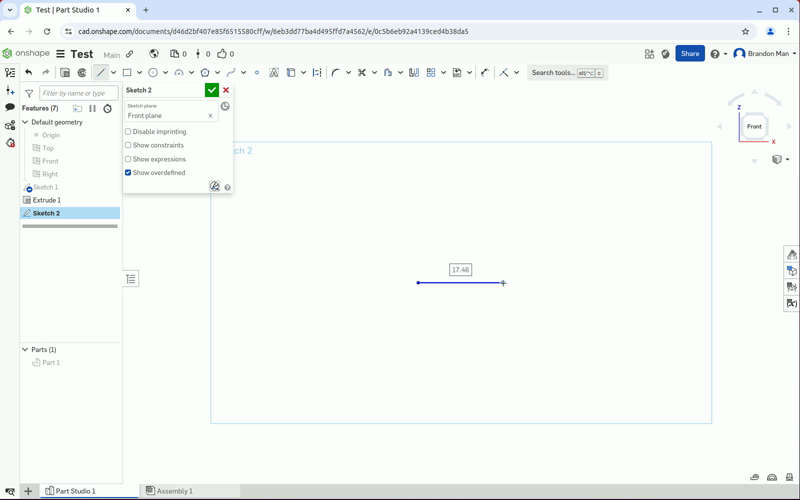
mouse_move(503, 198)
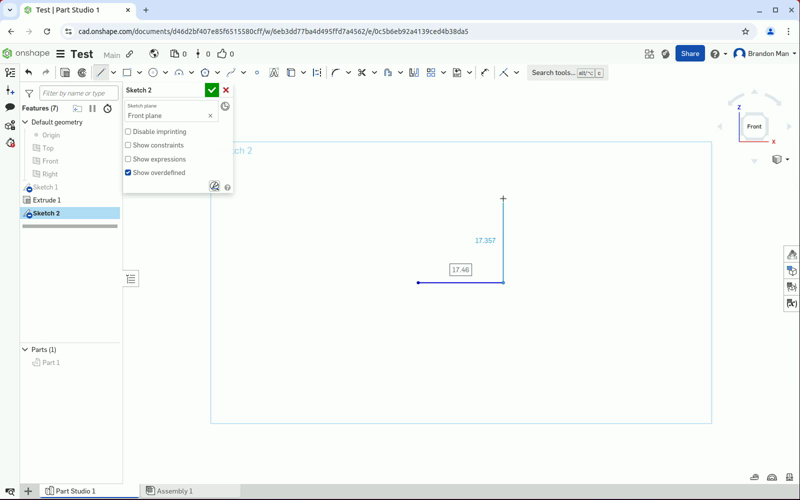
click(503, 198)
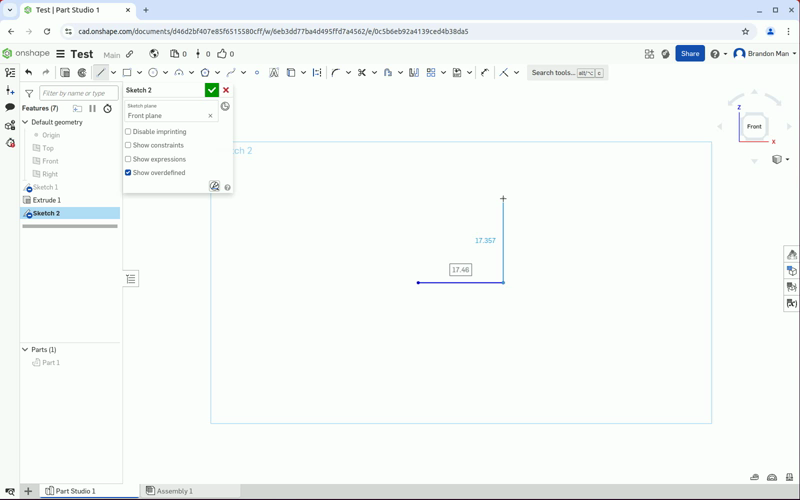
key_up(shift)
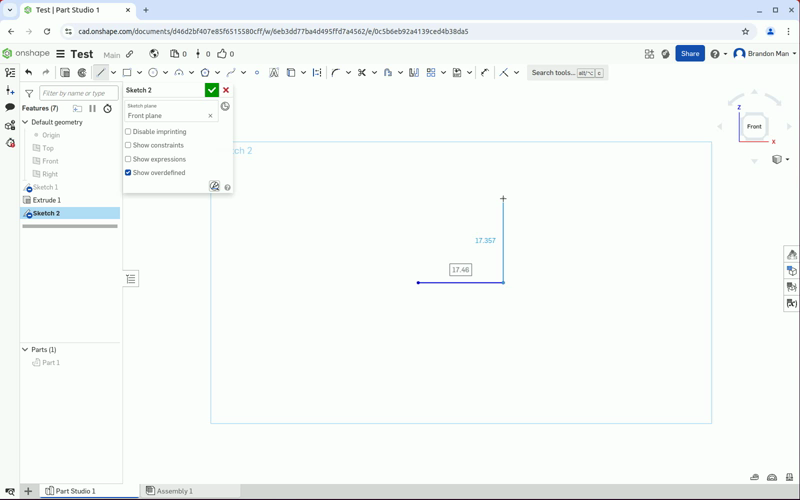
key_down(shift)
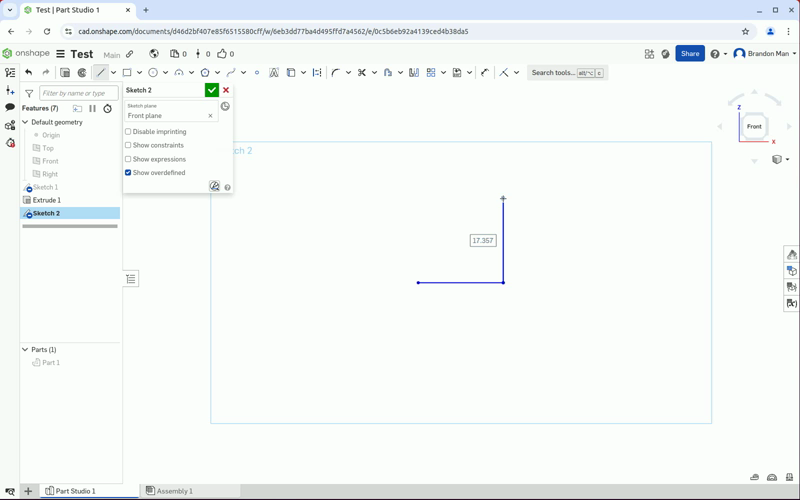
mouse_move(418, 198)
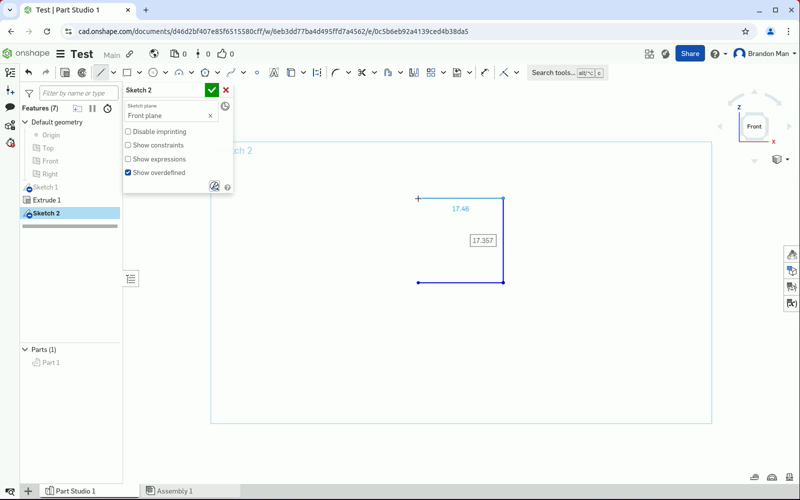
click(418, 198)
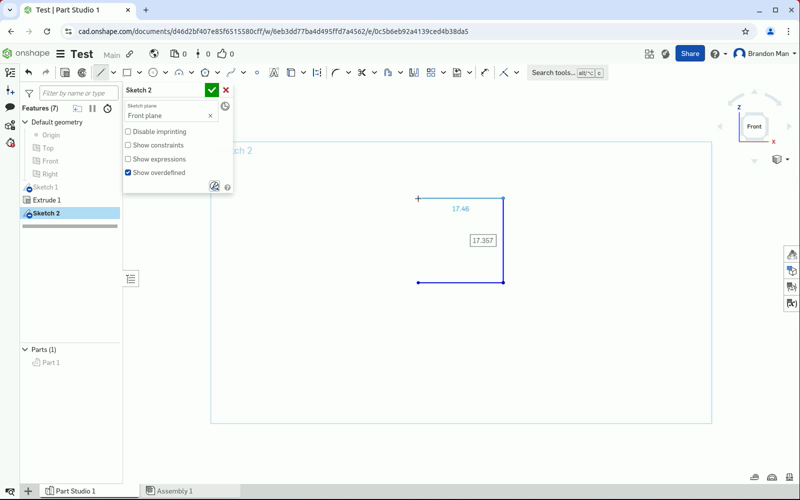
key_up(shift)
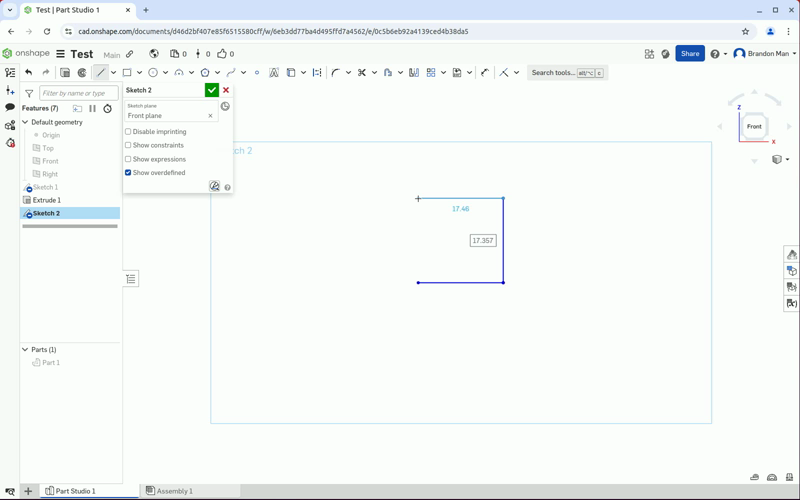
key_down(shift)
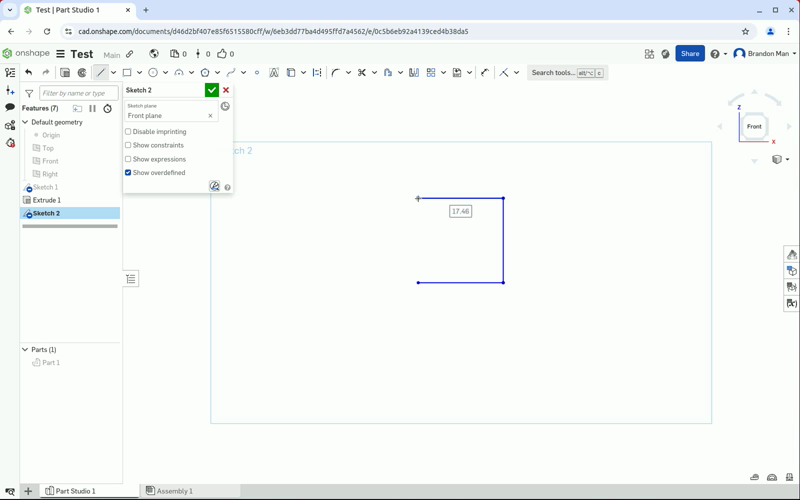
mouse_move(418, 282)
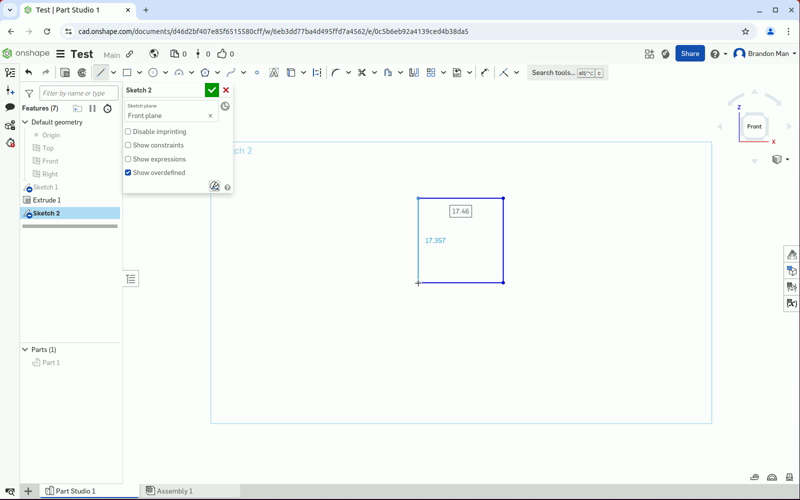
key_up(shift)
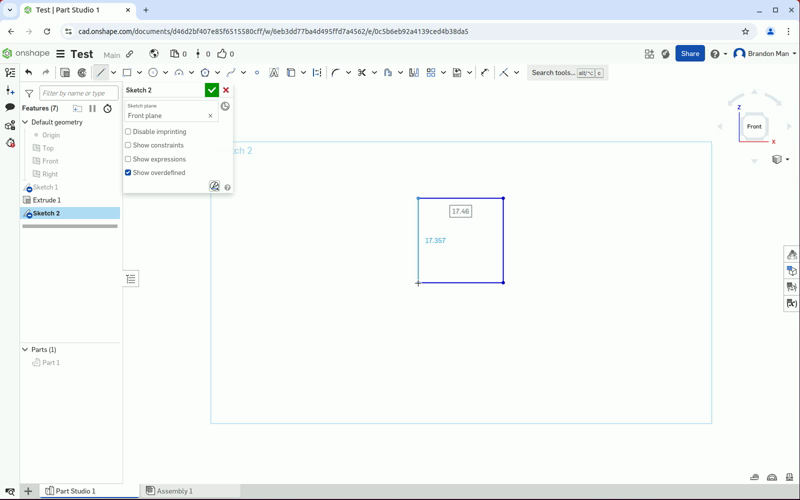
click(418, 282)
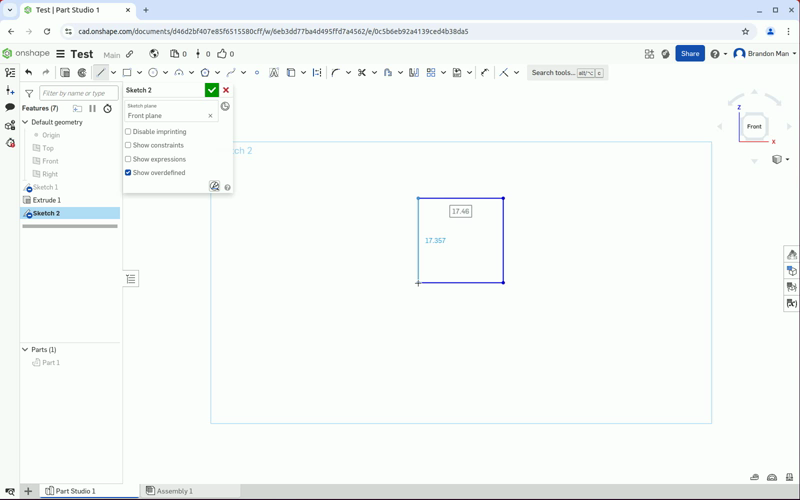
key(esc)
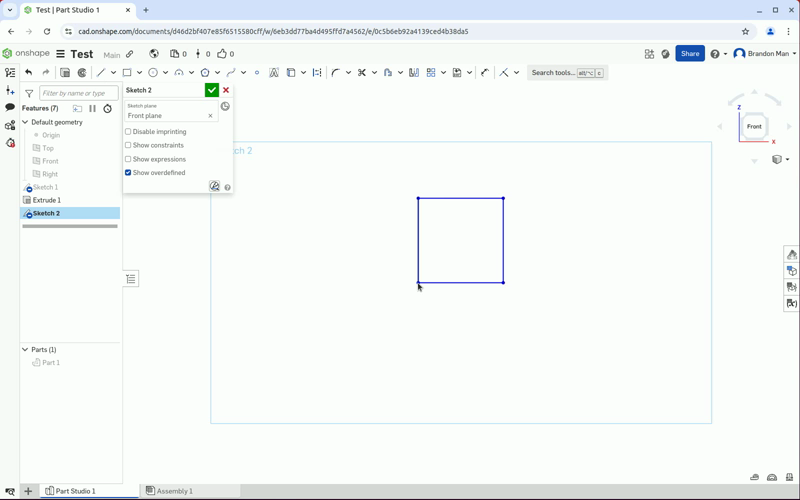
mouse_move(453, 244)
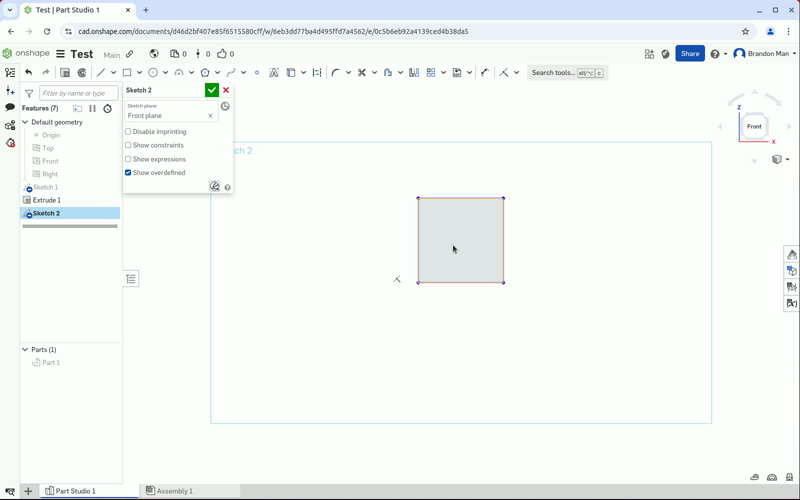
click(453, 244)
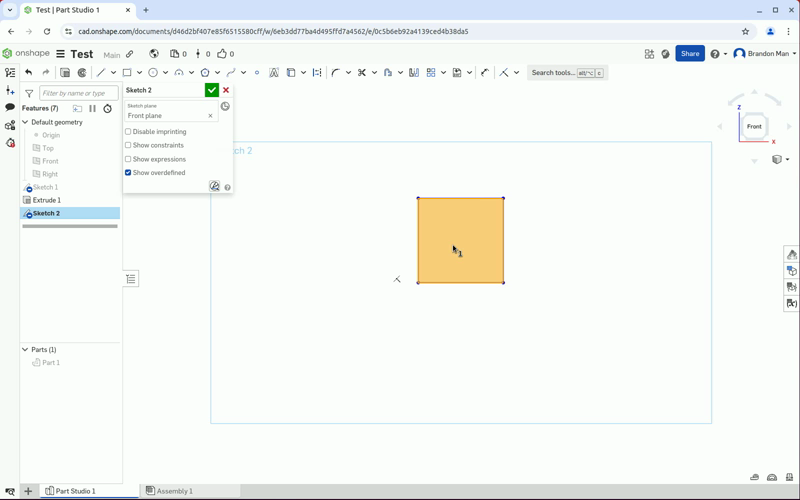
mouse_move(73, 352)
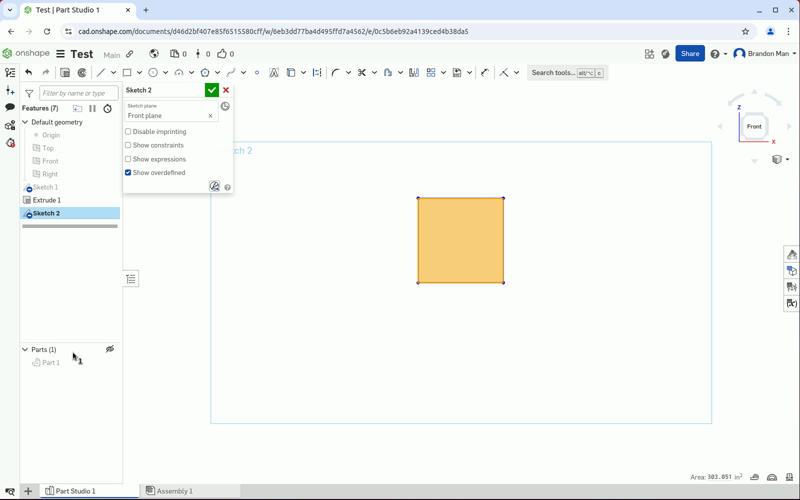
key(shift+y)
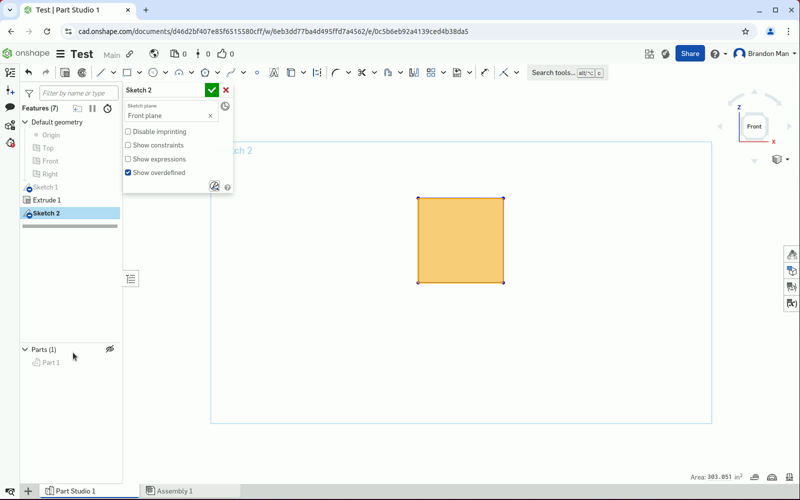
key(shift+e)
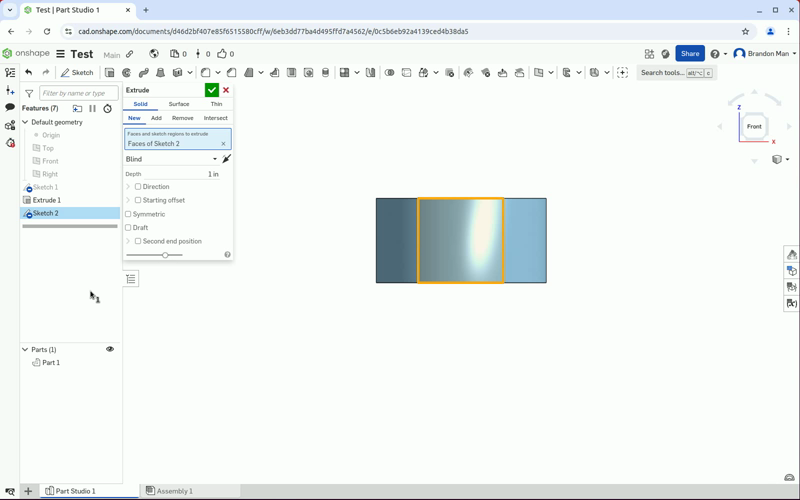
mouse_move(143, 106)
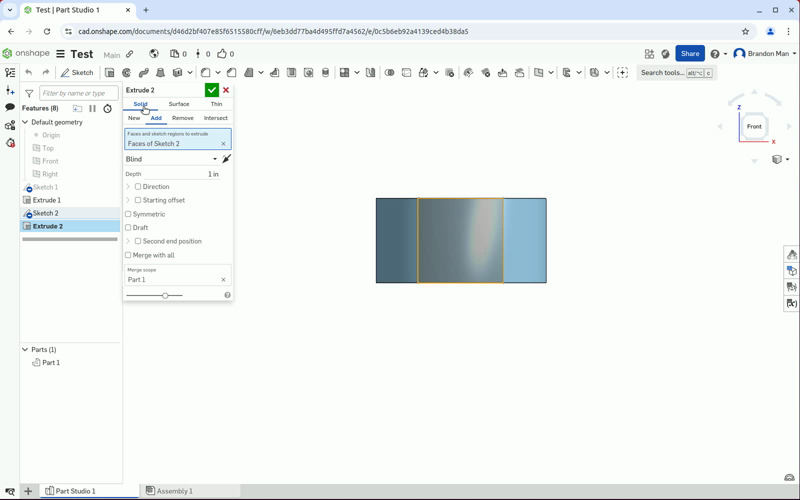
click(143, 106)
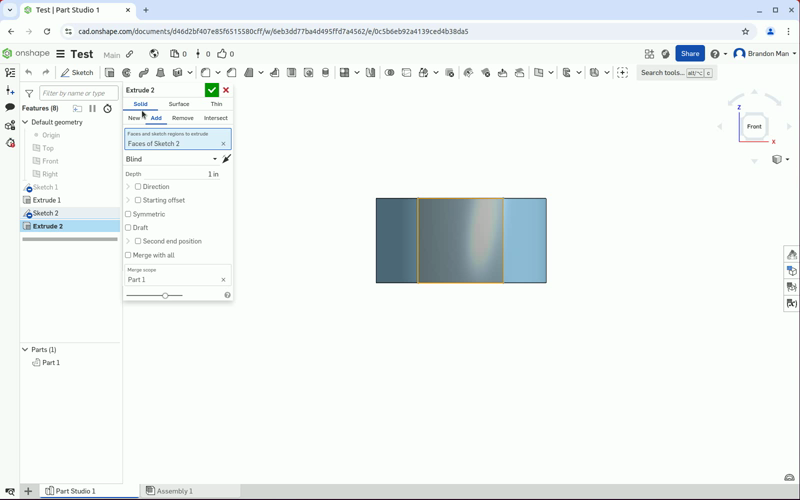
mouse_move(137, 120)
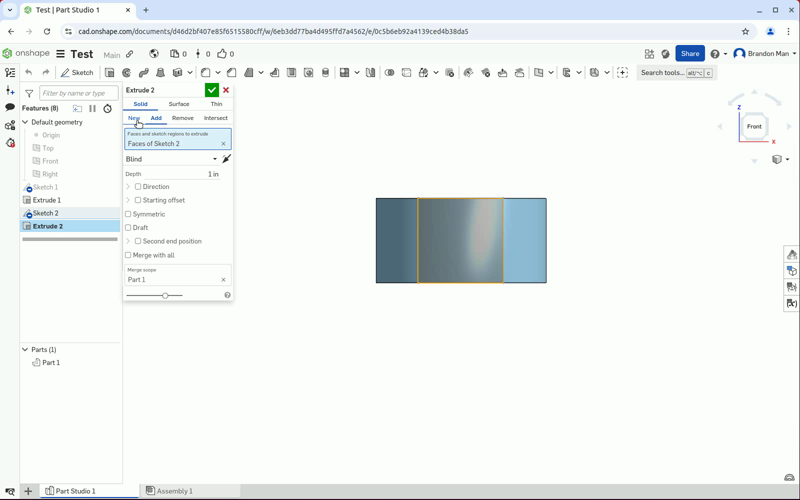
click(137, 120)
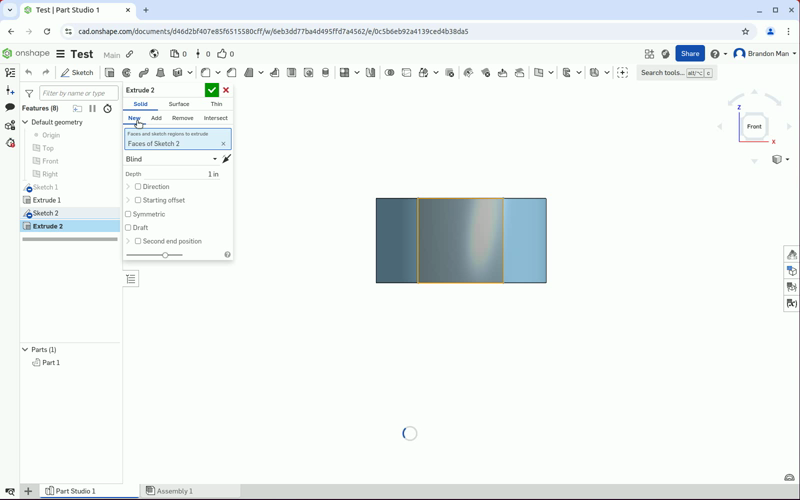
key(tab, 4)
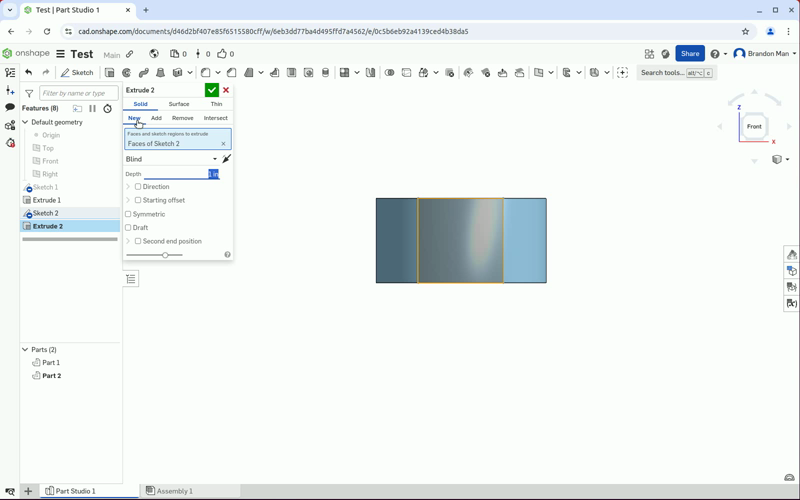
text(23.108)
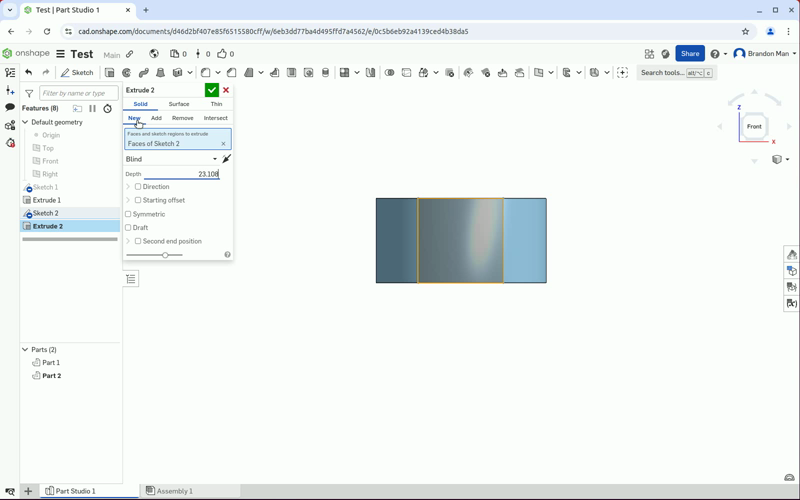
key(enter)
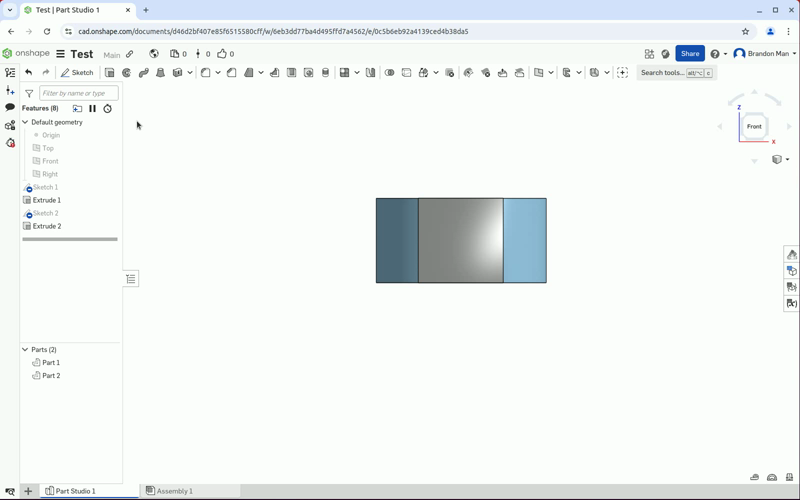
key(shift+h)
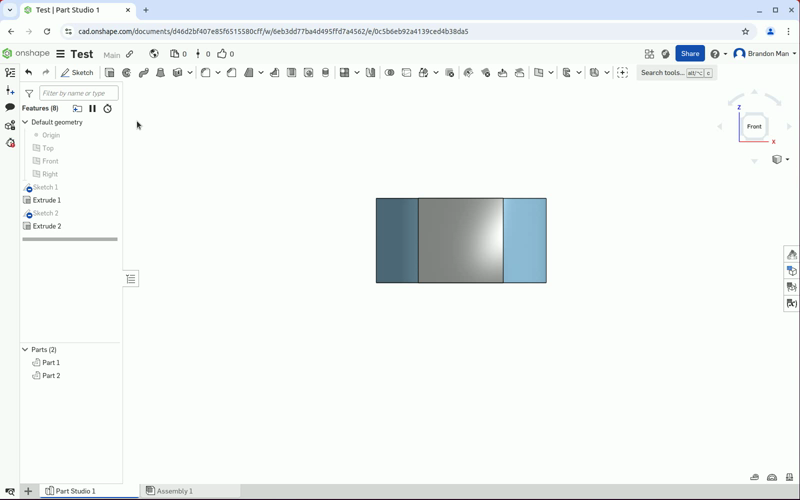
key(shift+h)
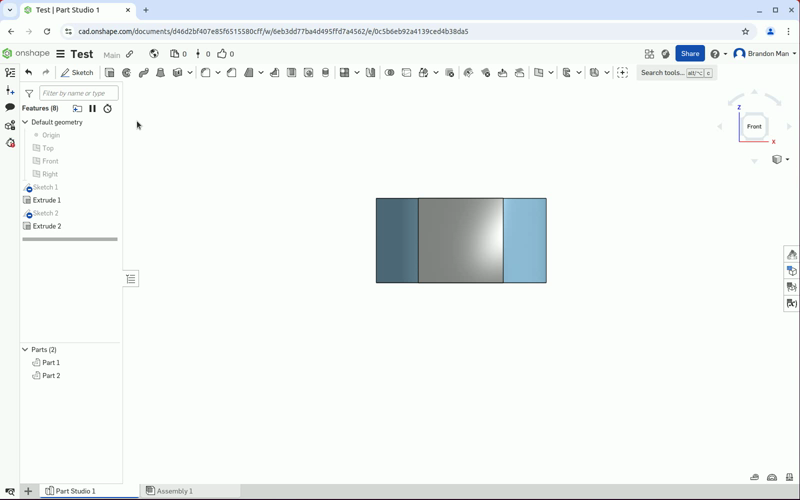
mouse_move(73, 189)
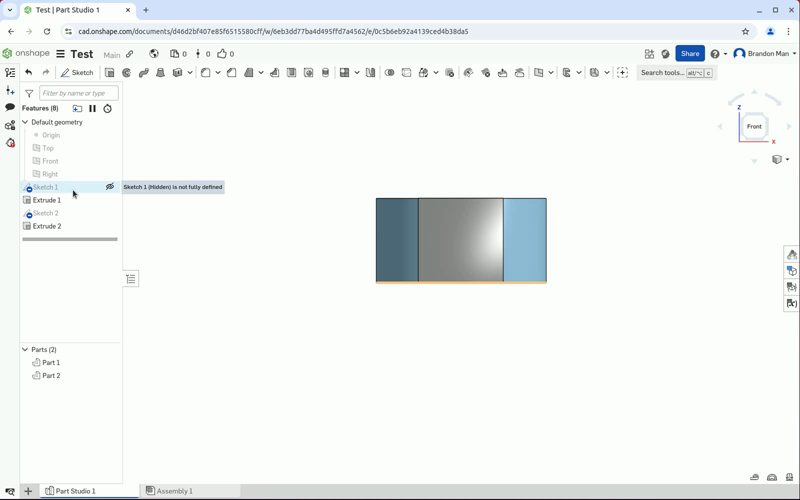
click(73, 189)
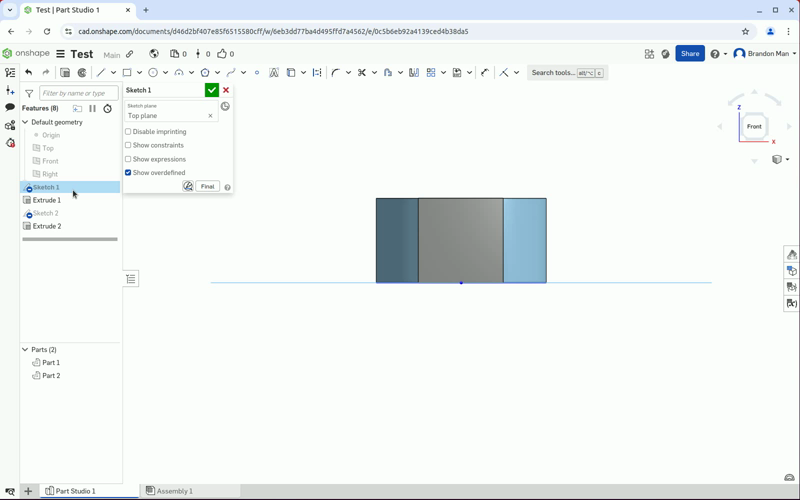
mouse_move(229, 92)
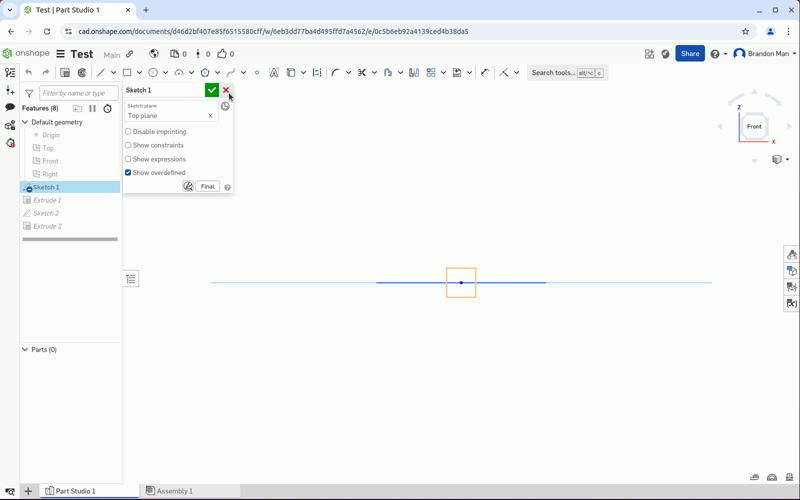
click(229, 92)
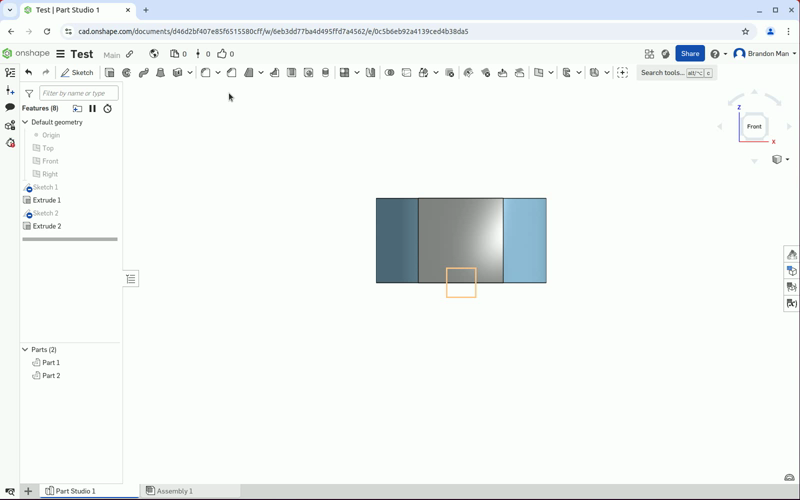
mouse_move(541, 75)
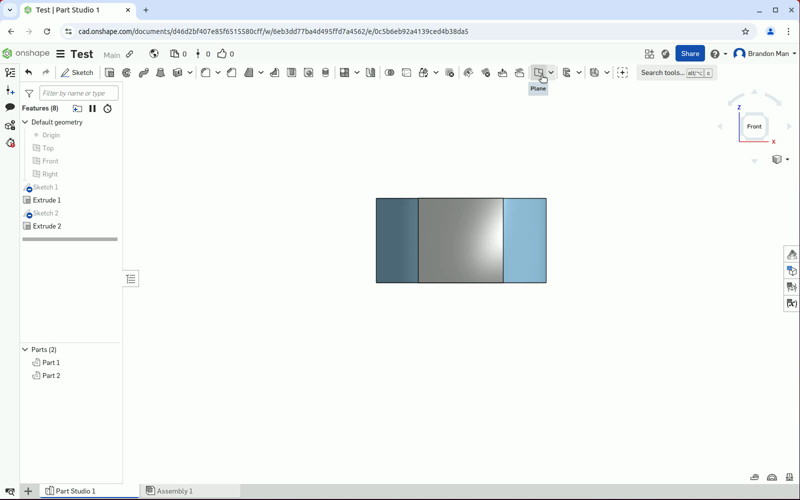
click(541, 75)
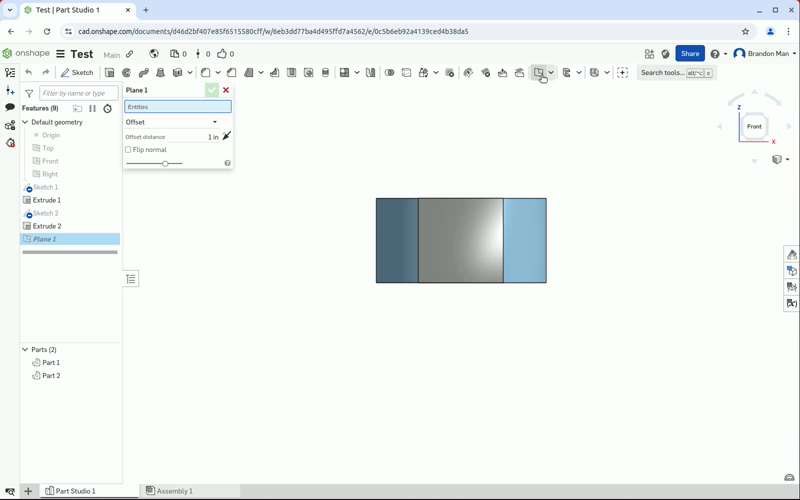
mouse_move(73, 163)
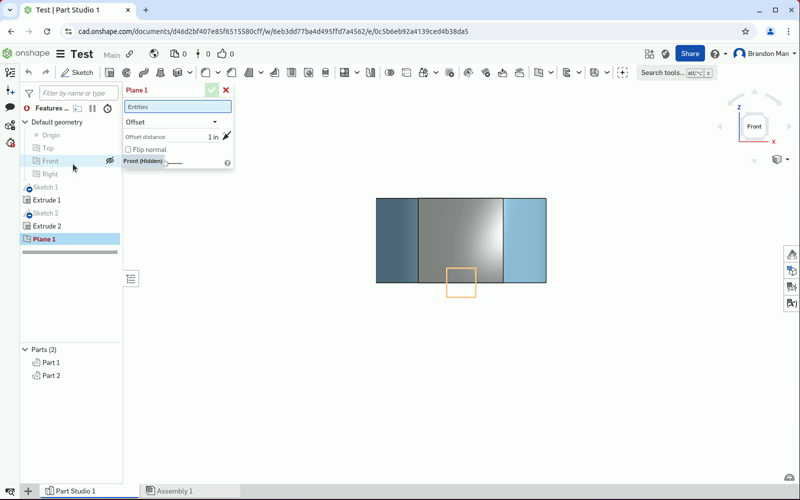
click(73, 163)
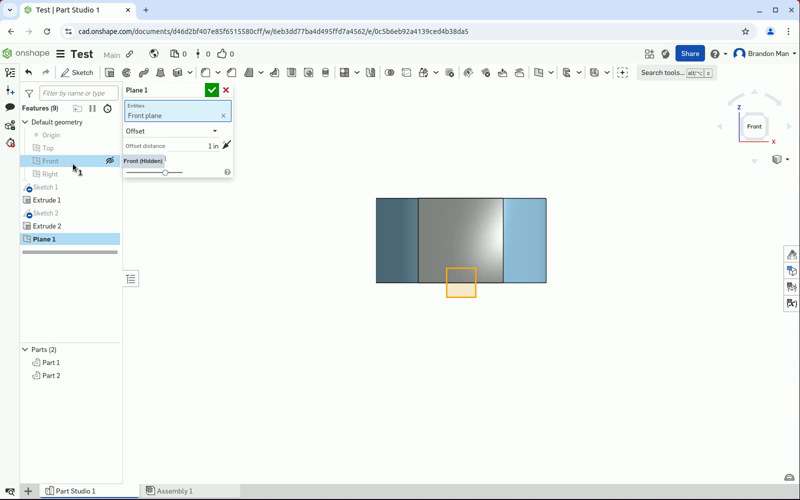
key(tab, 2)
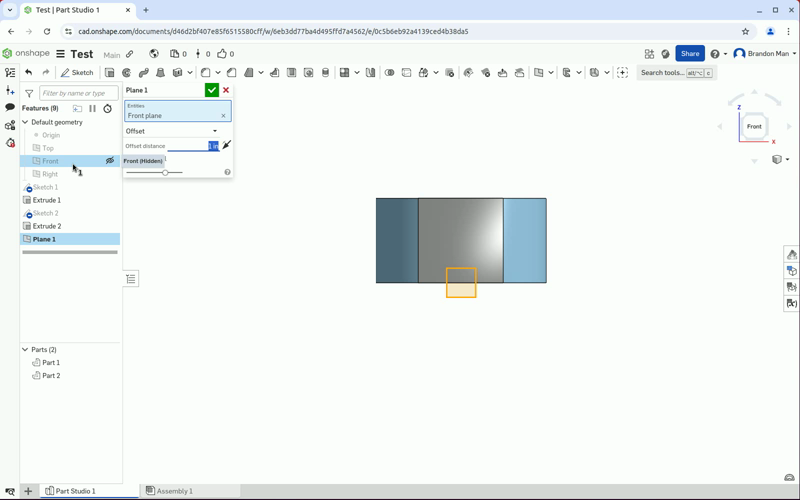
text(23.108)
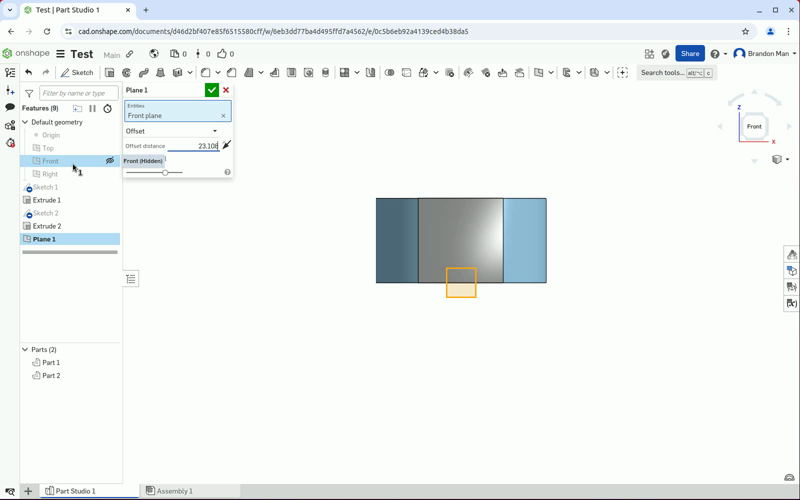
key(enter, 2)
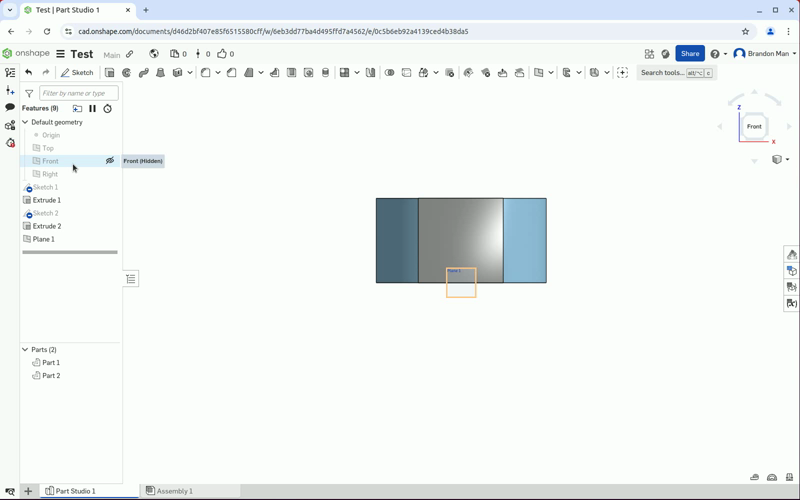
key(shift+s)
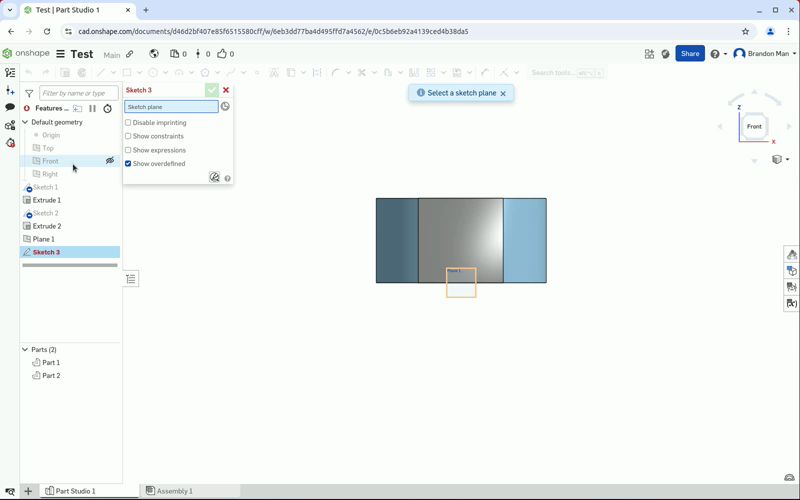
mouse_move(73, 241)
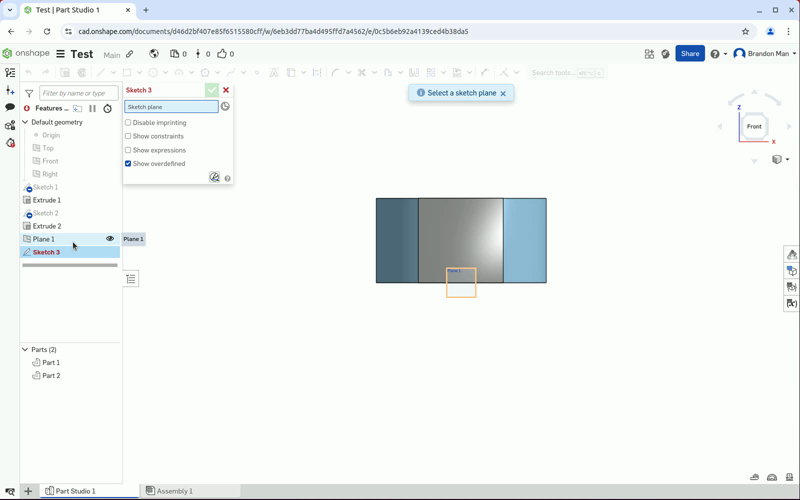
click(73, 241)
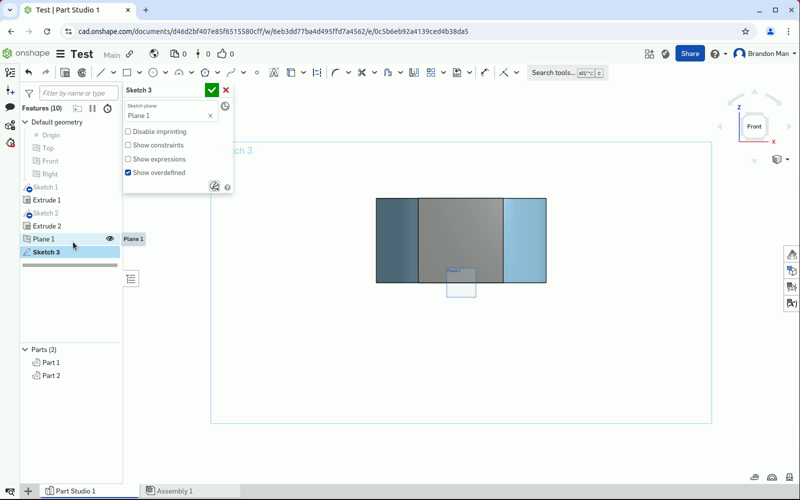
mouse_move(73, 352)
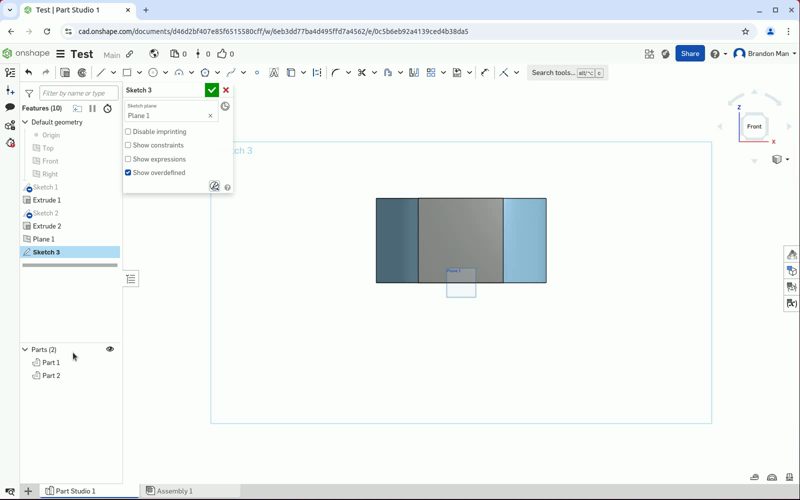
key(y)
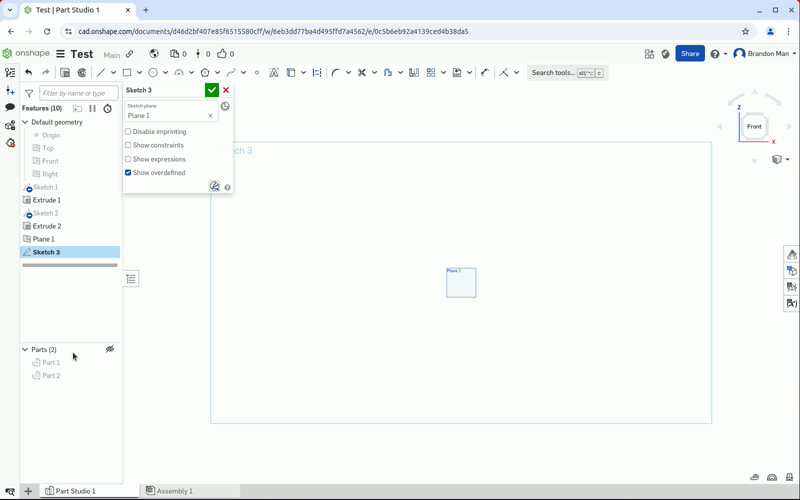
key(l)
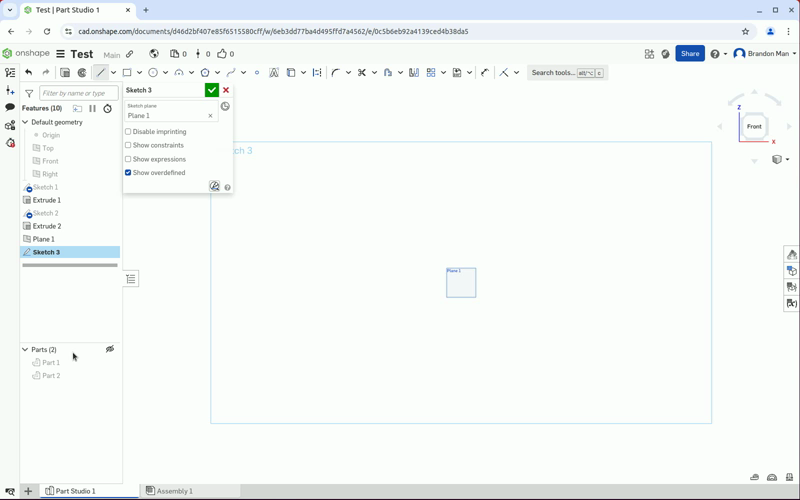
key_down(shift)
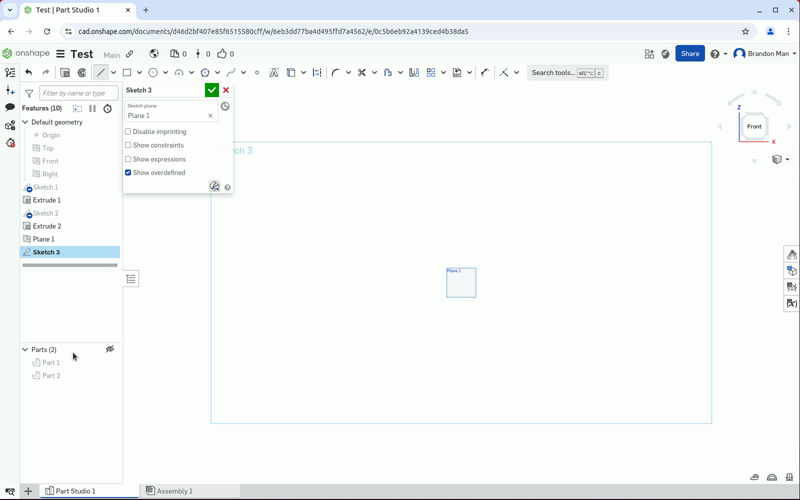
mouse_move(431, 270)
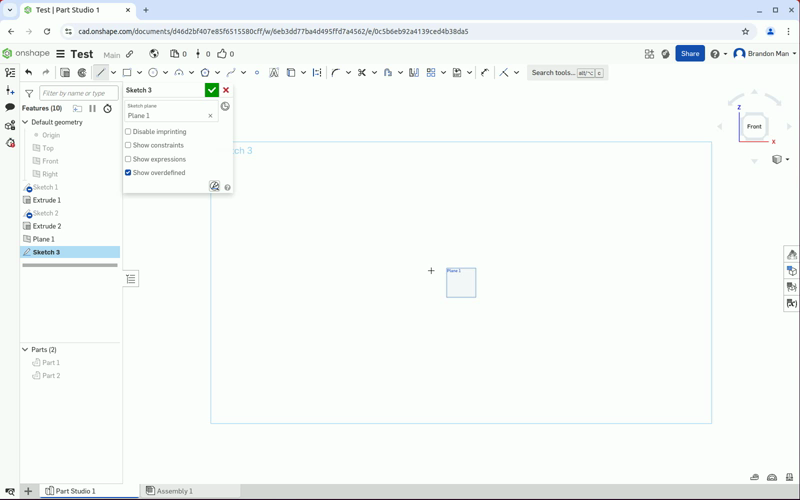
click(431, 270)
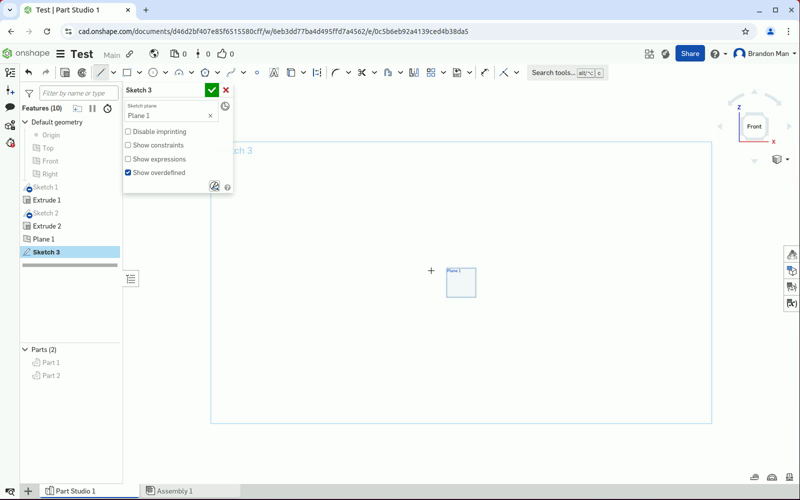
key_up(shift)
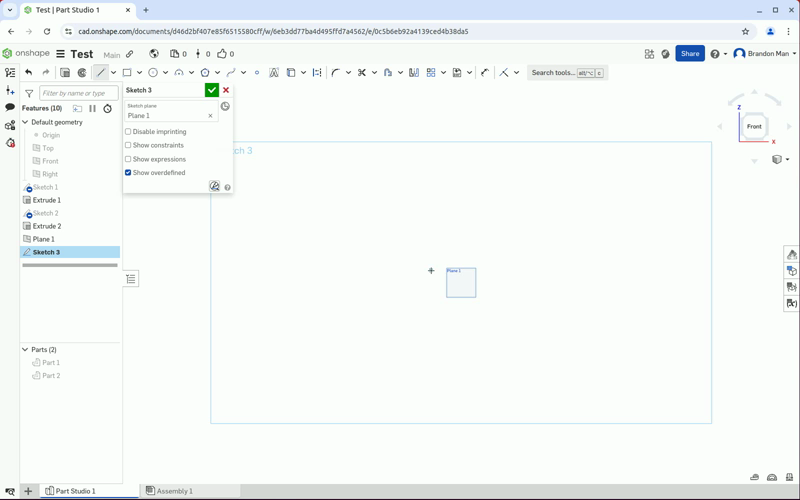
key_down(shift)
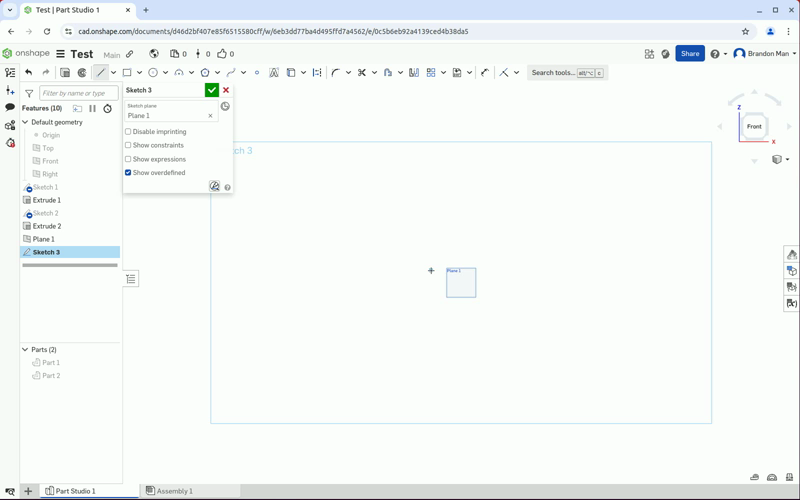
mouse_move(461, 270)
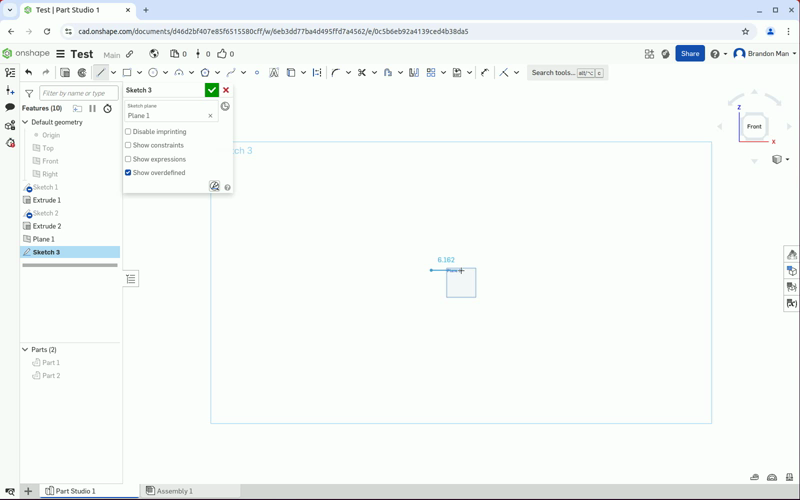
mouse_move(490, 270)
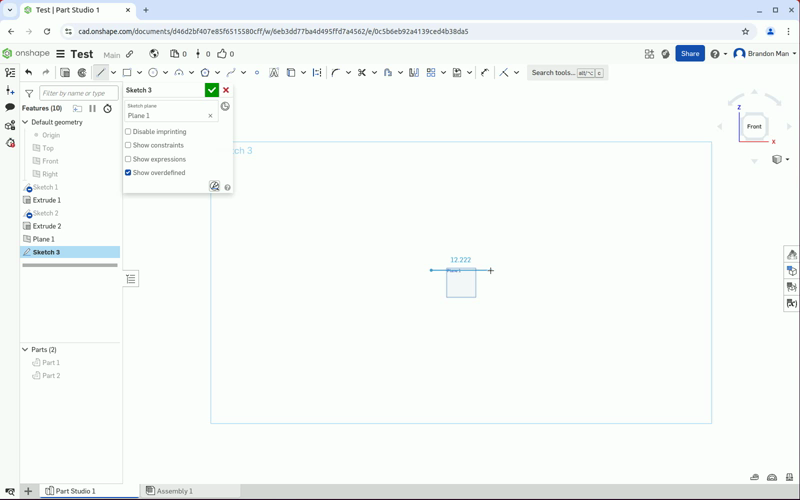
click(490, 270)
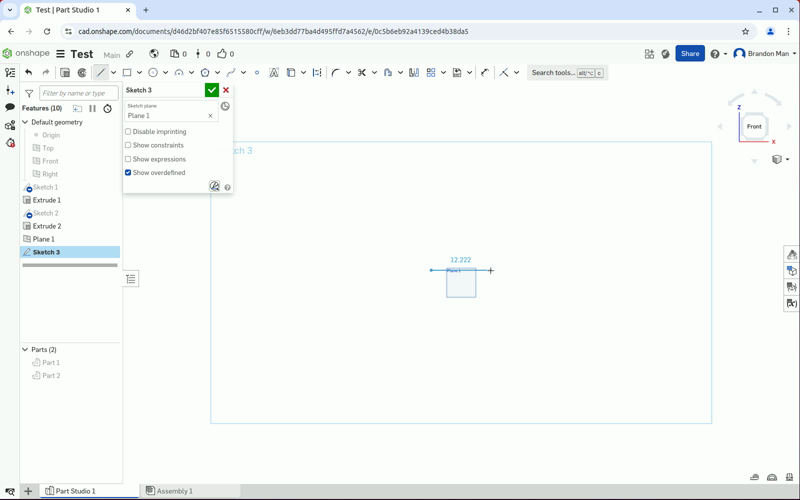
key_up(shift)
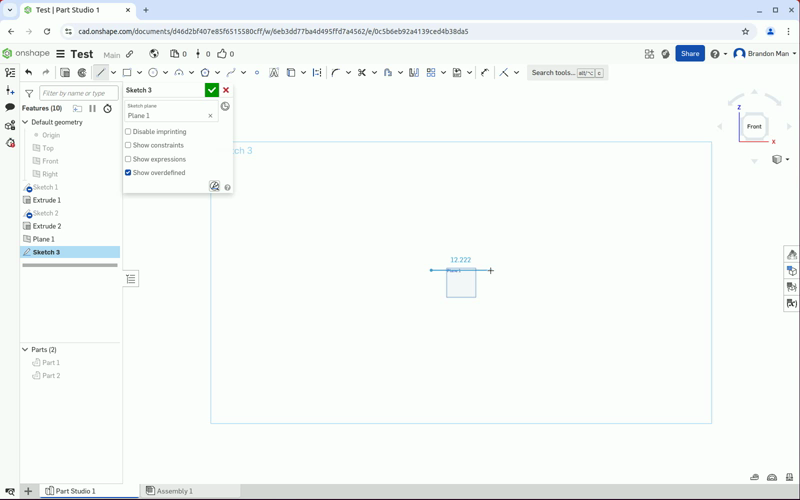
key_down(shift)
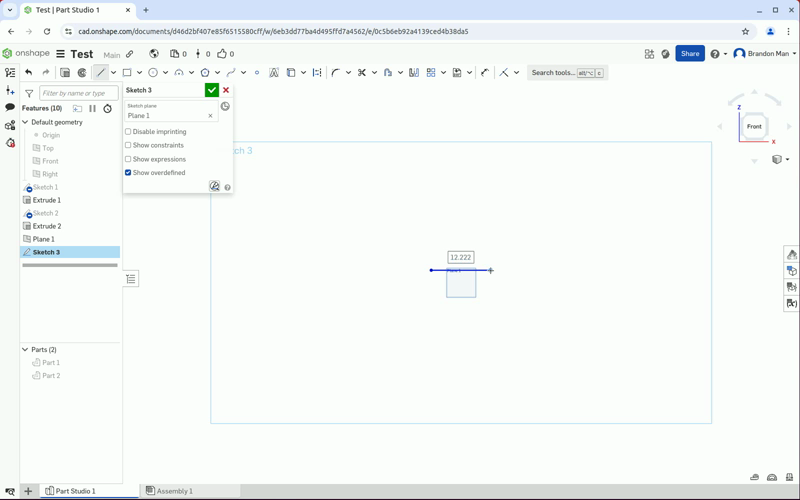
mouse_move(520, 270)
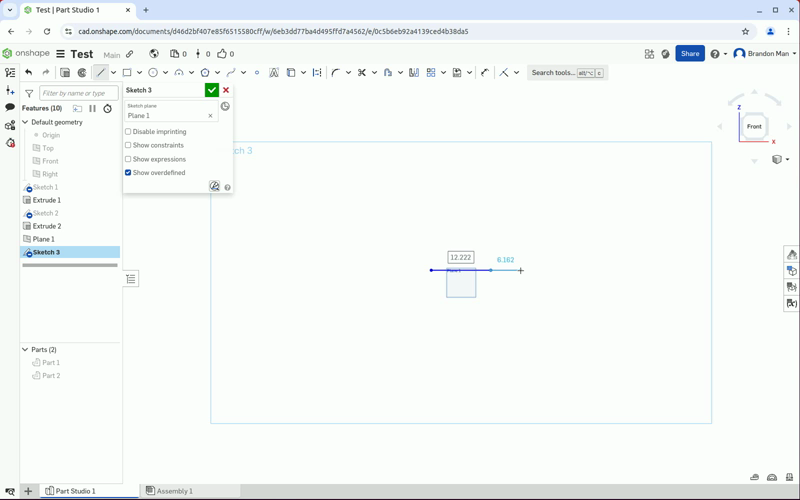
mouse_move(490, 210)
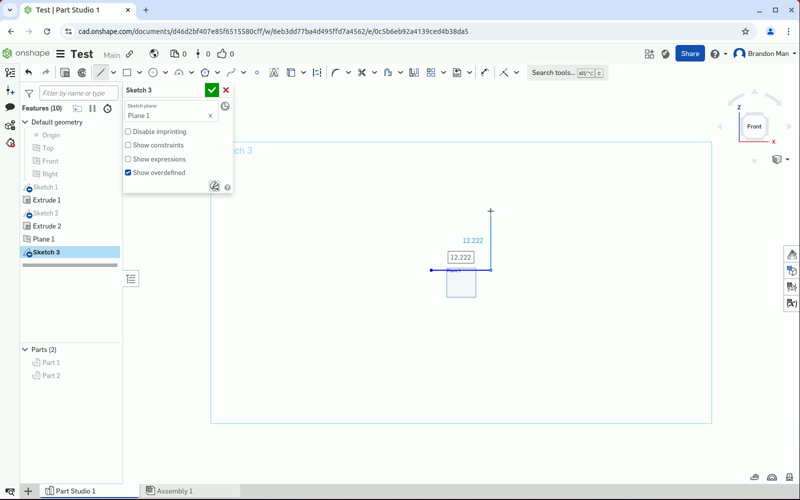
click(490, 210)
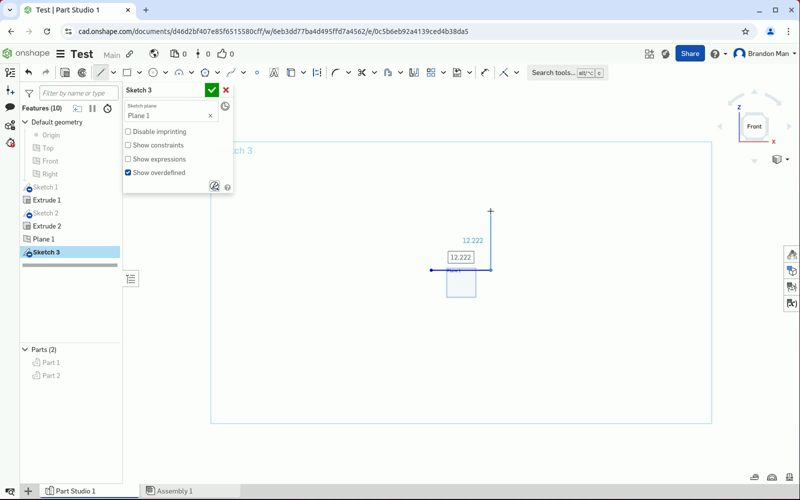
key_up(shift)
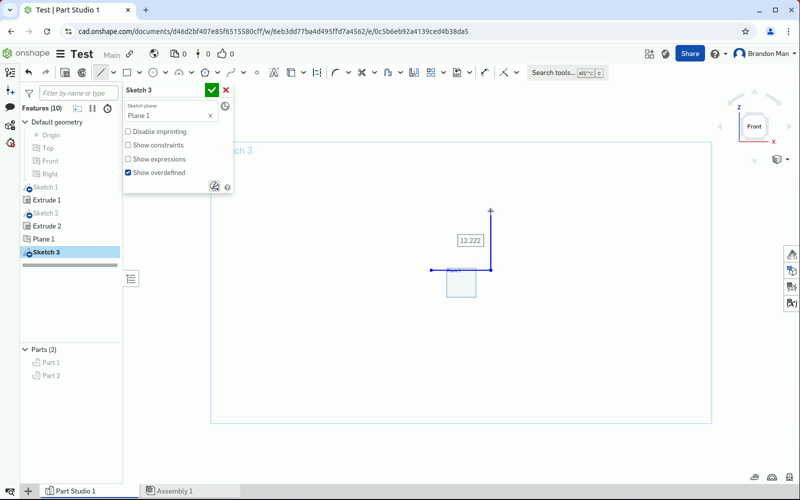
key_down(shift)
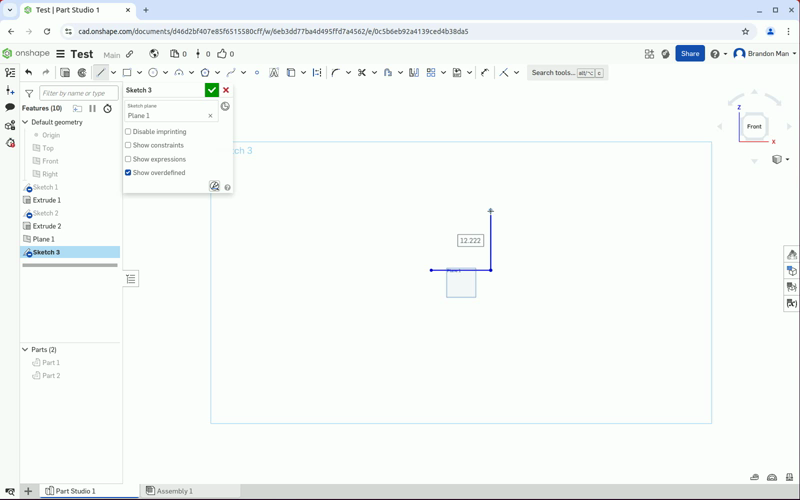
mouse_move(520, 210)
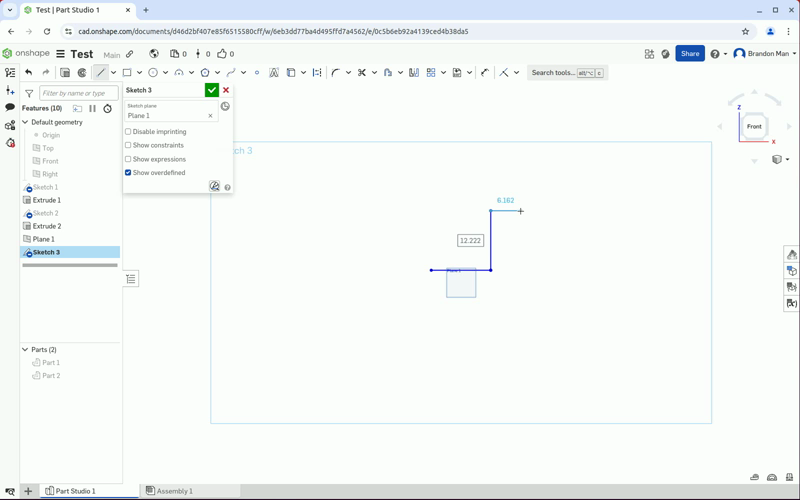
mouse_move(431, 210)
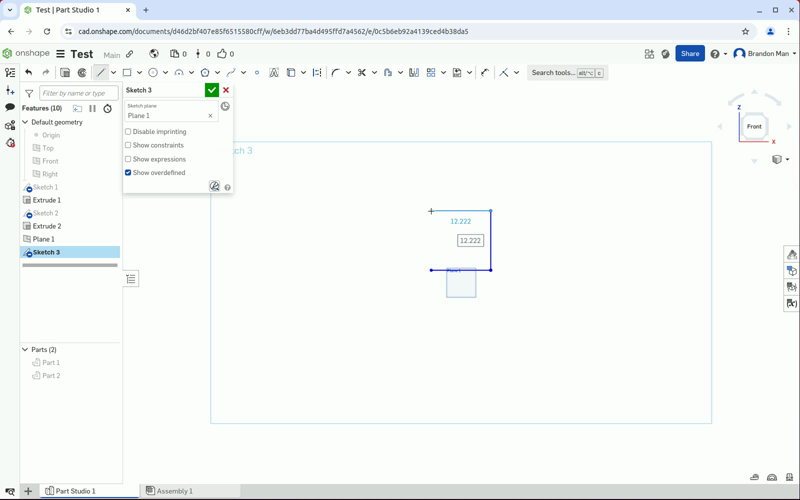
click(431, 210)
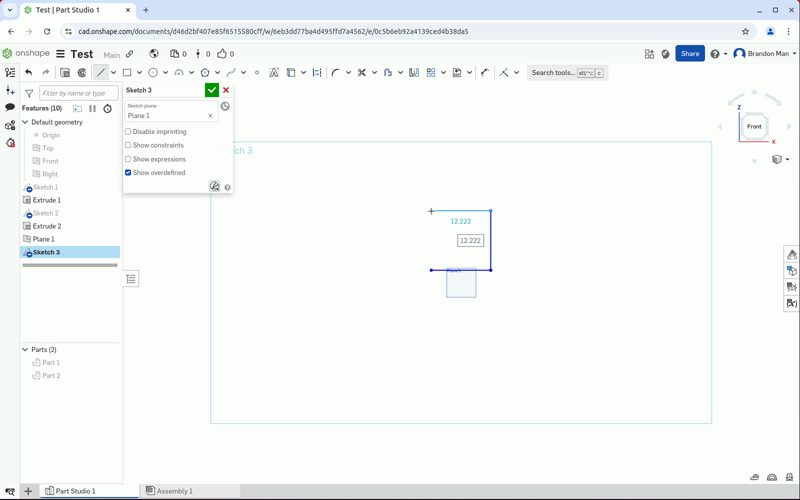
key_up(shift)
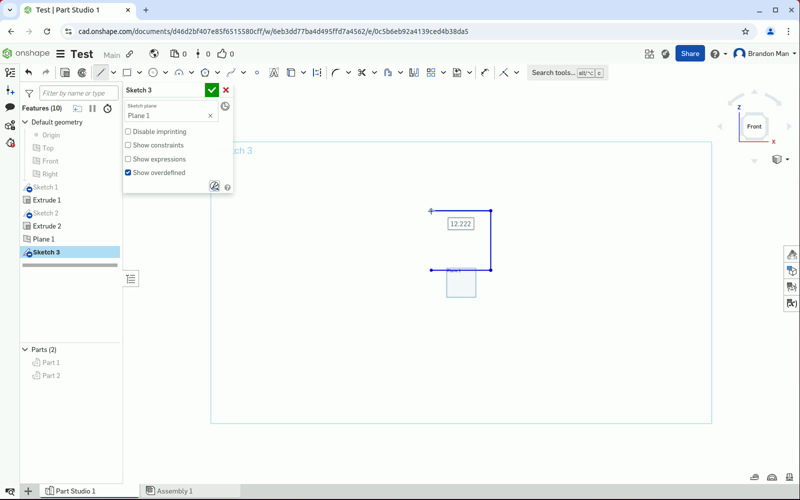
mouse_move(461, 210)
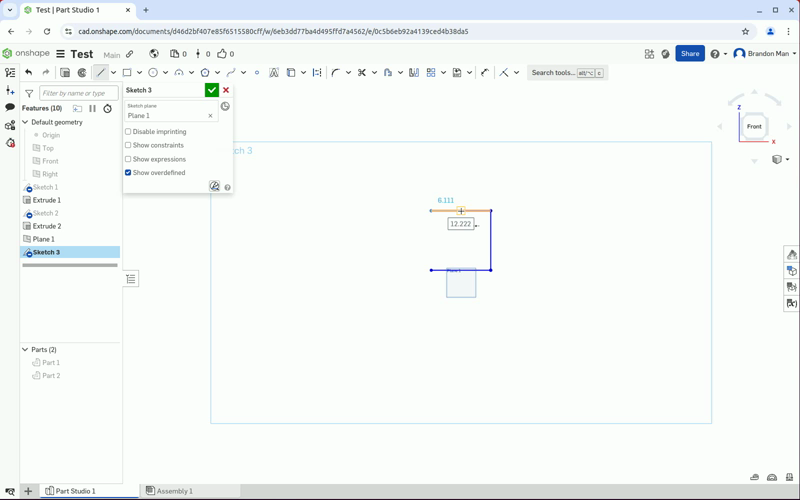
key_down(shift)
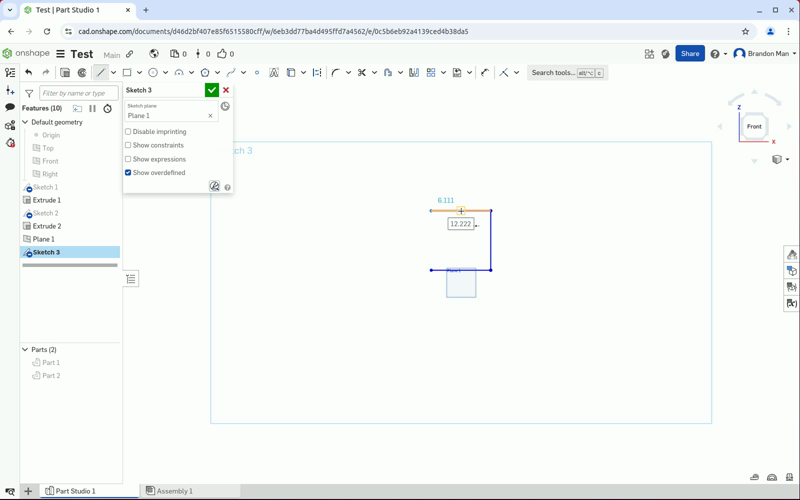
mouse_move(431, 270)
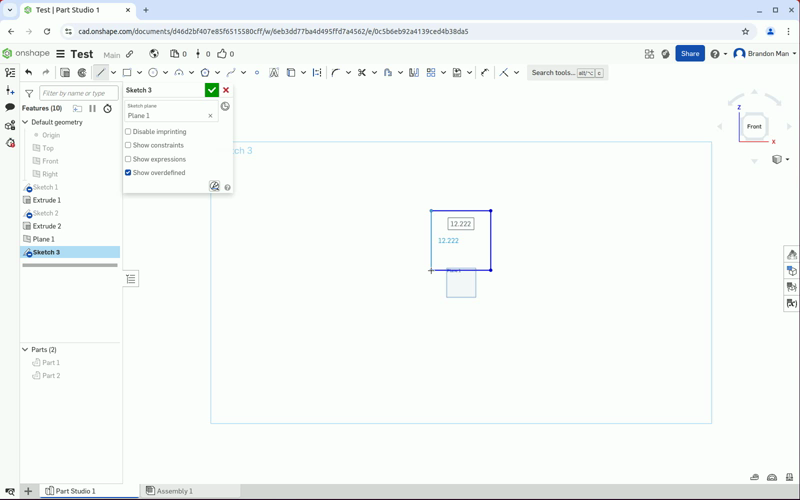
key_up(shift)
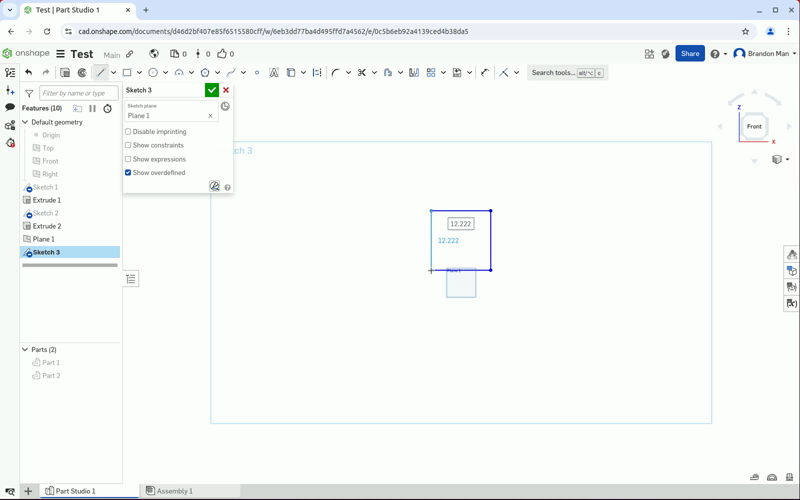
click(431, 270)
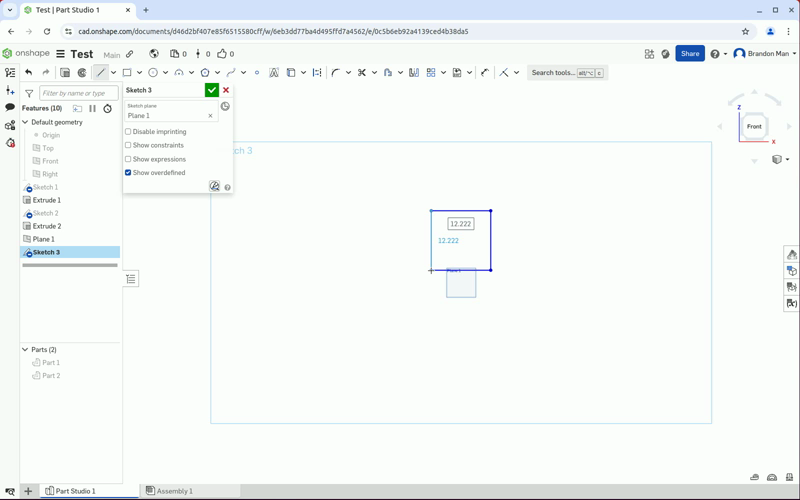
key(esc)
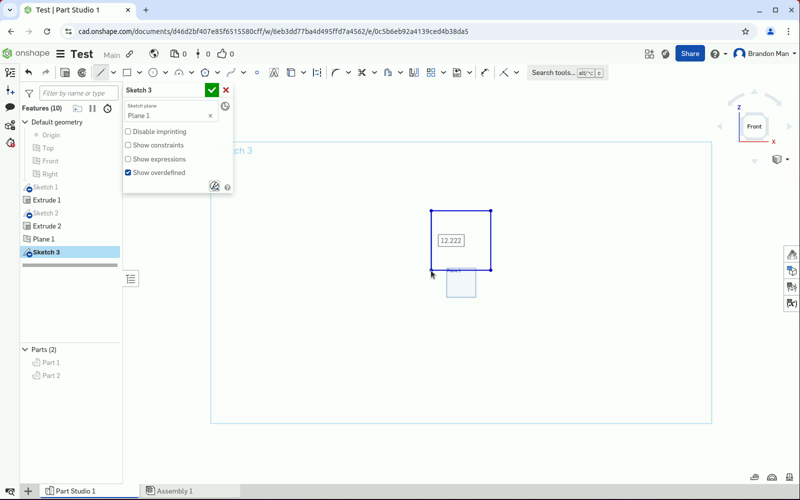
mouse_move(470, 241)
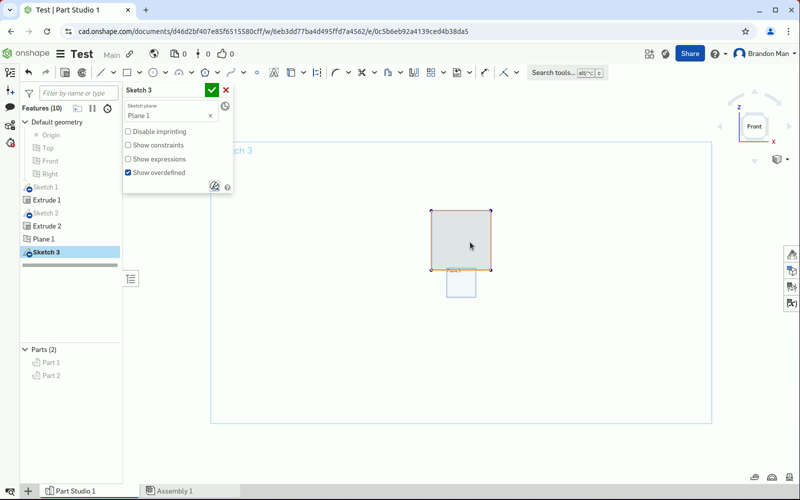
click(470, 241)
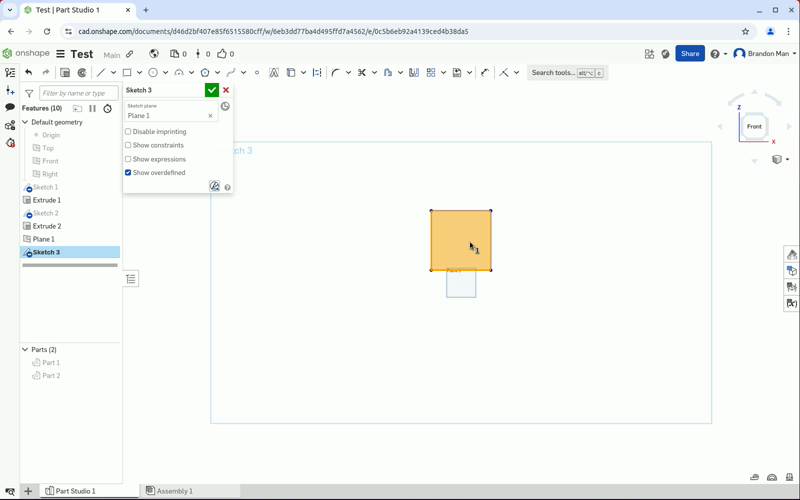
mouse_move(73, 352)
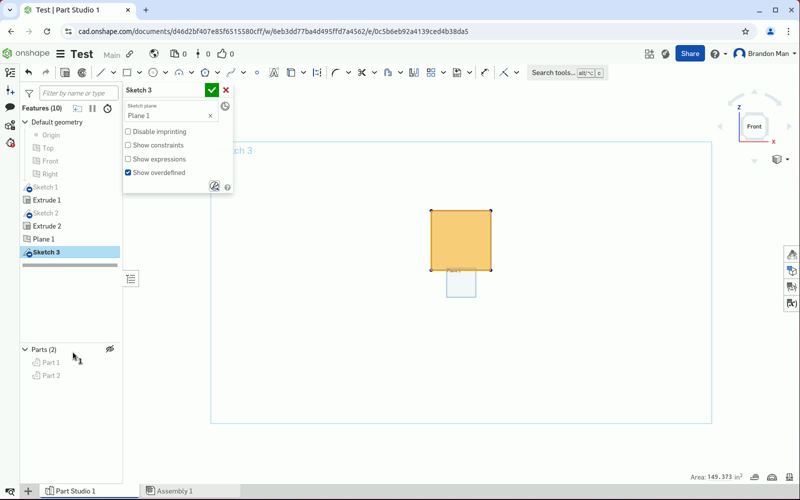
key(shift+y)
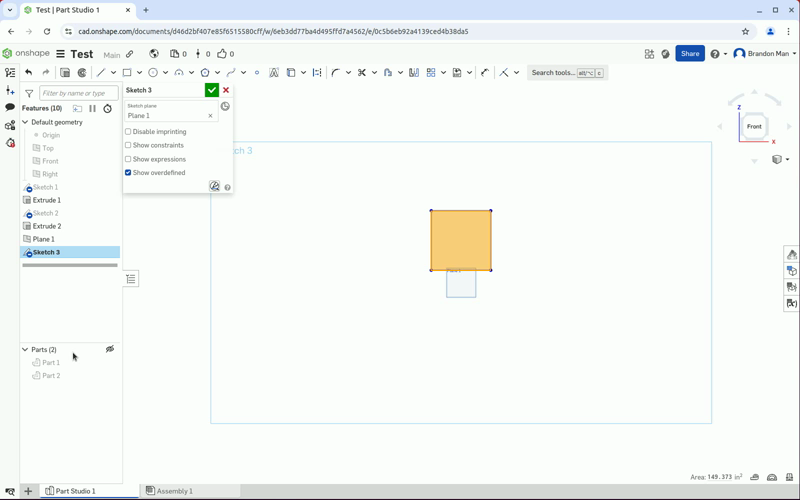
key(shift+e)
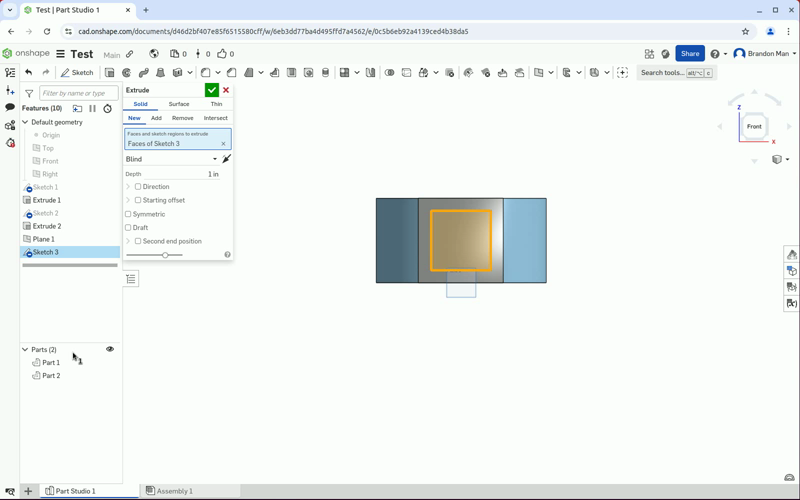
mouse_move(143, 106)
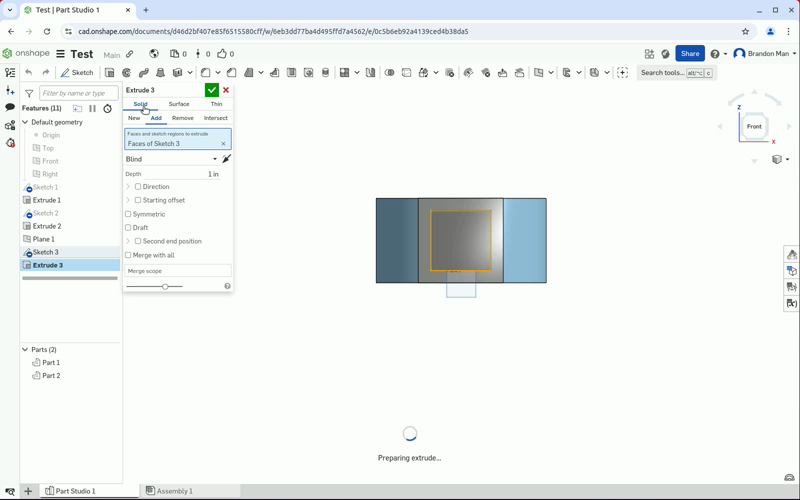
click(143, 106)
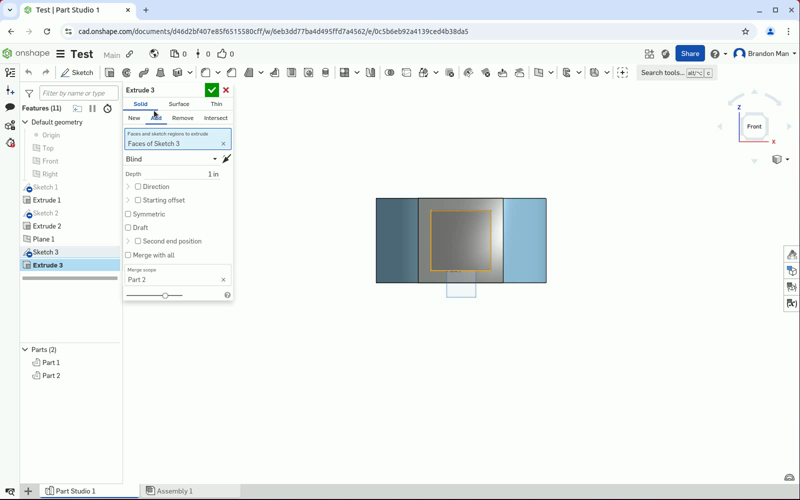
mouse_move(186, 120)
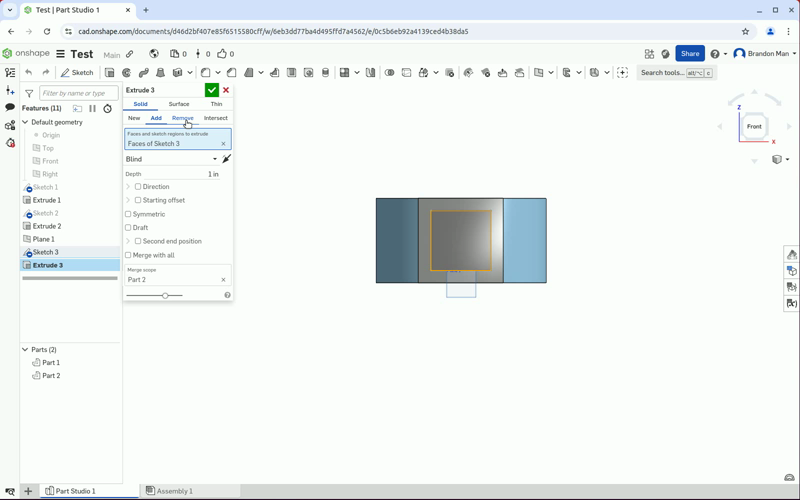
click(186, 120)
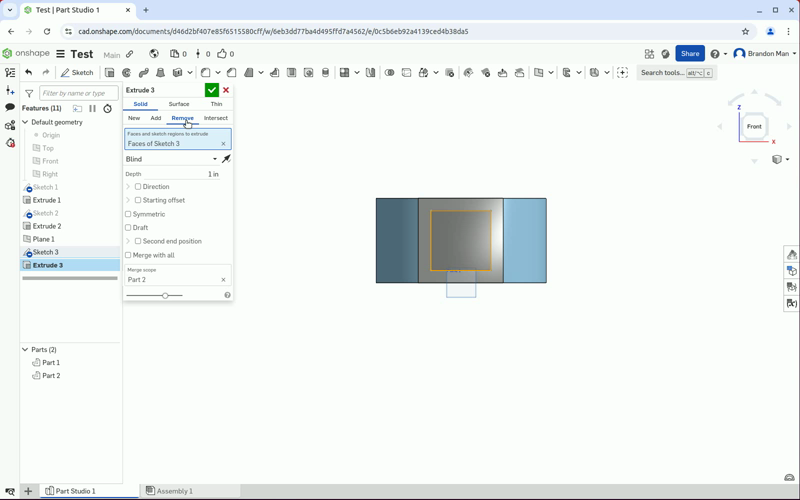
key(tab, 4)
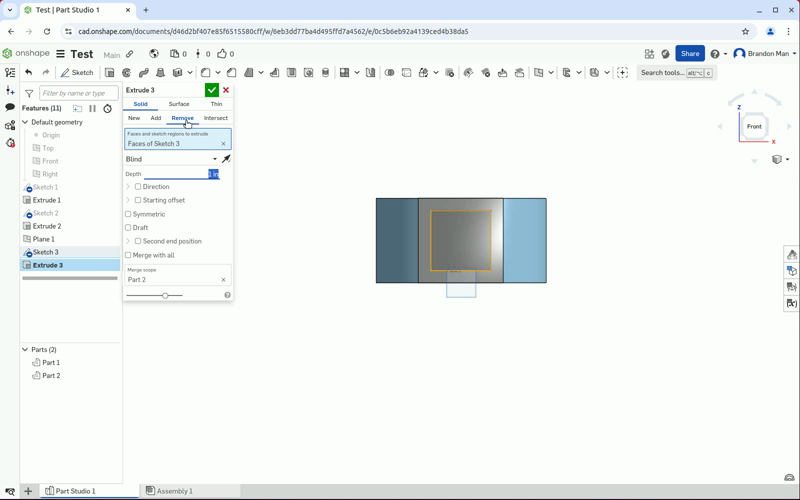
text(5.777)
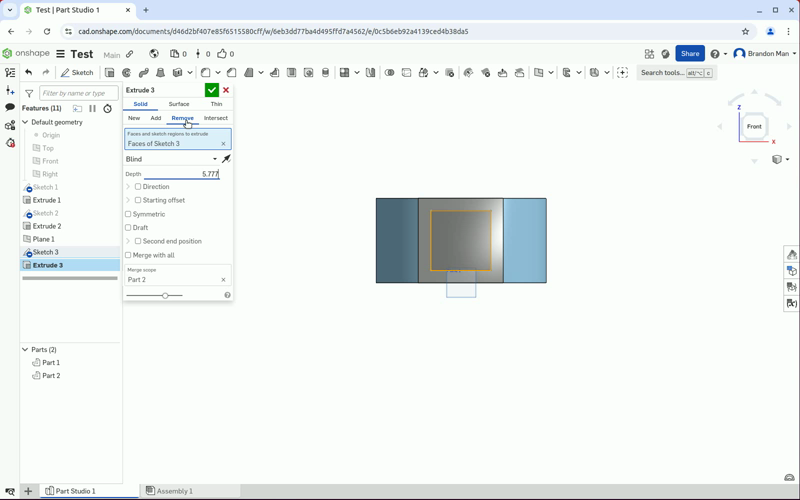
key(tab, 6)
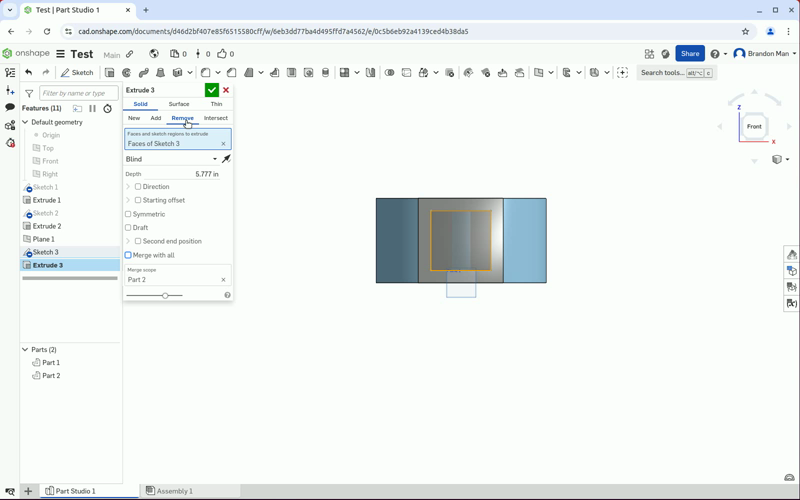
key(space)
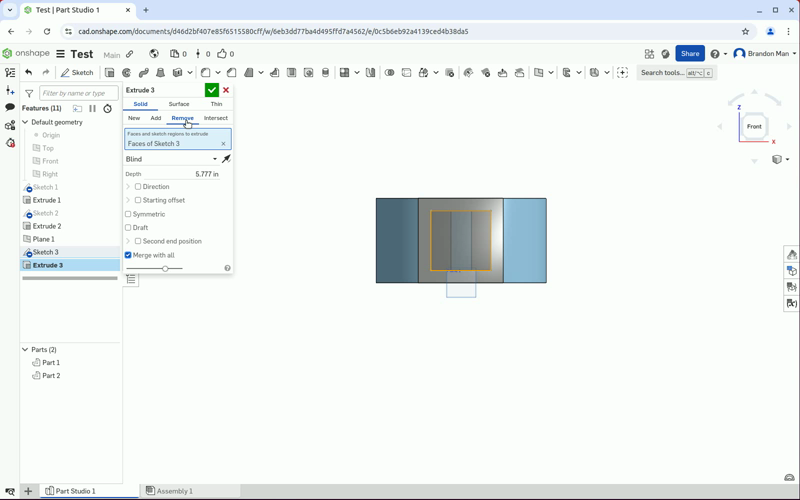
key(enter)
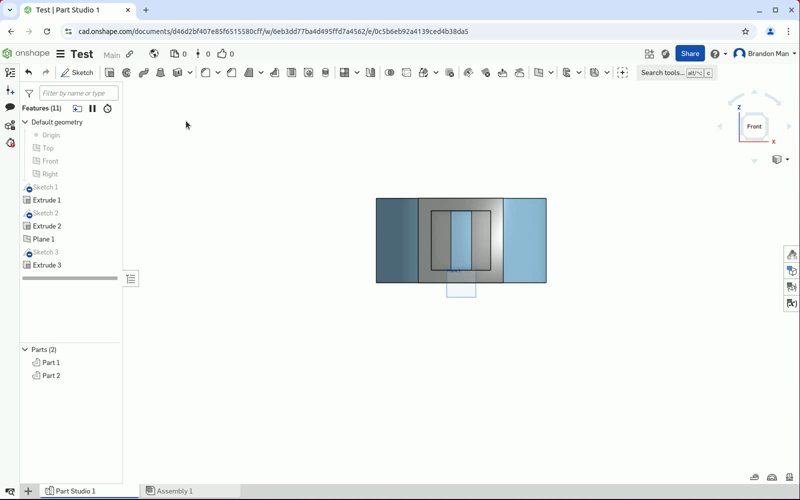
key(shift+h)
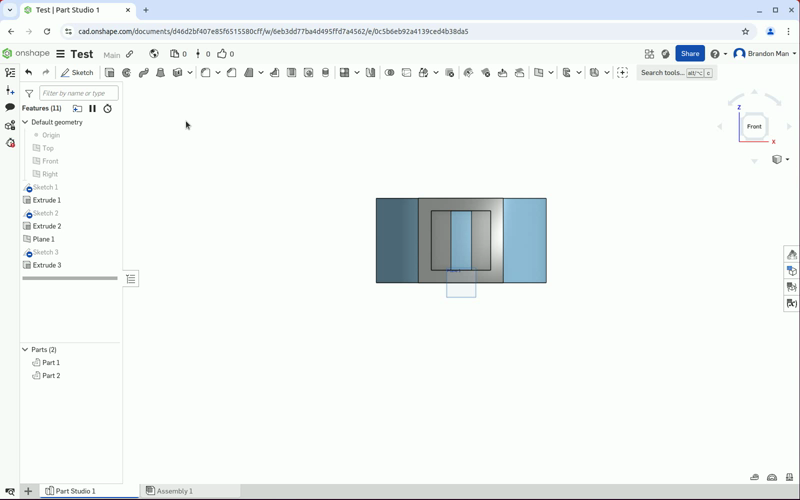
key(shift+h)
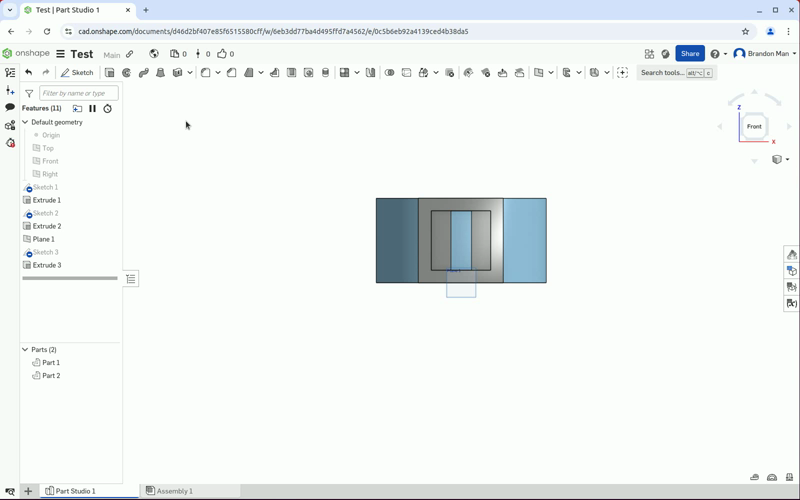
mouse_move(73, 189)
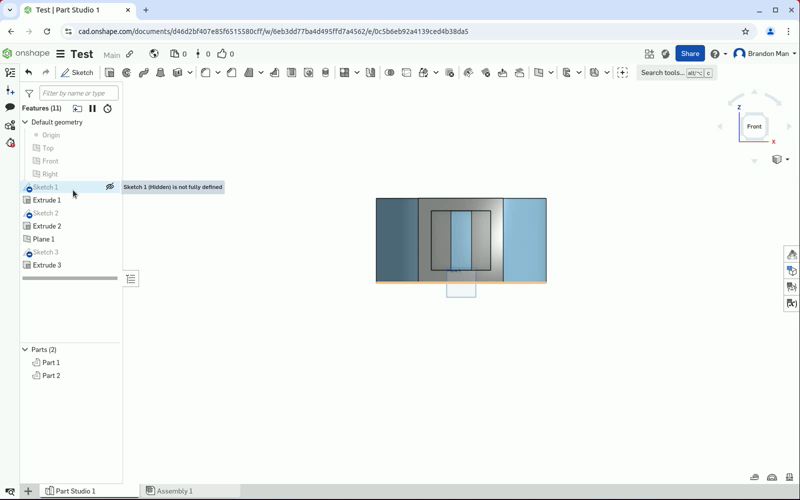
click(73, 189)
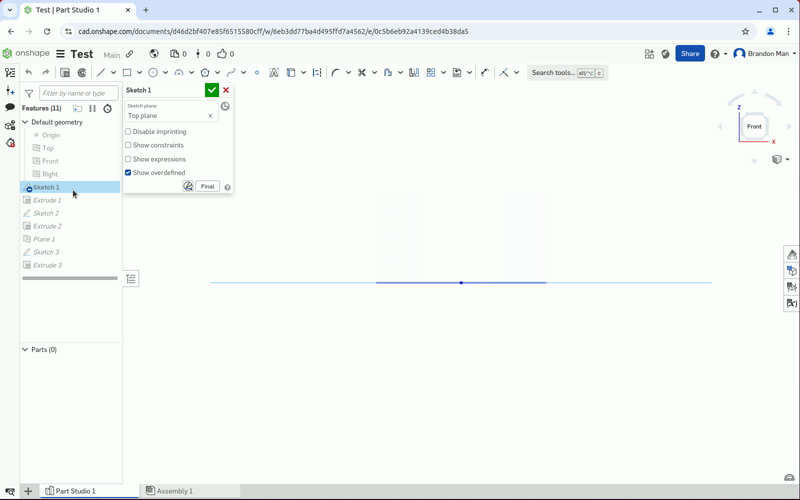
mouse_move(229, 92)
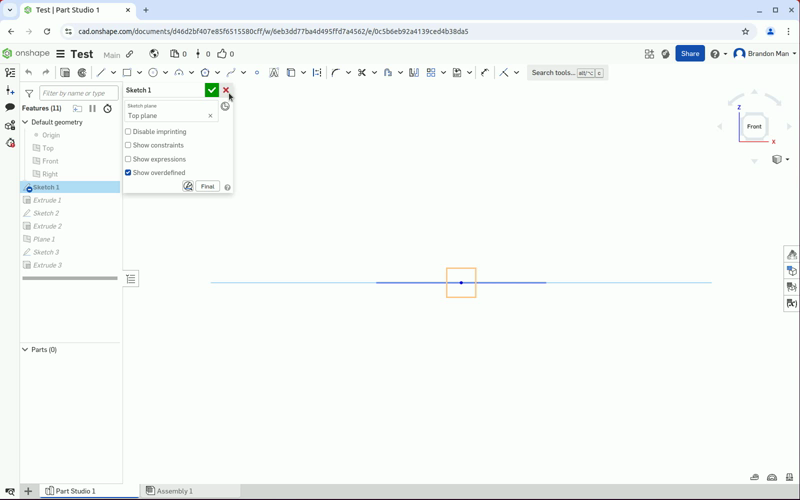
click(229, 92)
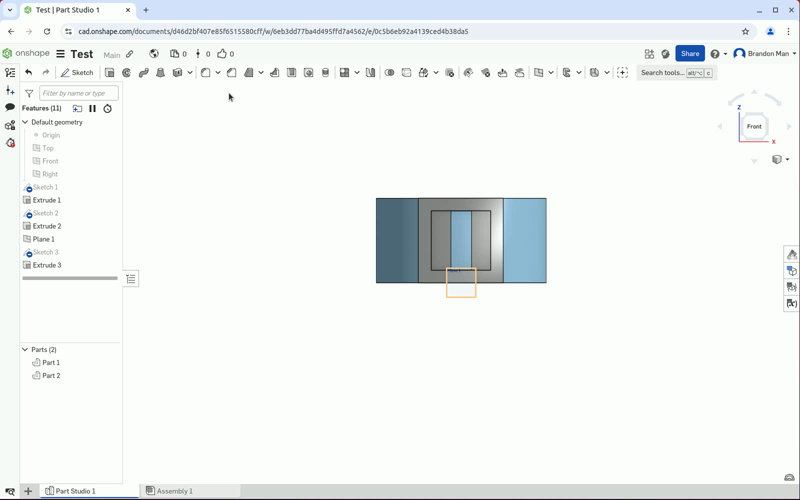
mouse_move(73, 352)
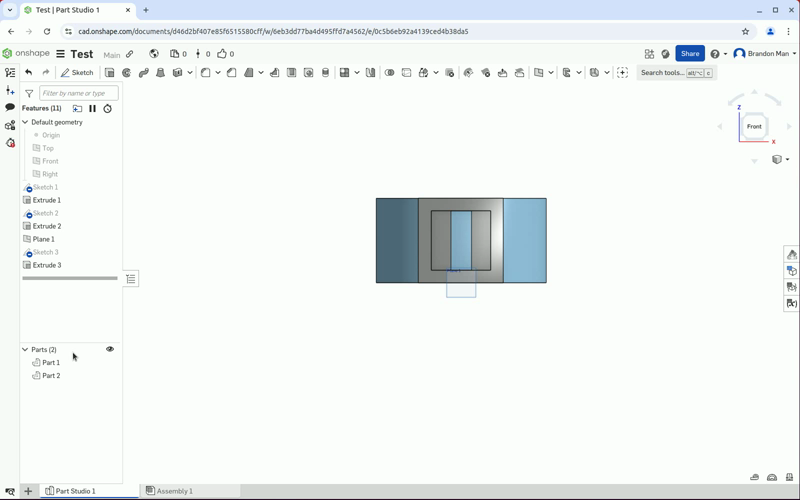
key(y)
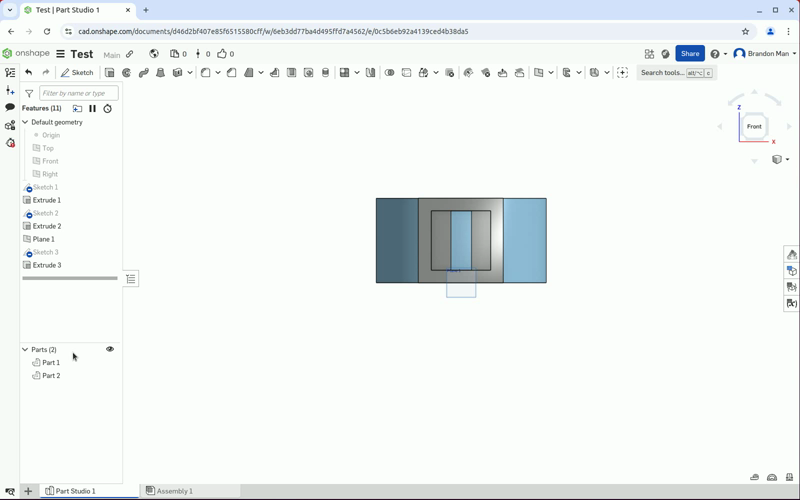
key(shift+p)
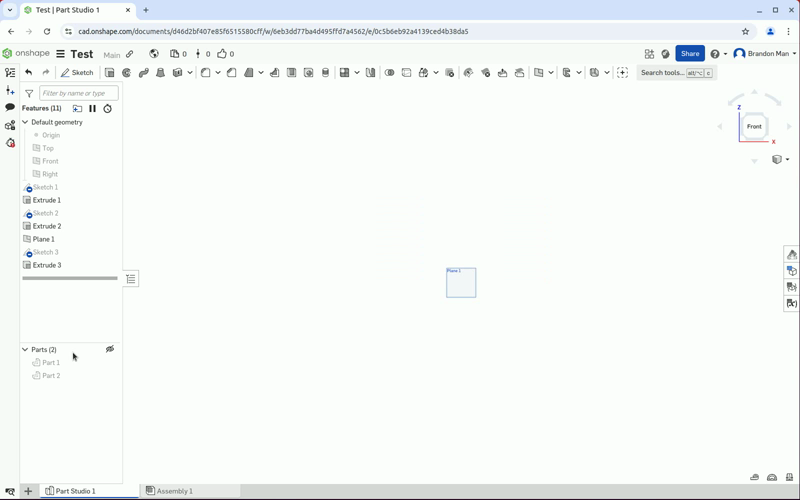
key(space)
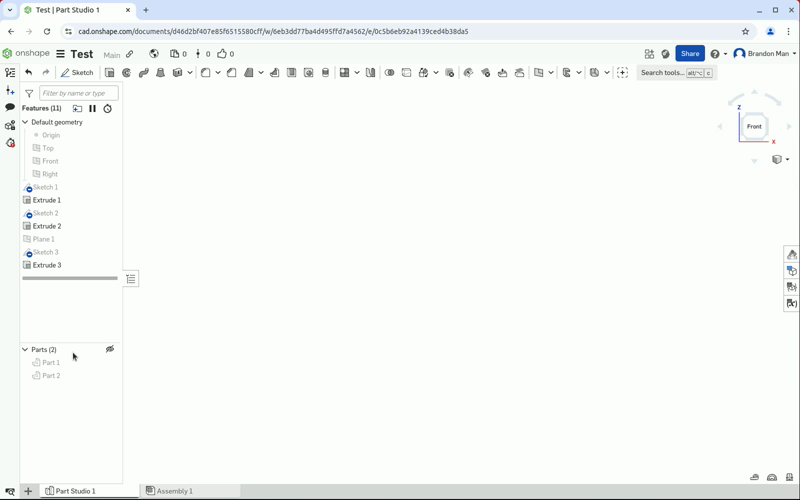
key_down(shift)
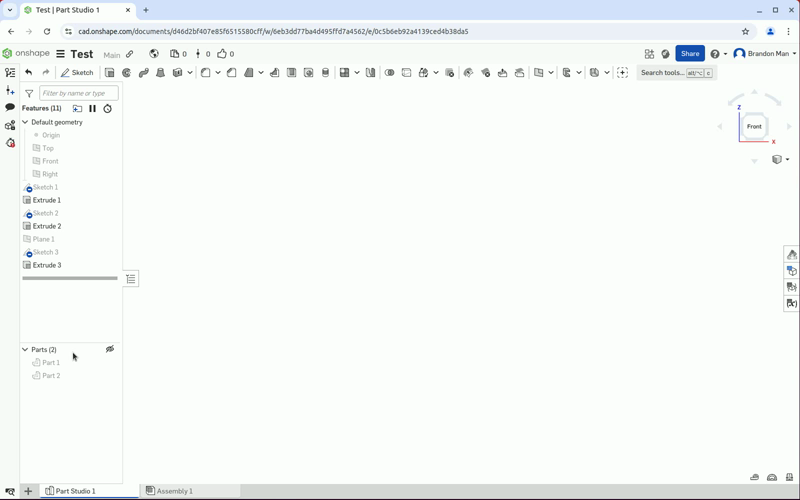
key(down)
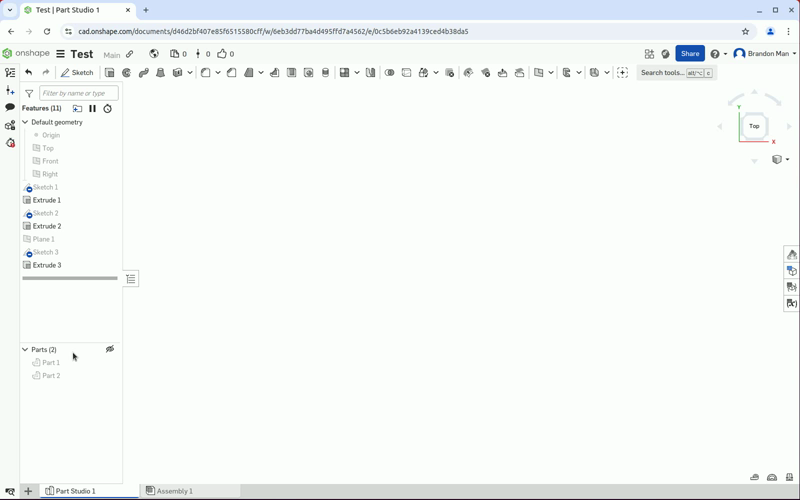
key_up(shift)
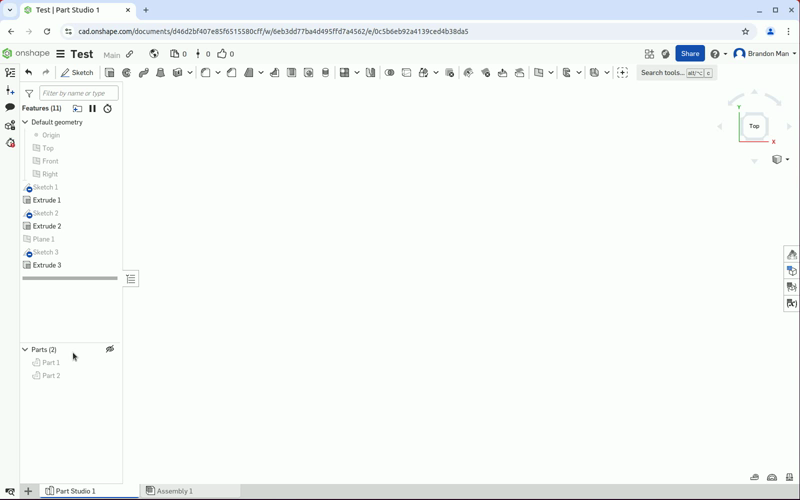
mouse_move(73, 352)
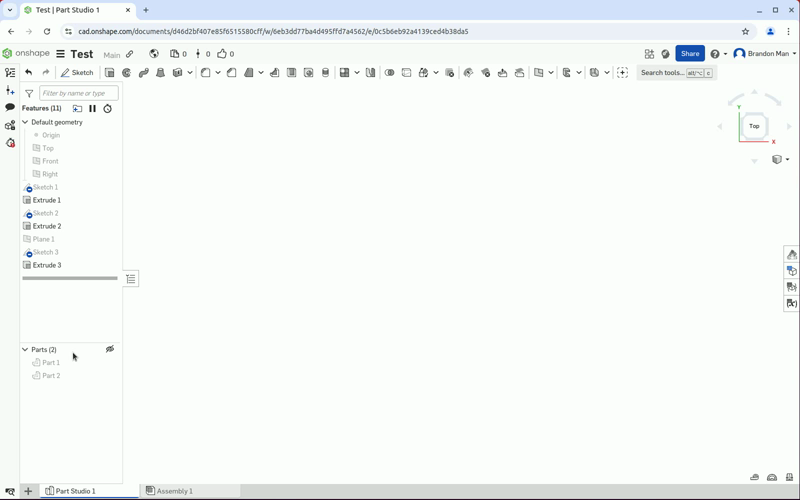
key(shift+y)
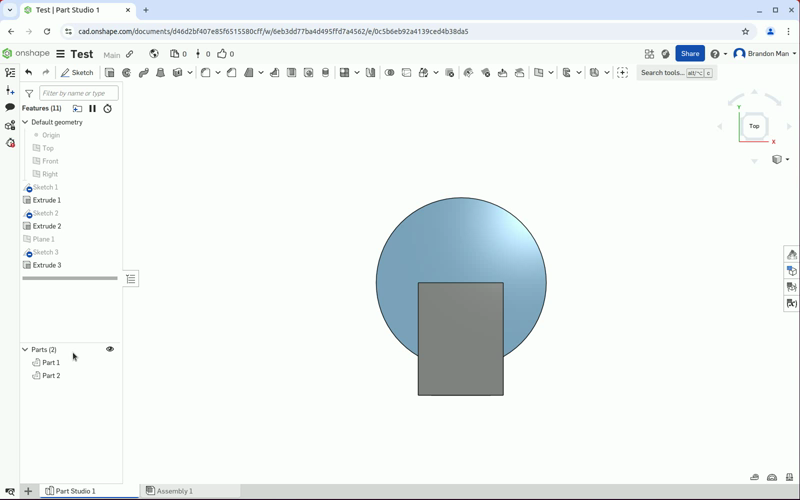
mouse_move(541, 75)
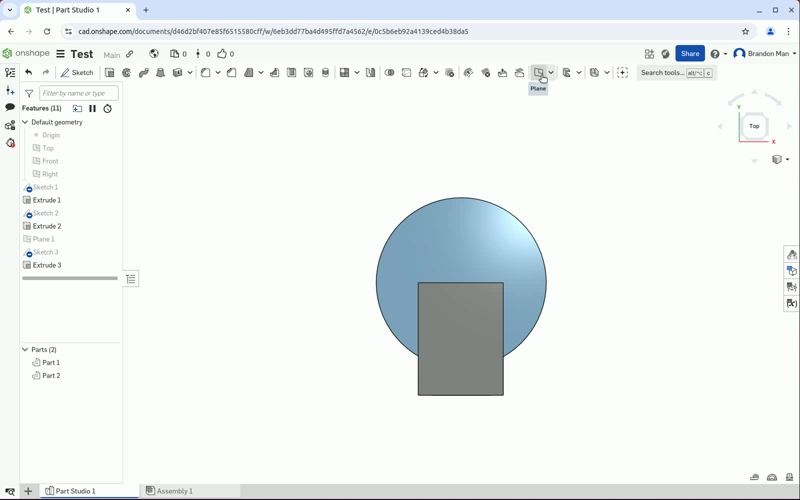
click(541, 75)
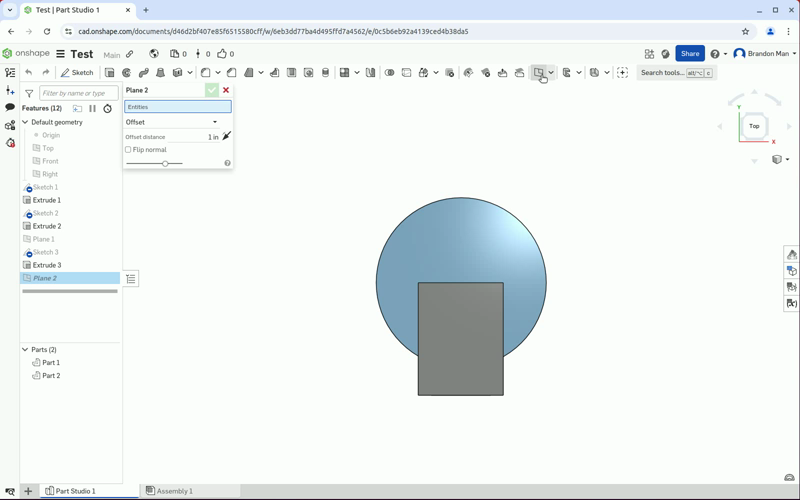
mouse_move(73, 150)
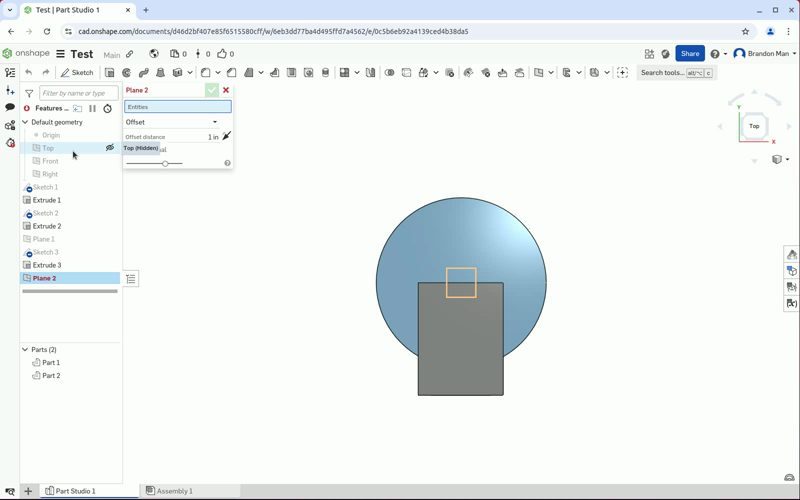
click(73, 150)
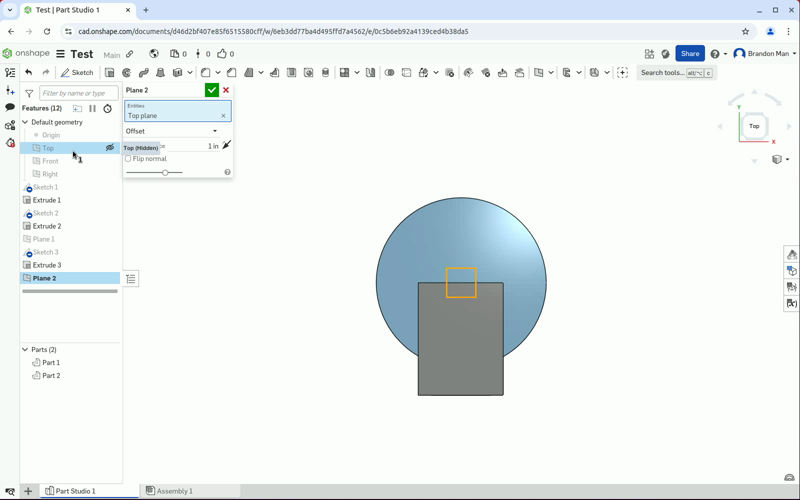
key(tab, 2)
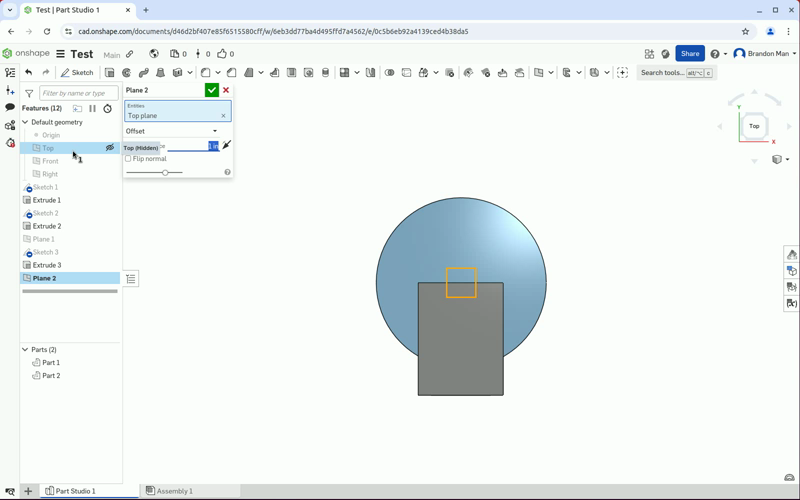
text(17.316)
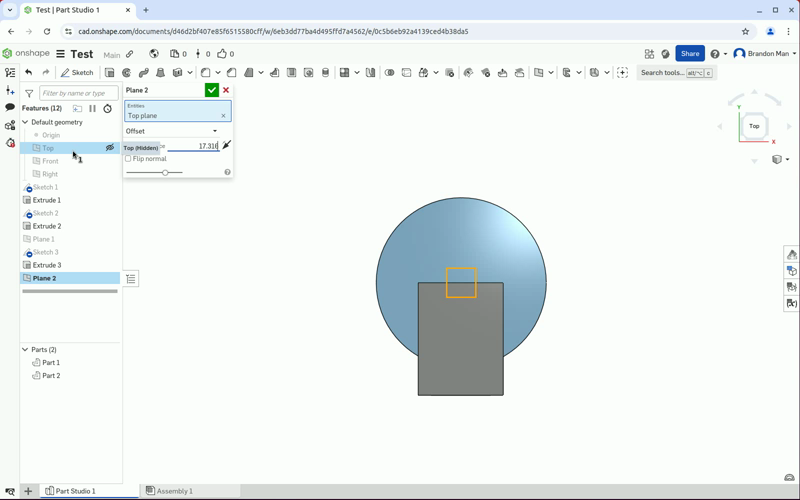
key(enter, 2)
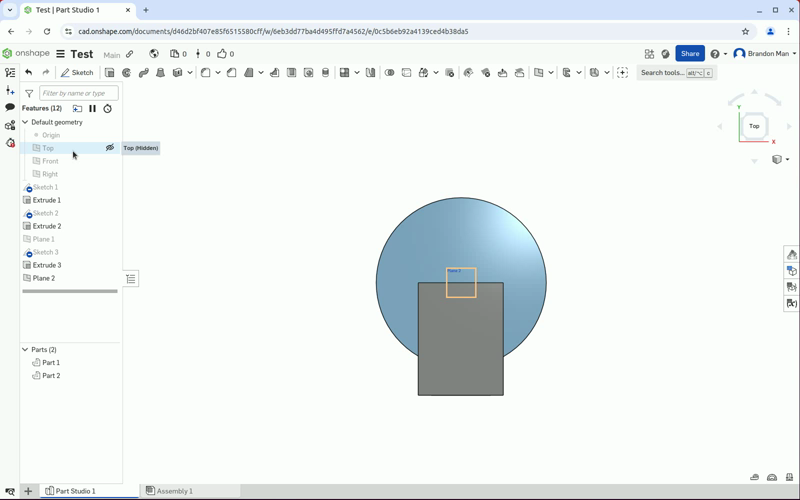
key(shift+s)
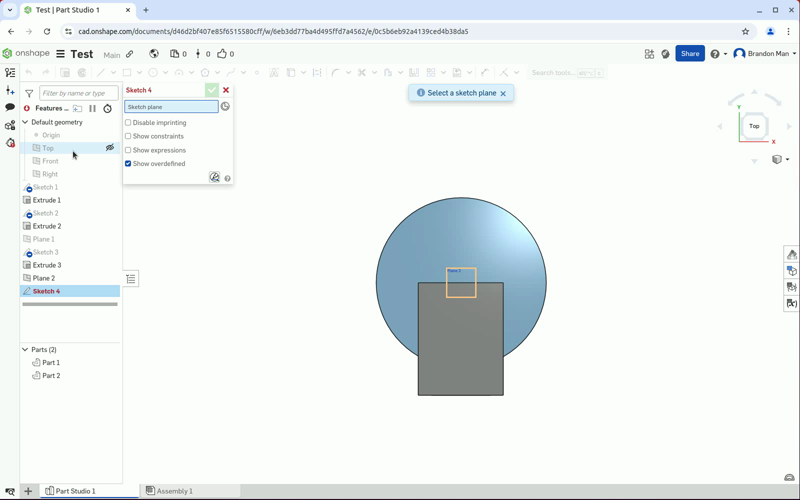
mouse_move(73, 280)
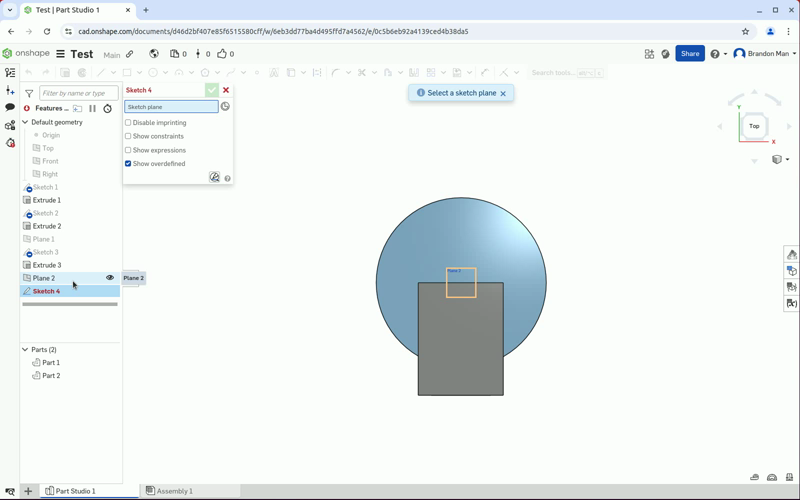
click(73, 280)
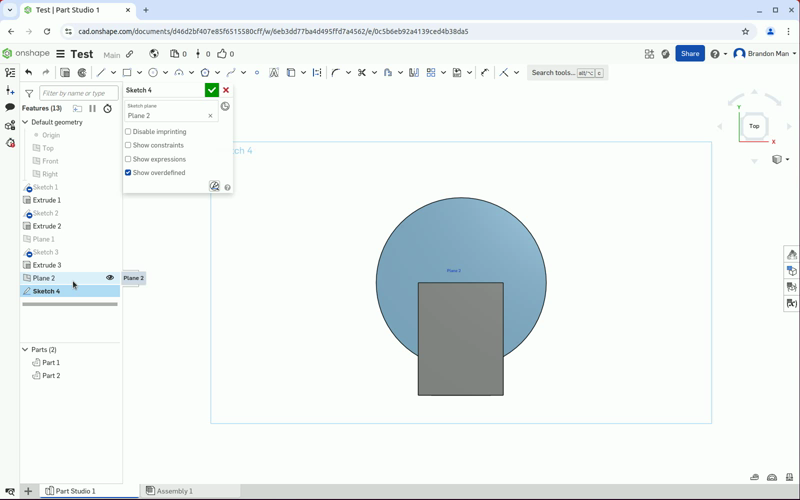
mouse_move(73, 352)
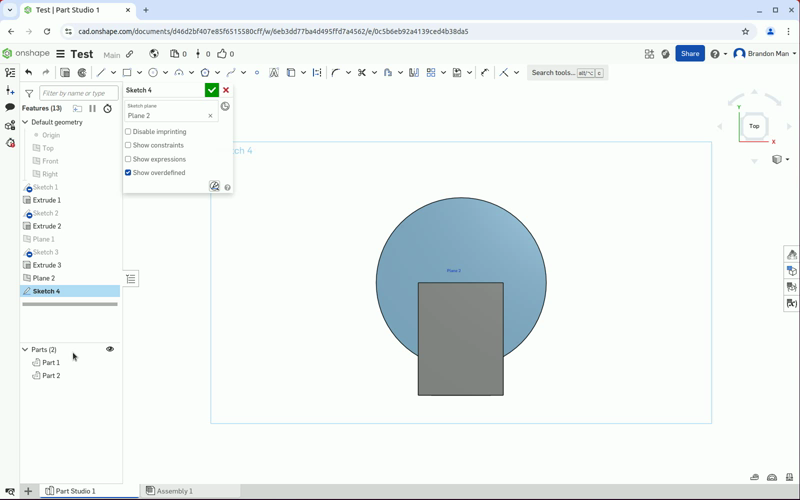
key(y)
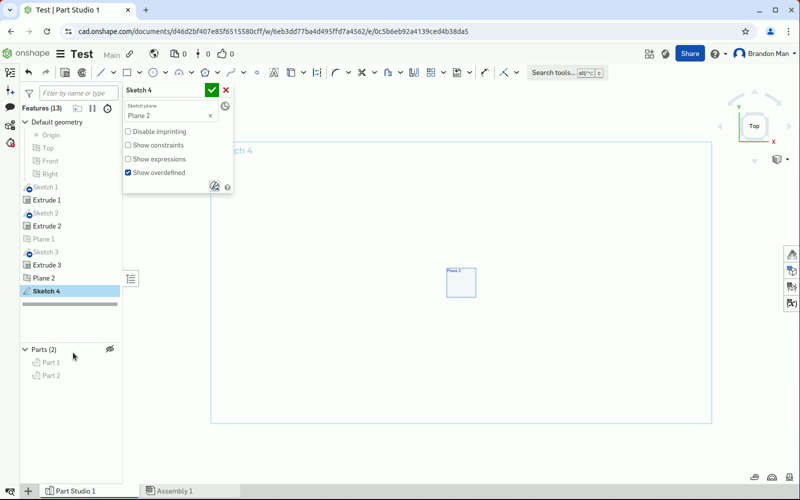
key(c)
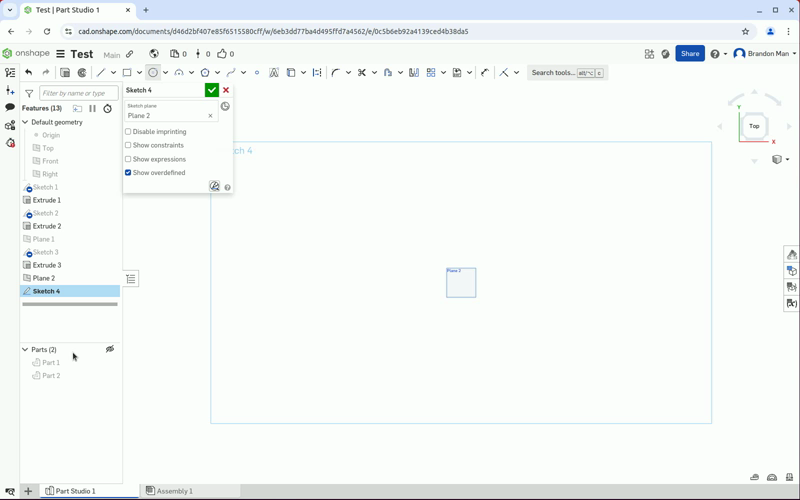
key_down(shift)
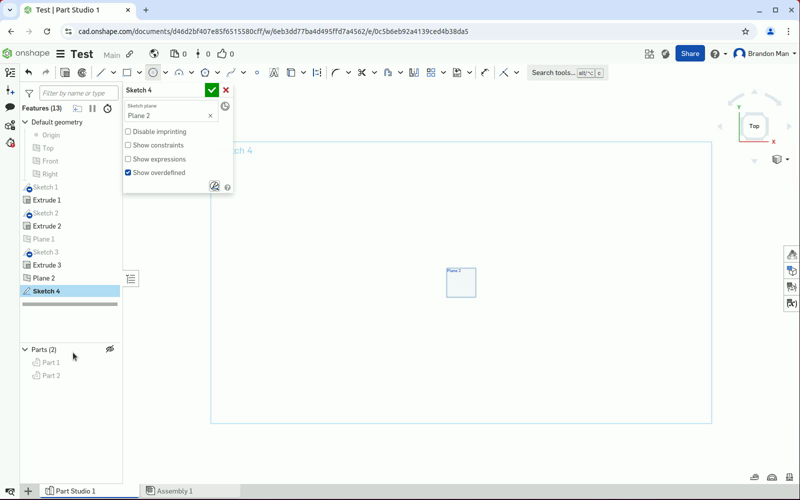
mouse_move(461, 282)
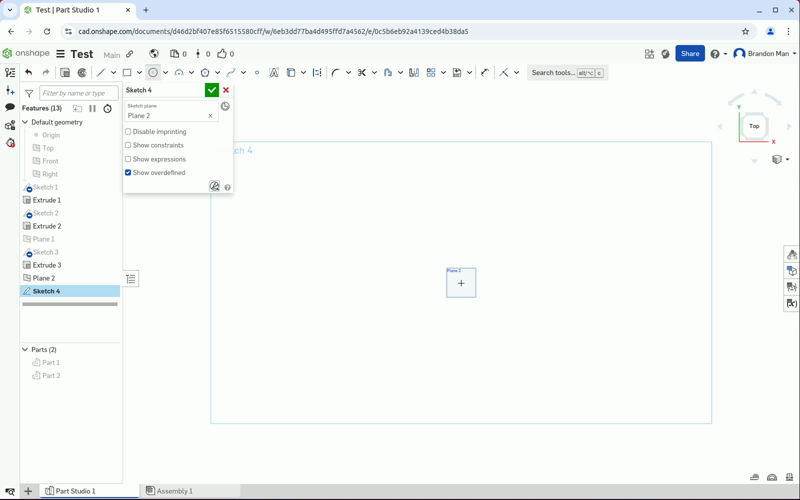
click(461, 282)
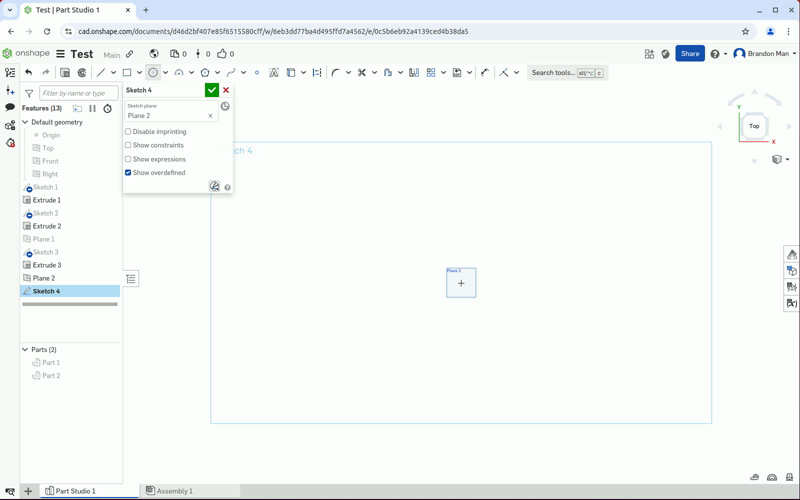
key_up(shift)
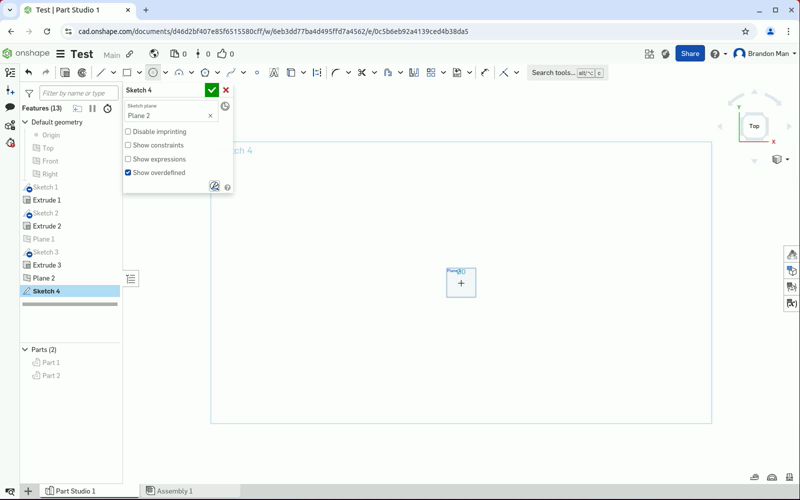
mouse_move(539, 282)
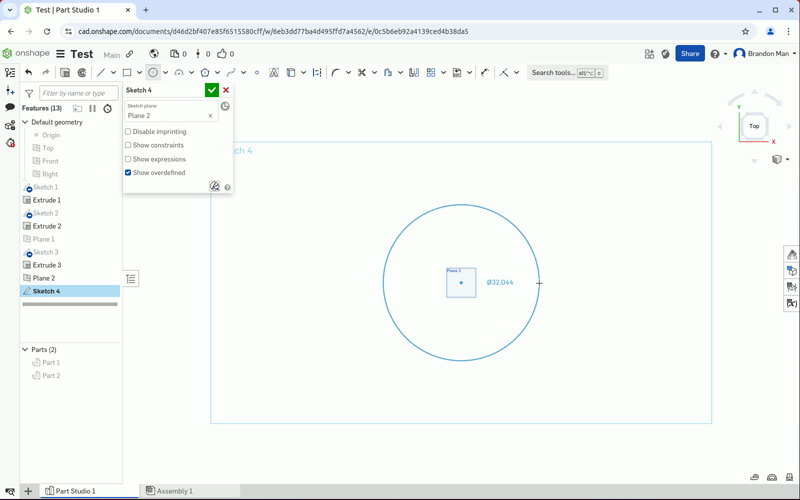
click(539, 282)
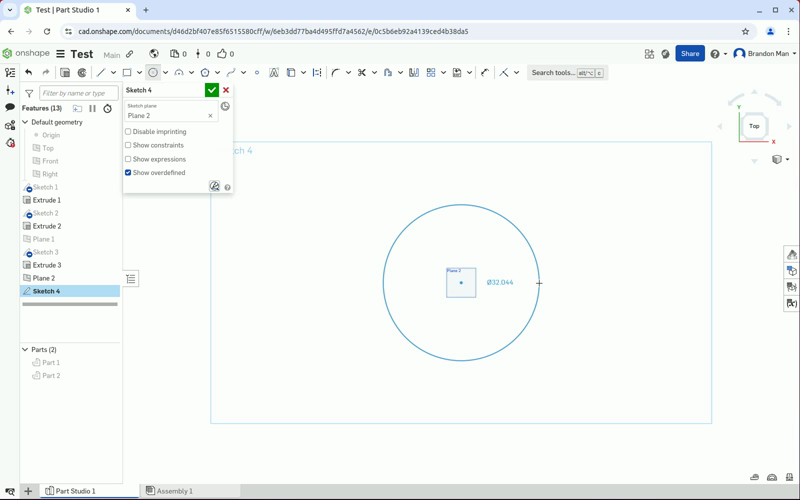
key(esc)
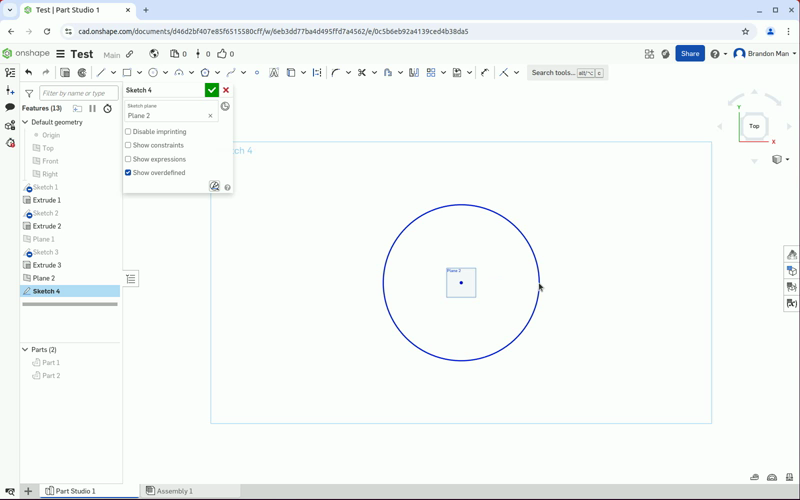
mouse_move(481, 248)
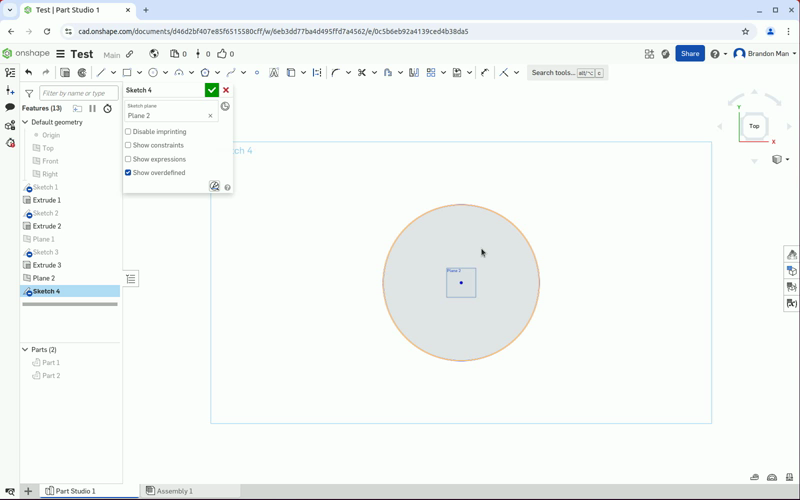
click(481, 248)
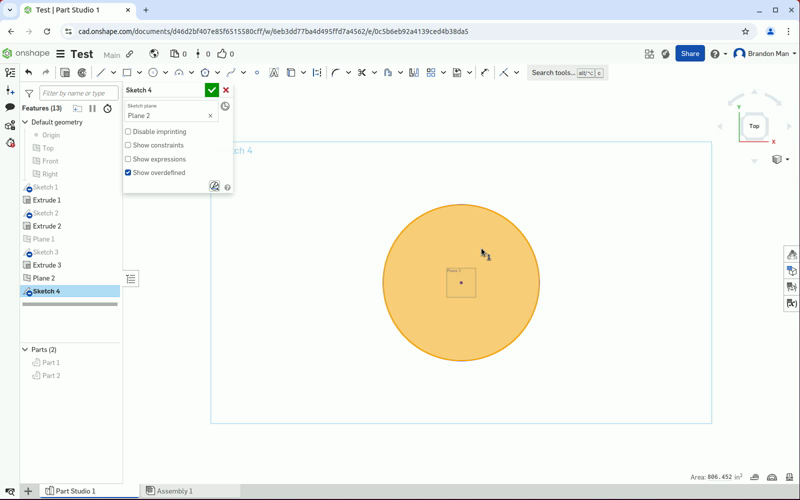
mouse_move(73, 352)
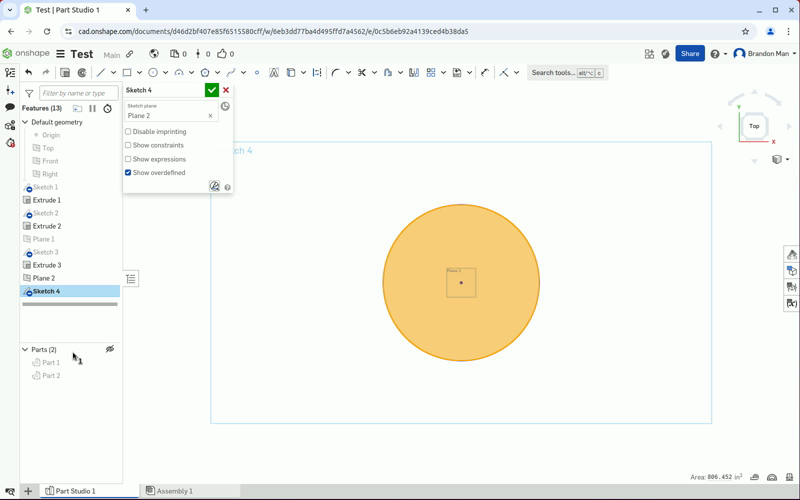
key(shift+y)
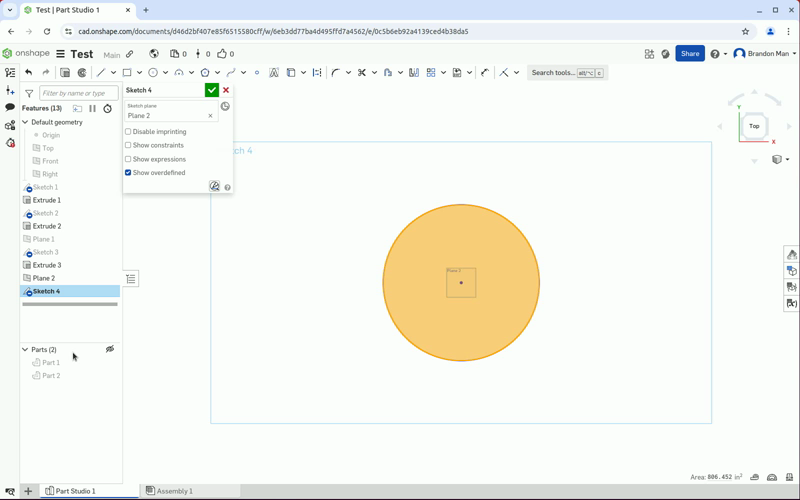
key(shift+e)
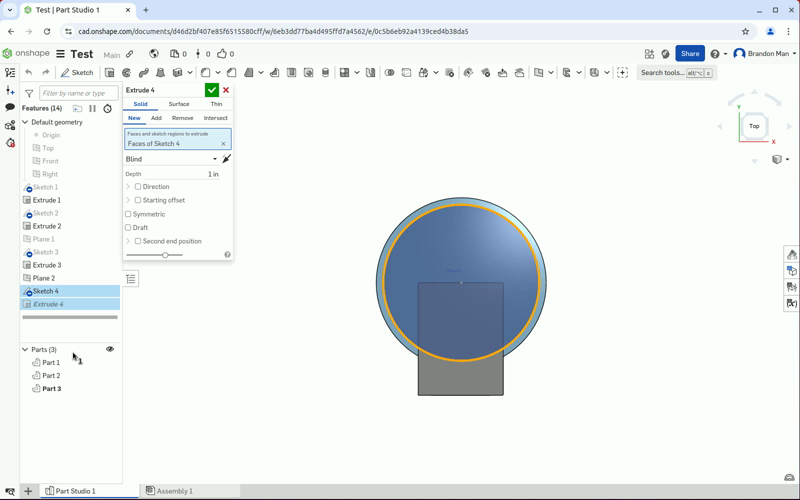
mouse_move(143, 106)
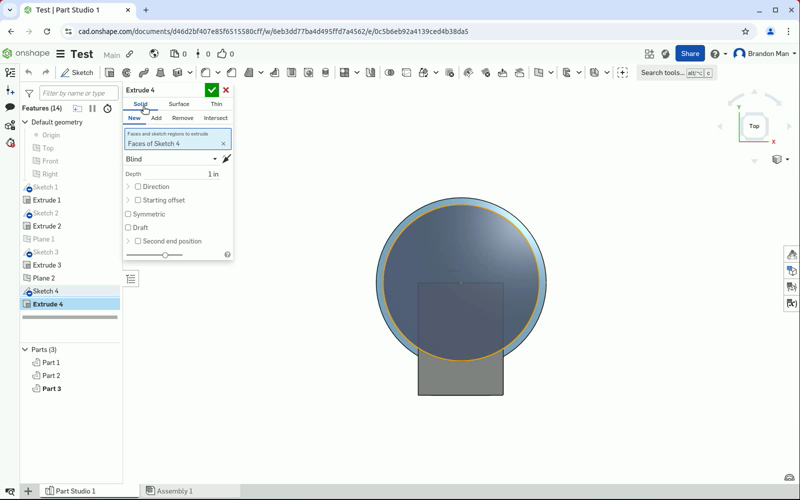
click(143, 106)
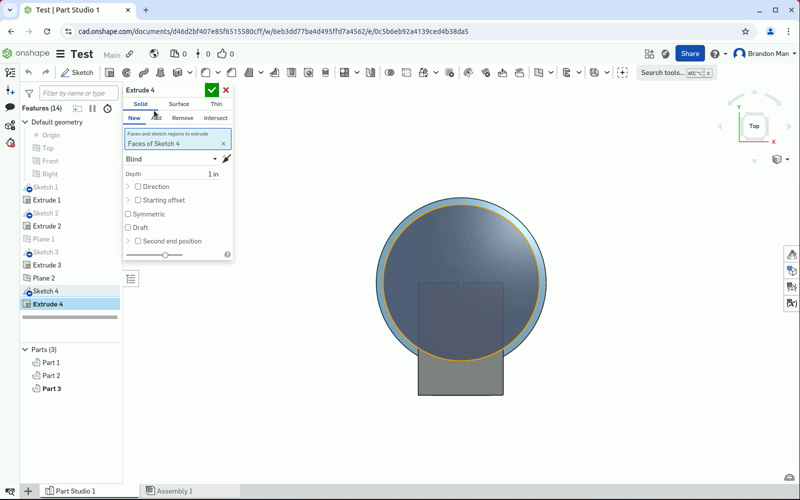
mouse_move(186, 120)
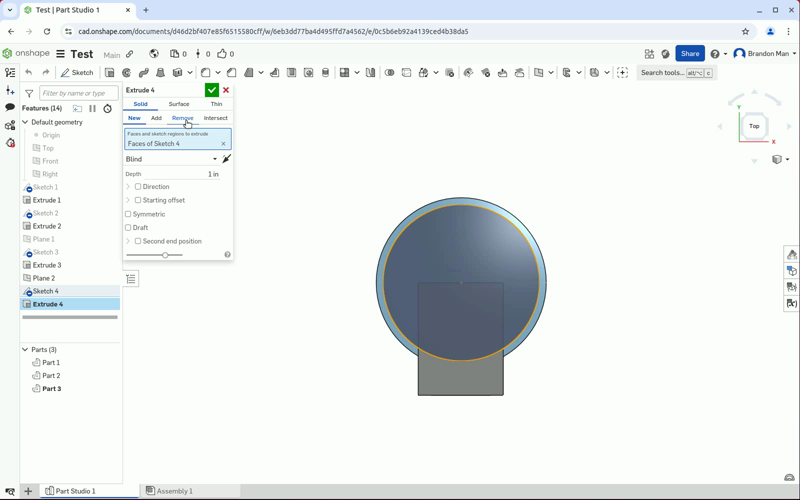
click(186, 120)
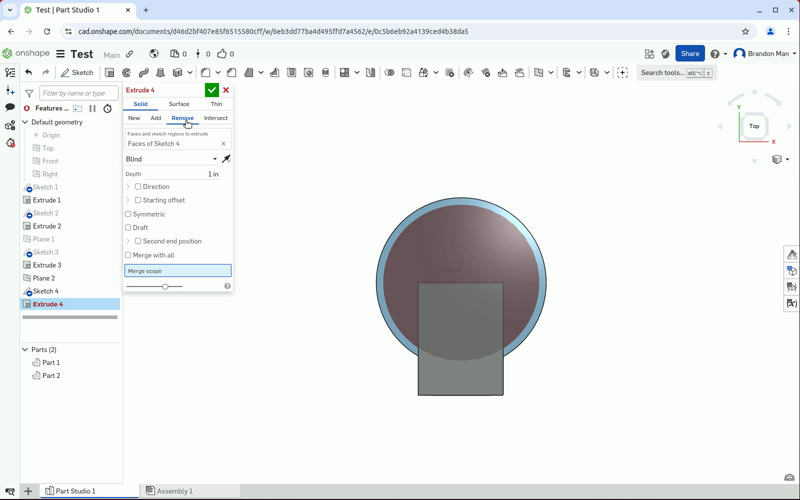
key(tab, 4)
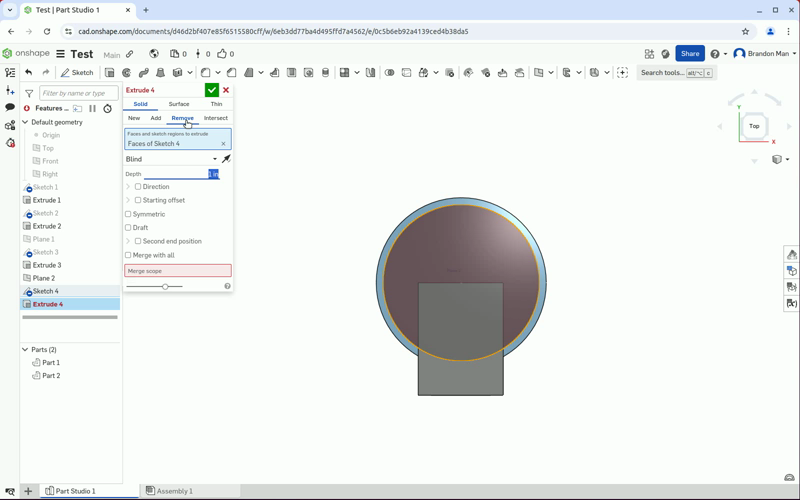
text(16.128)
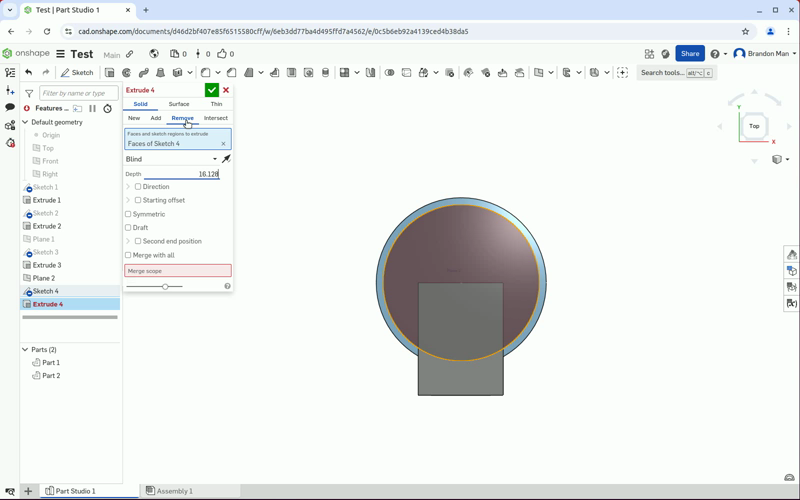
key(tab, 3)
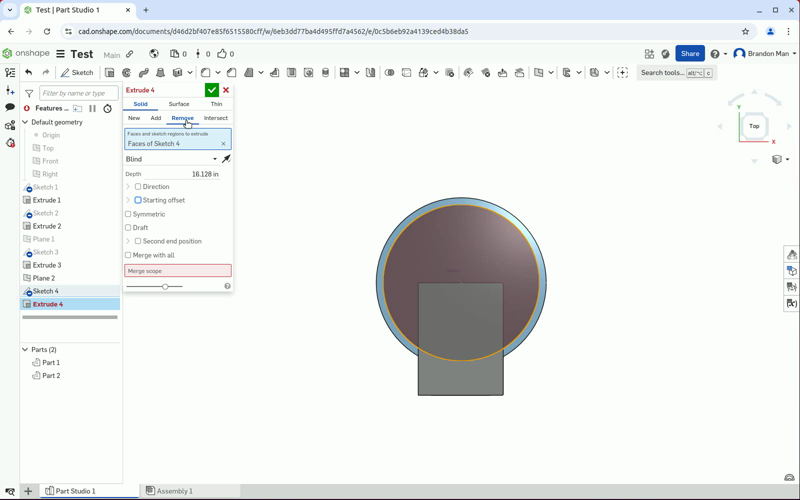
key(tab, 2)
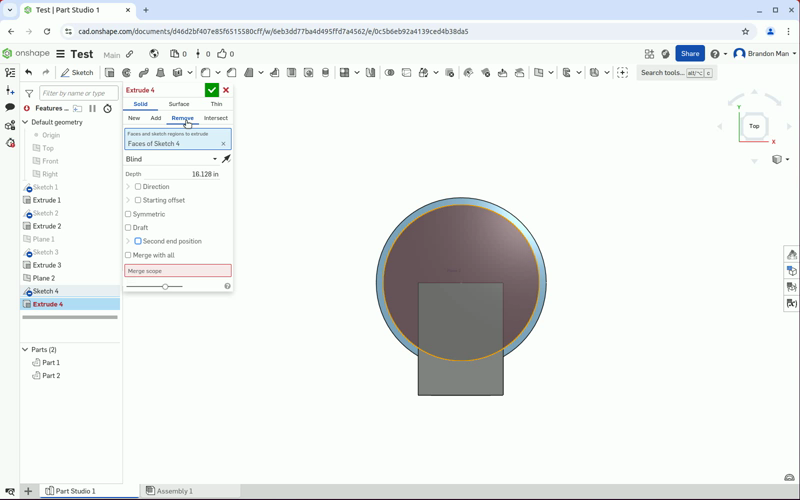
key(space)
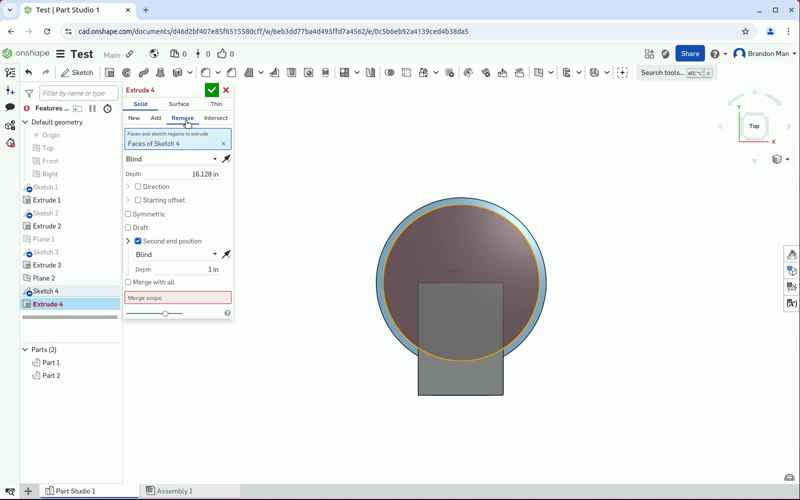
key(tab, 3)
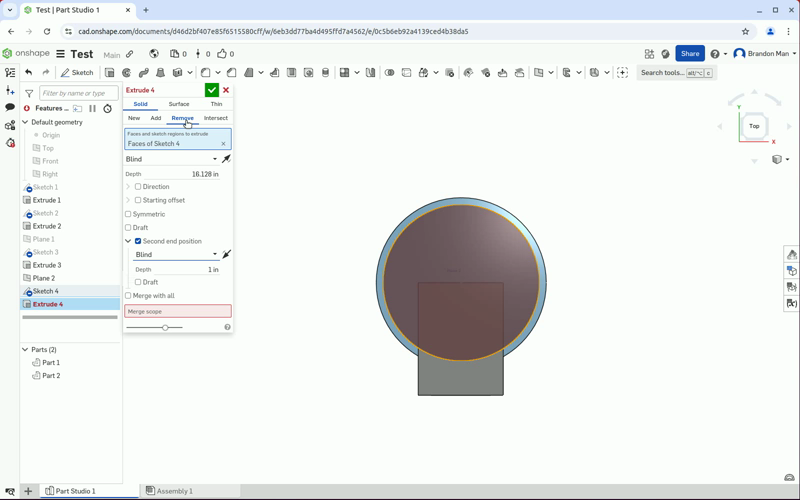
text(1.204)
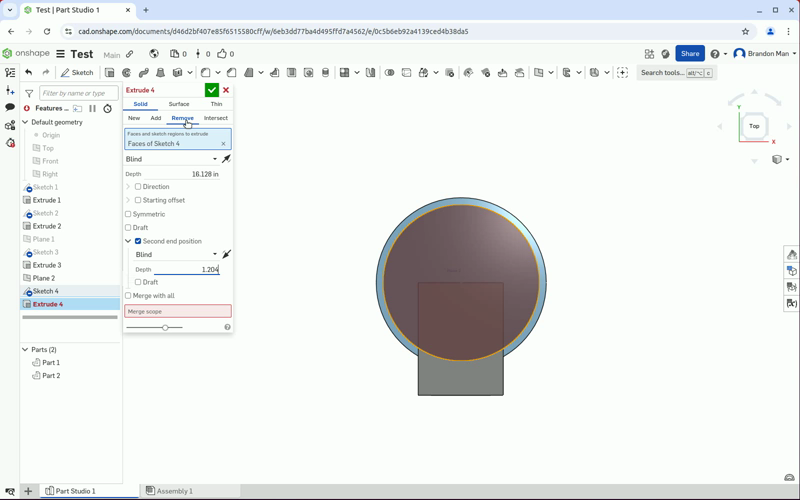
key(tab, 2)
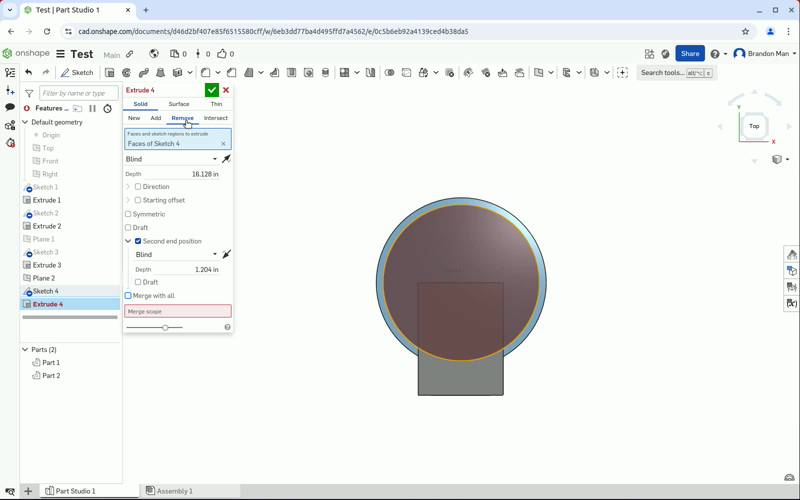
key(space)
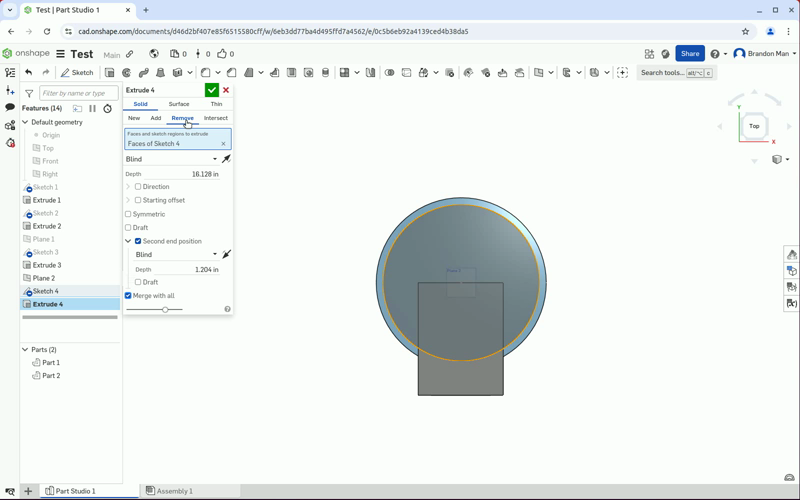
key(enter)
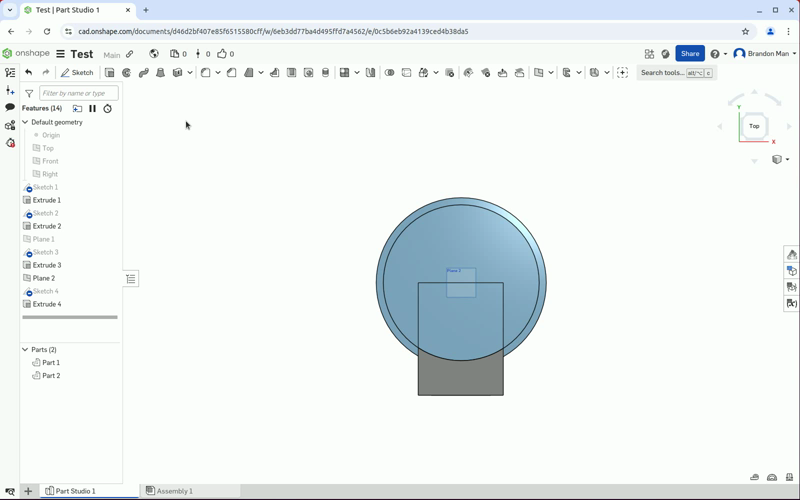
key(shift+h)
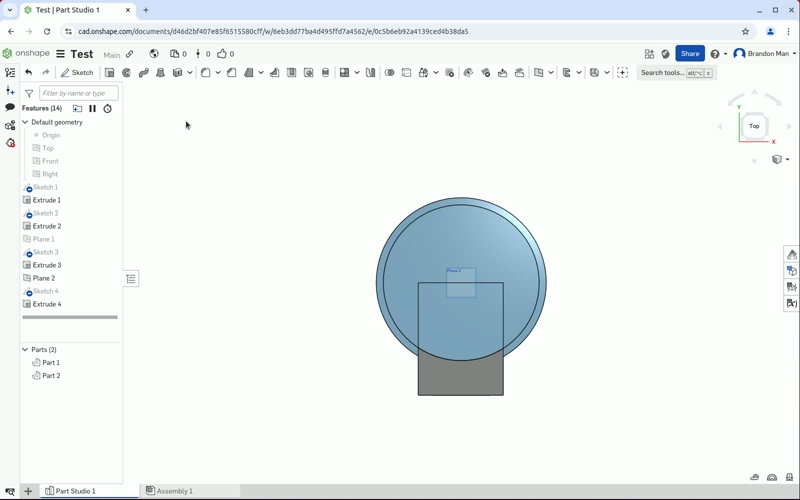
key(shift+h)
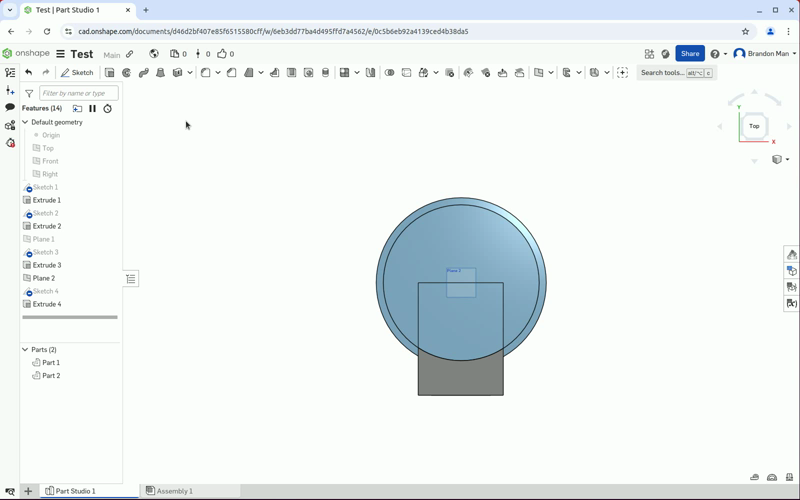
mouse_move(73, 189)
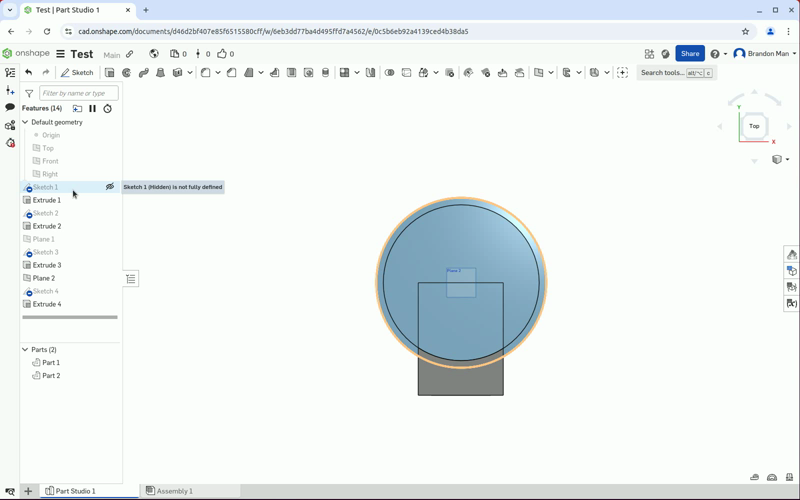
click(73, 189)
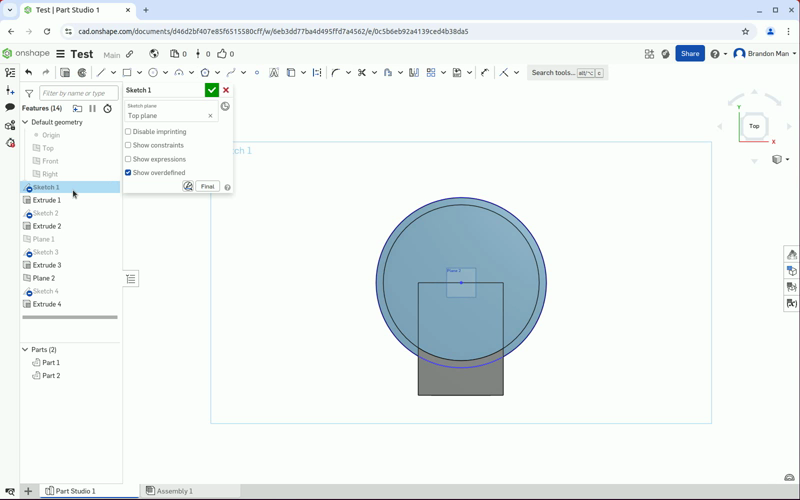
mouse_move(229, 92)
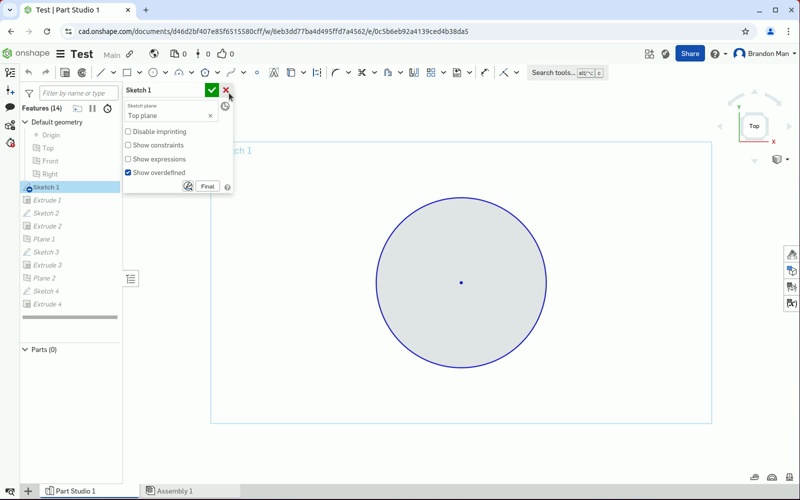
click(229, 92)
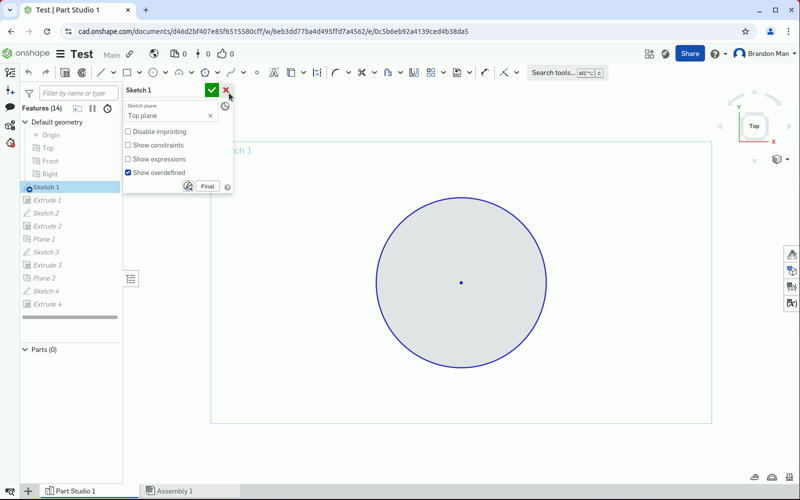
key(shift+s)
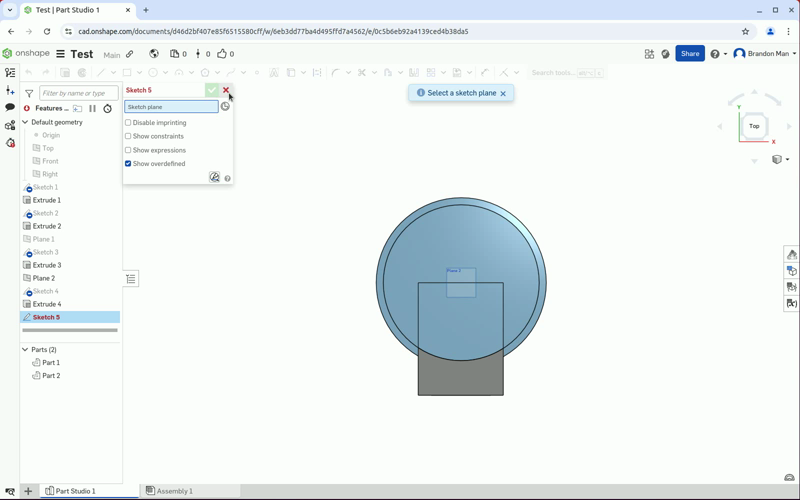
mouse_move(73, 280)
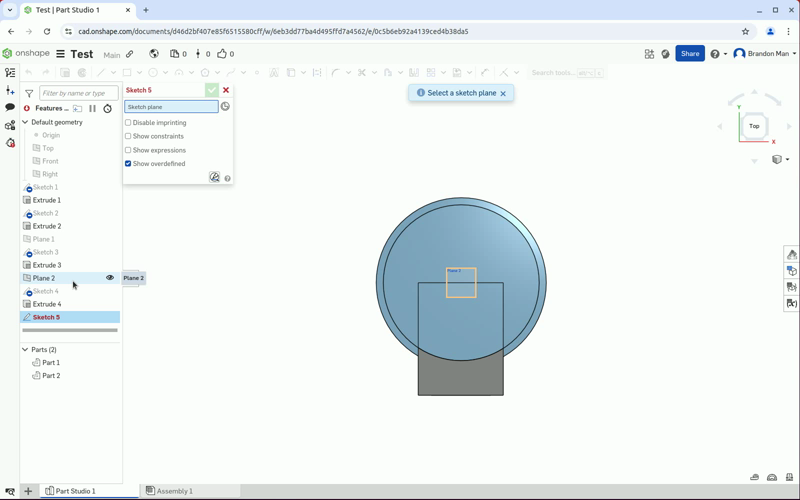
click(73, 280)
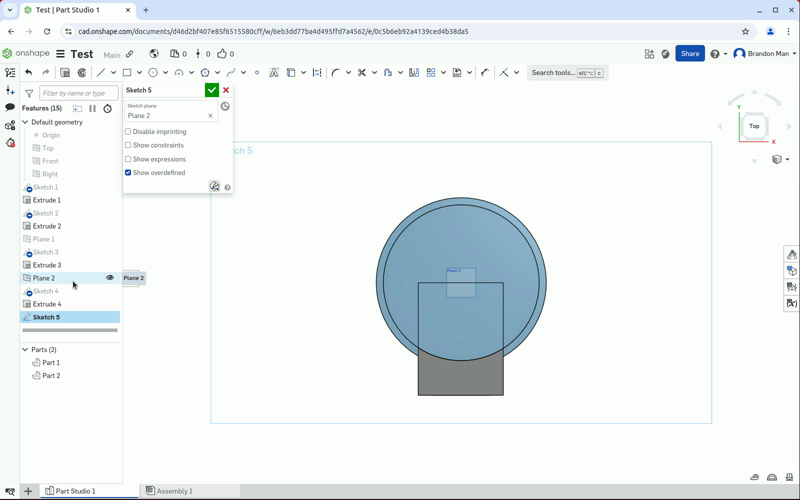
mouse_move(73, 352)
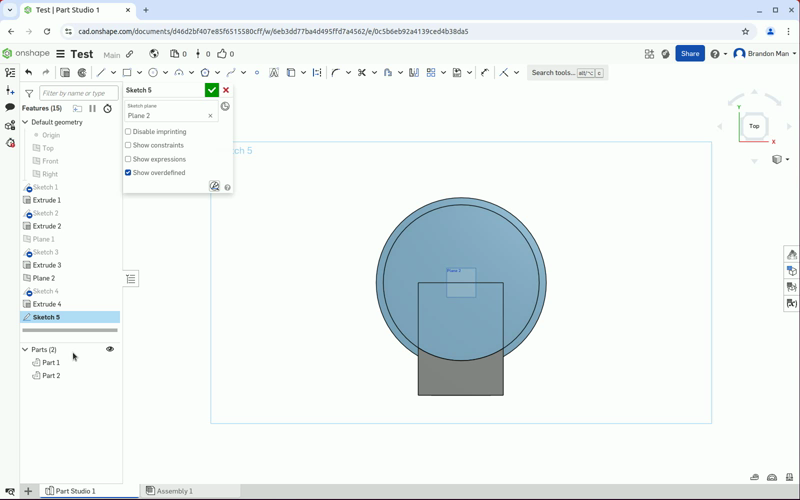
key(y)
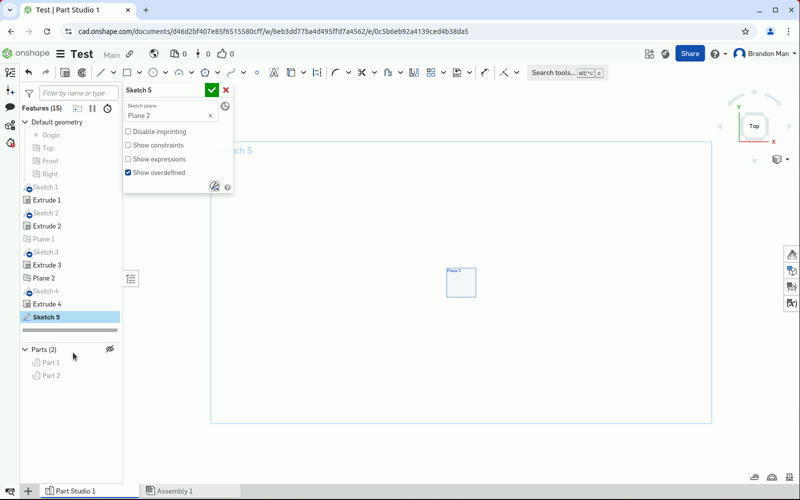
key(c)
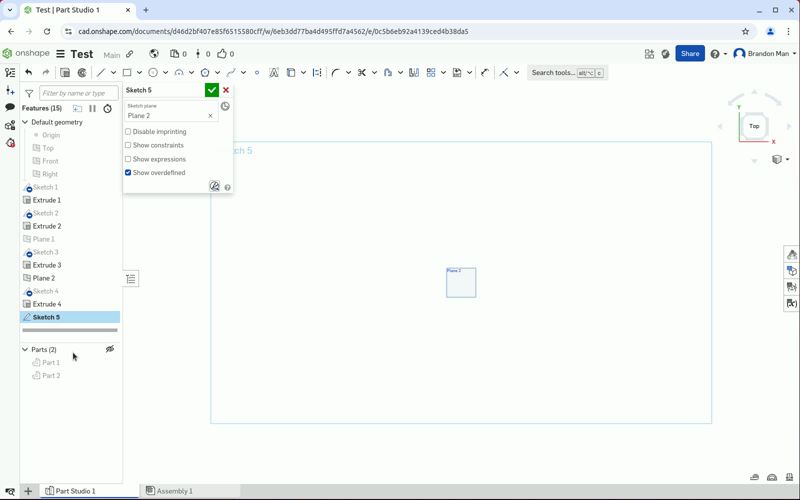
key_down(shift)
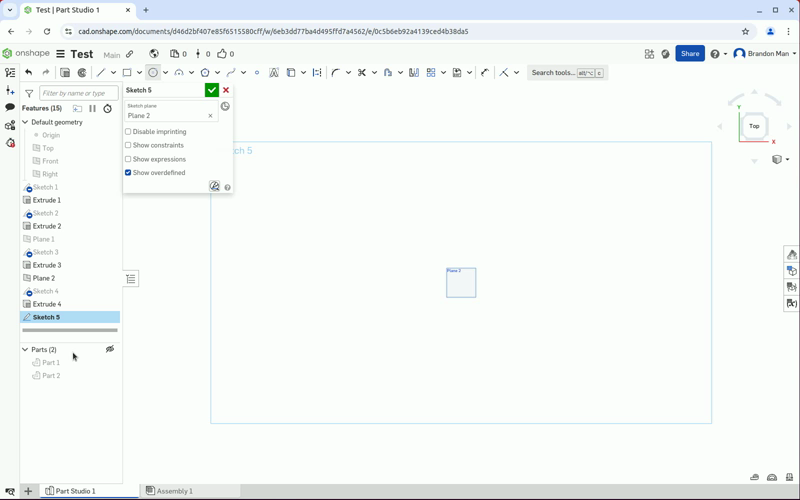
mouse_move(461, 282)
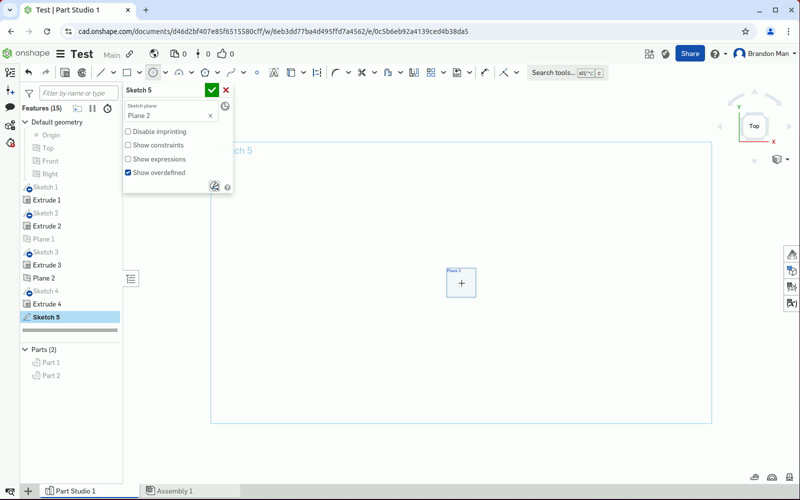
click(461, 282)
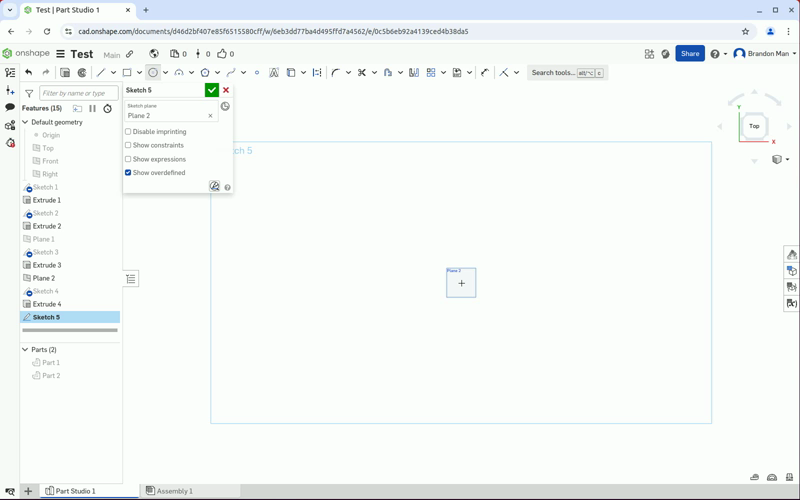
key_up(shift)
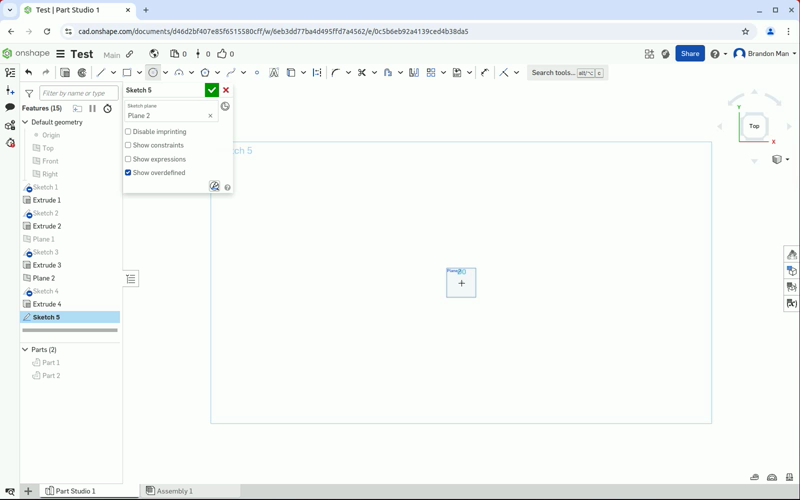
mouse_move(520, 282)
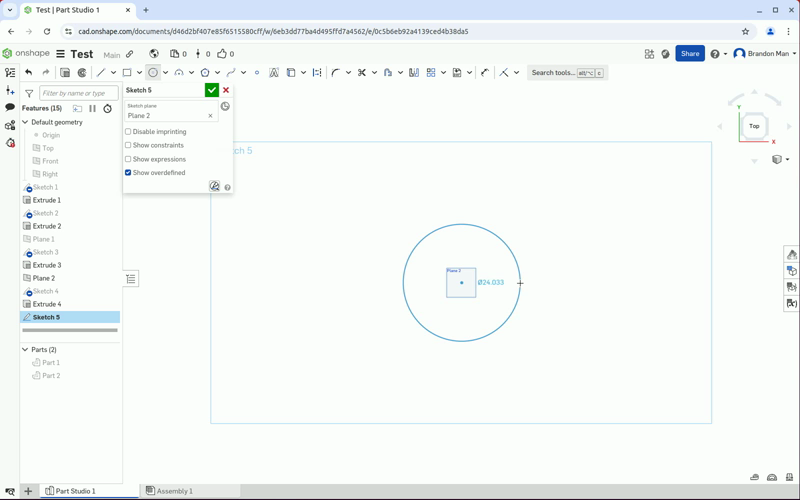
click(520, 282)
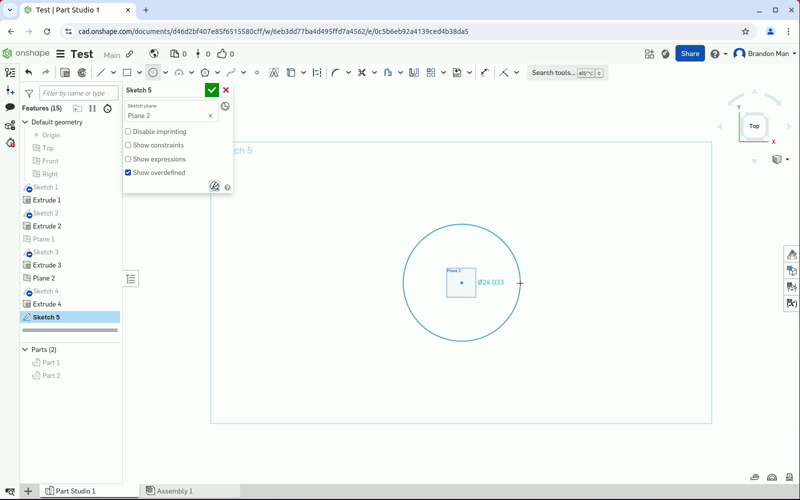
key(esc)
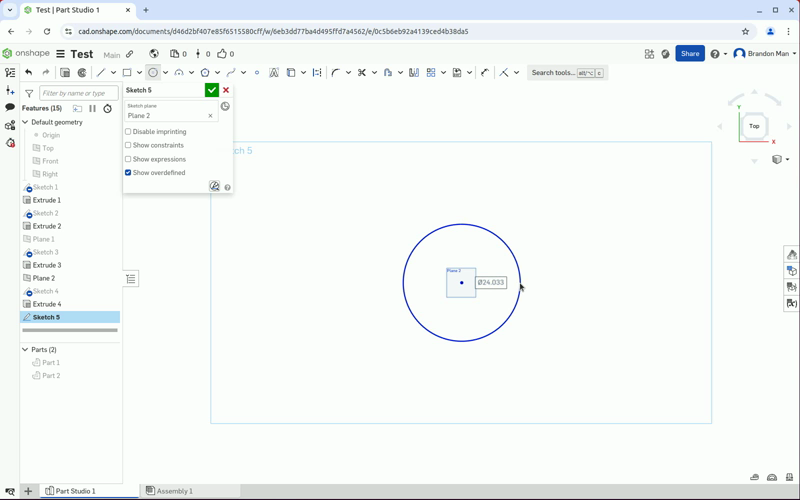
mouse_move(440, 326)
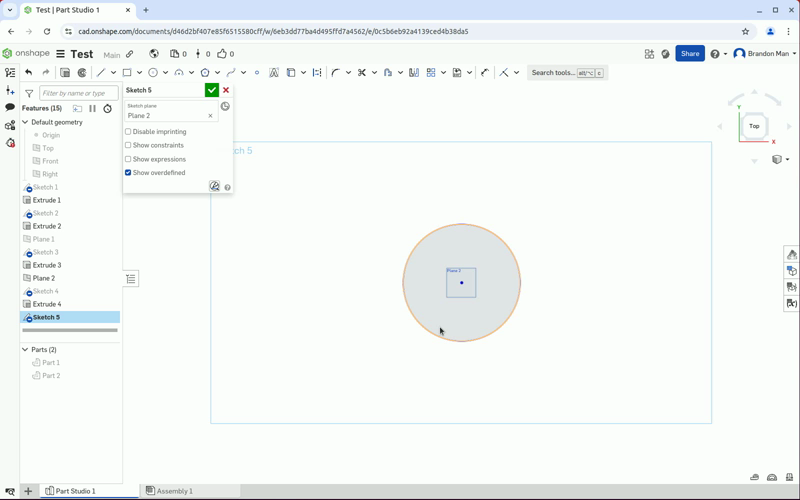
click(440, 326)
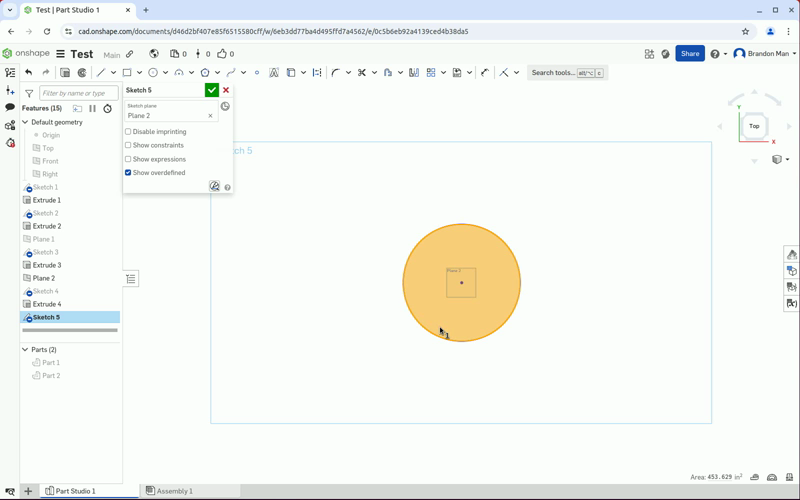
mouse_move(73, 352)
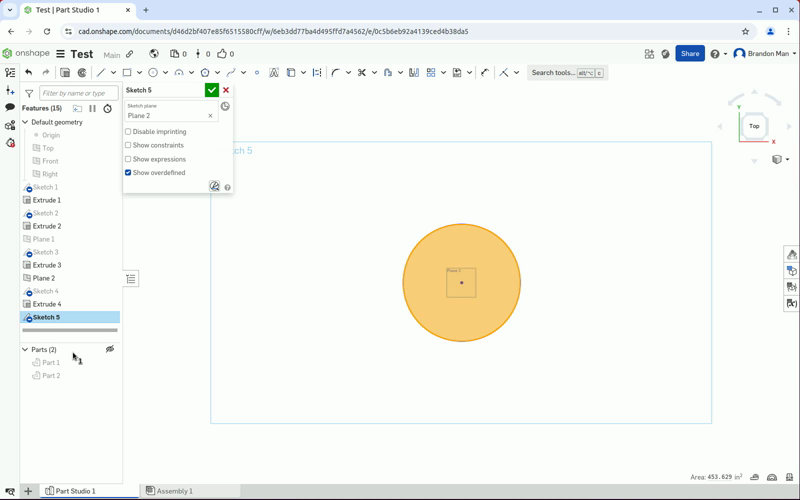
key(shift+y)
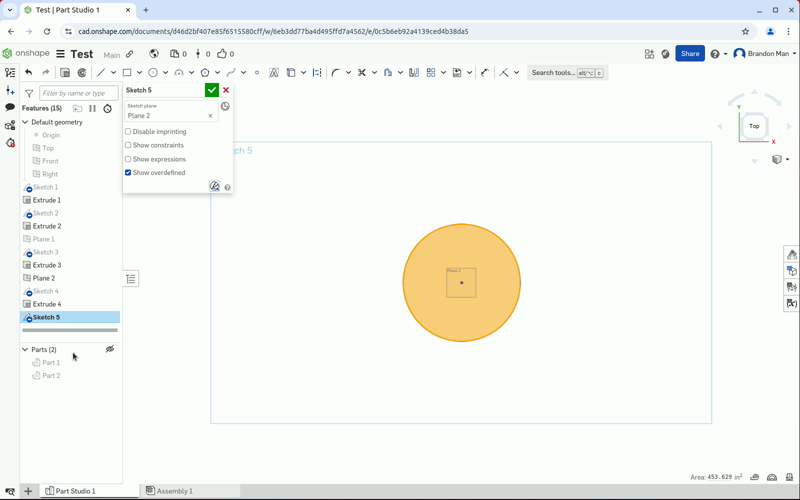
key(shift+e)
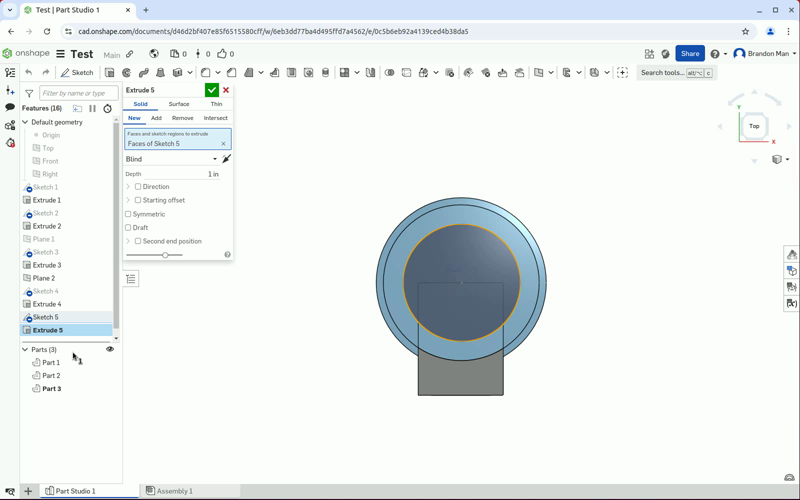
mouse_move(143, 106)
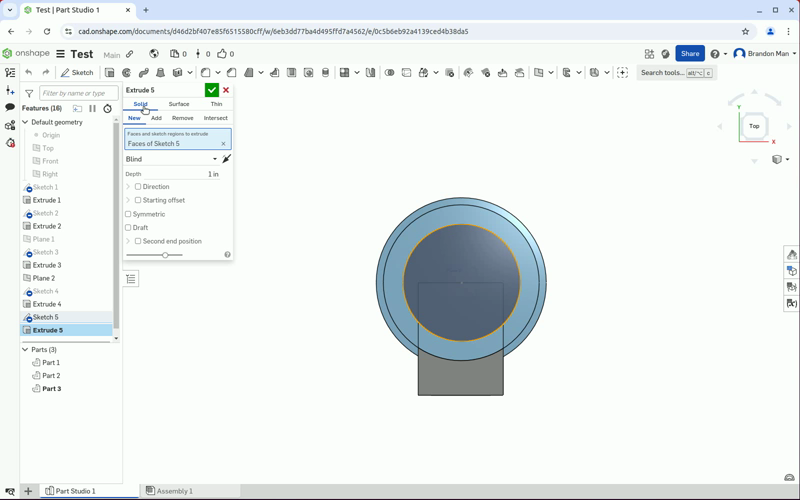
click(143, 106)
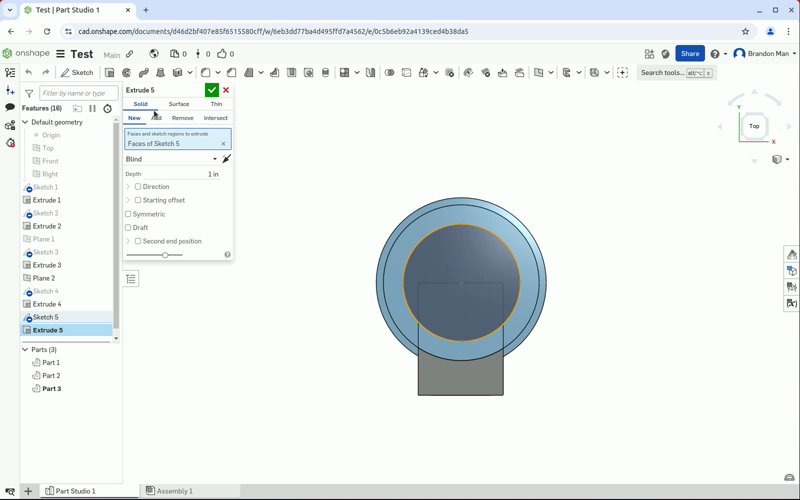
mouse_move(186, 120)
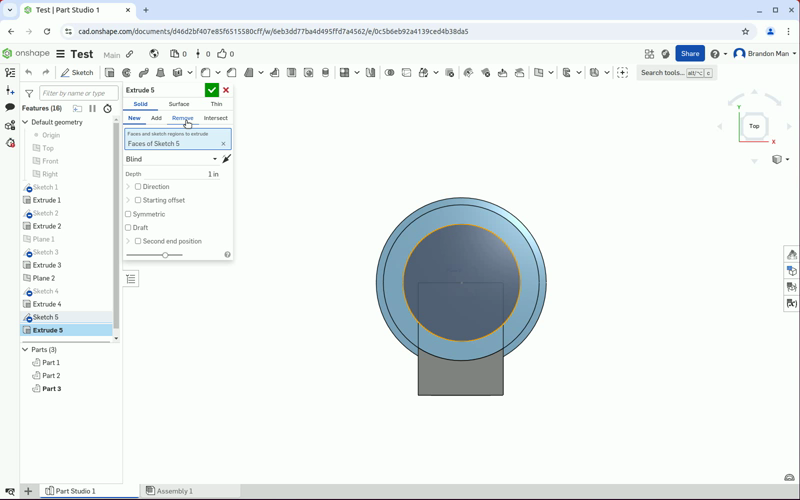
click(186, 120)
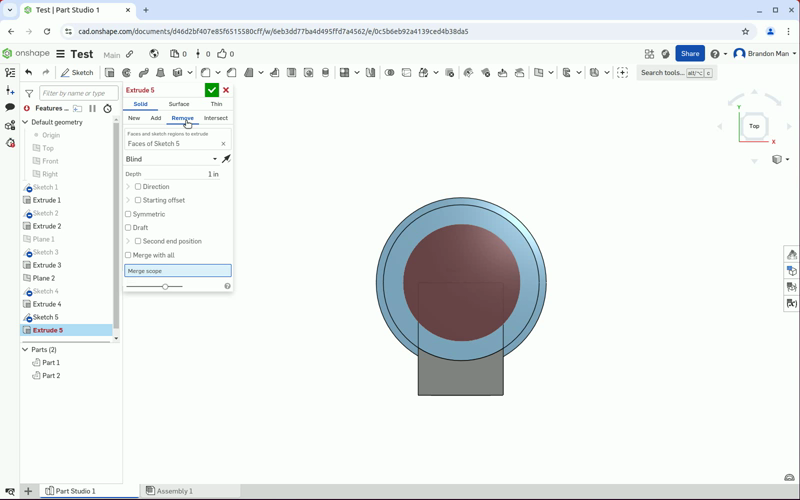
key(tab, 4)
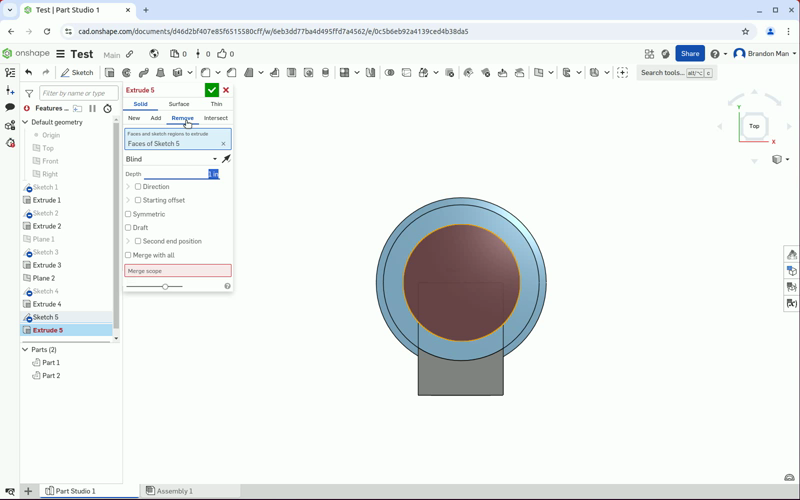
text(2.407)
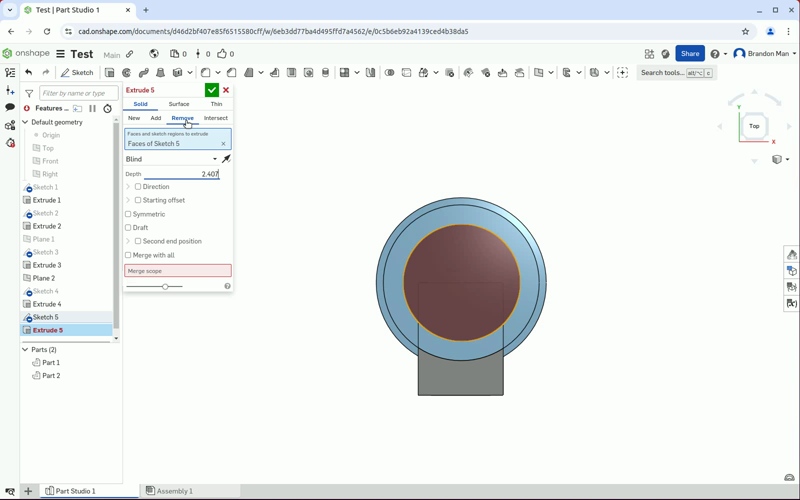
key(tab, 6)
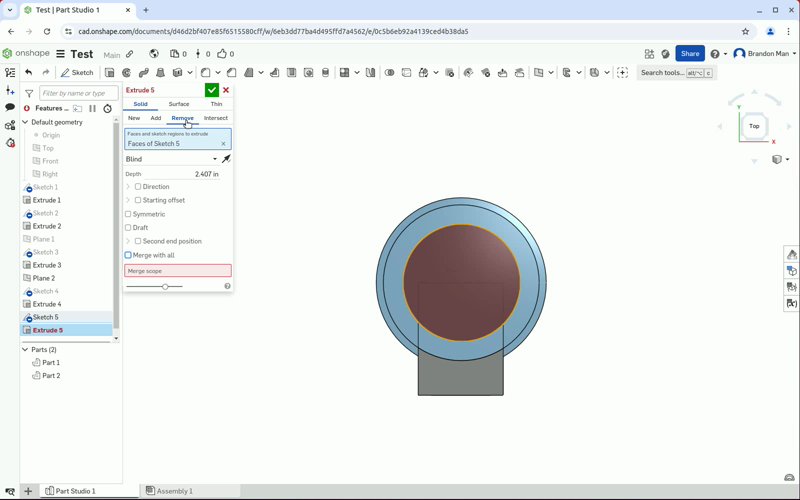
key(space)
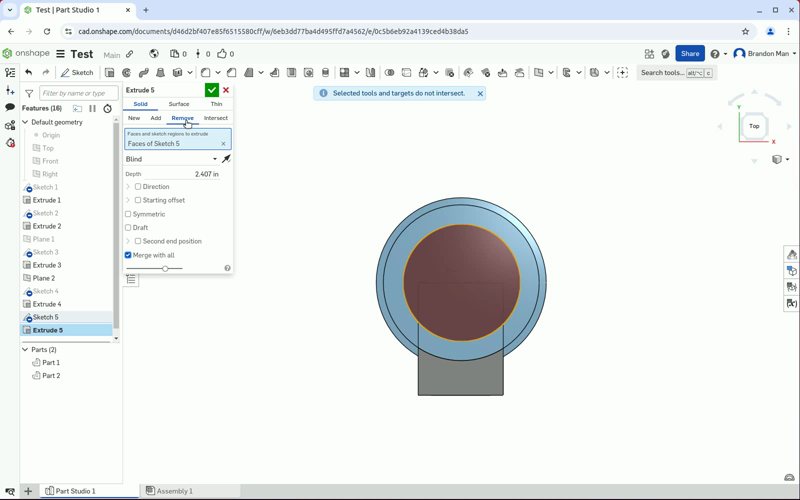
key(enter)
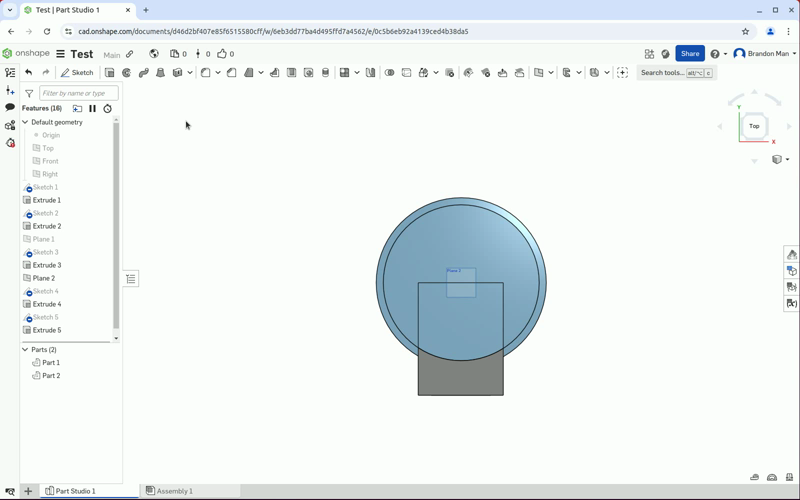
key(shift+h)
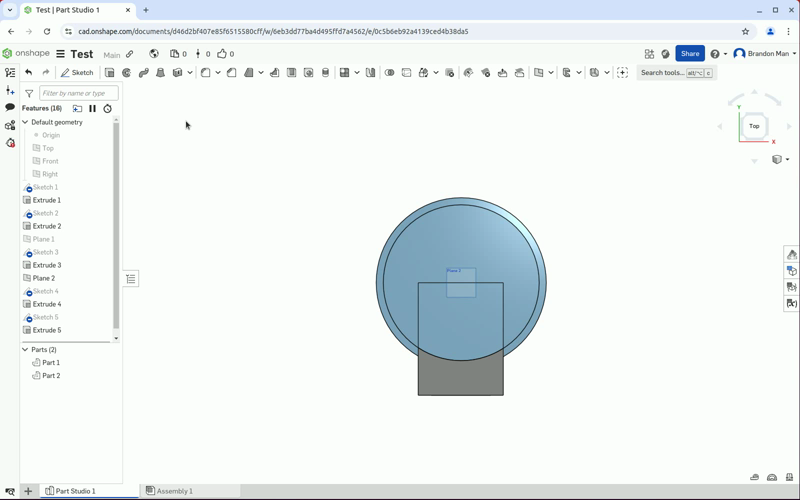
key(shift+h)
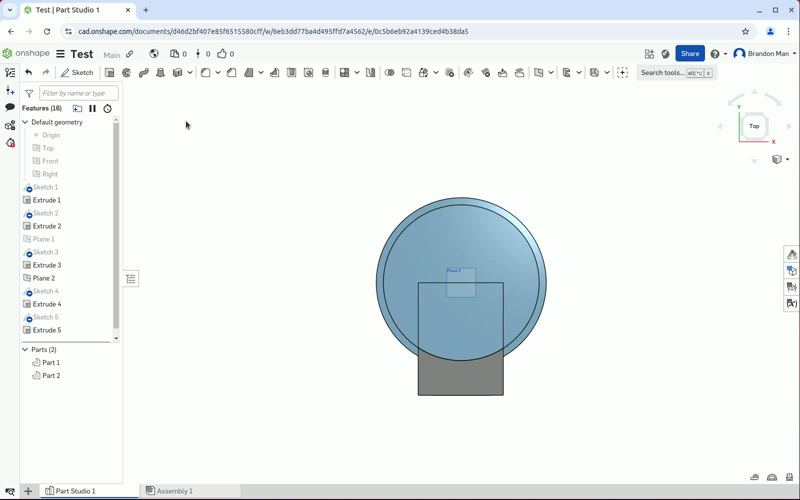
key(shift+7)
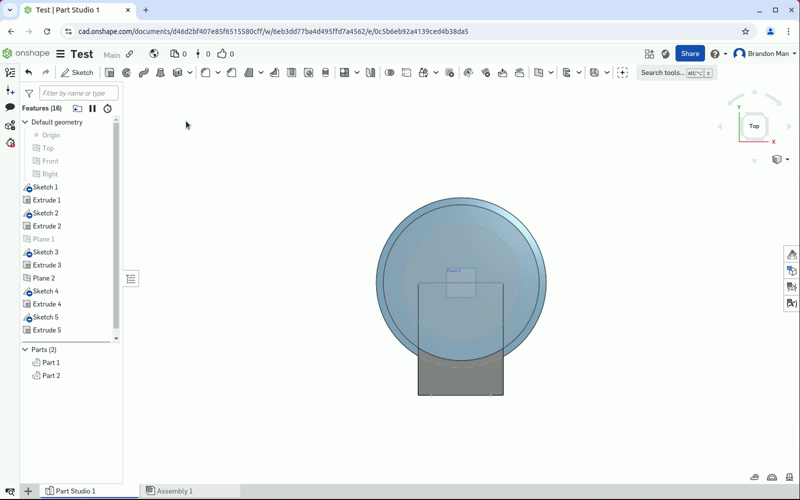
key(up, 3)
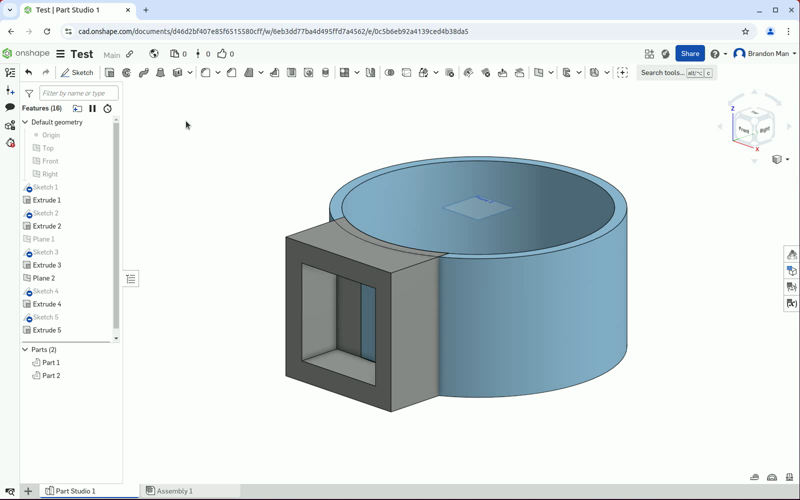
key(left, 3)
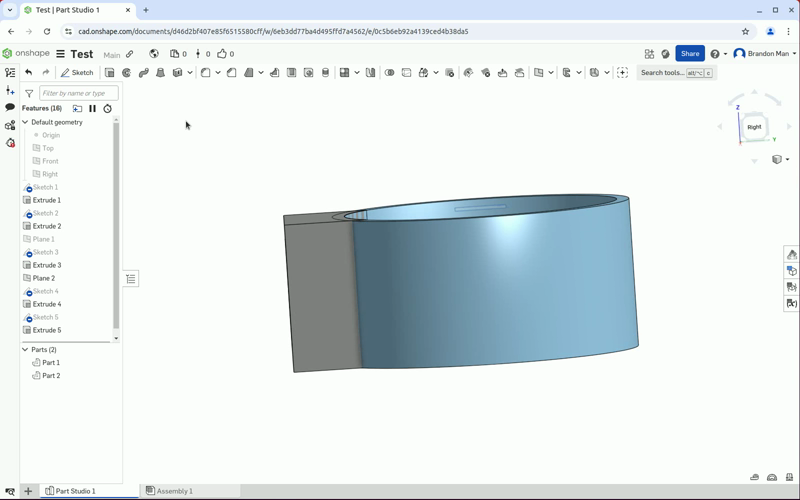
key(right, 3)
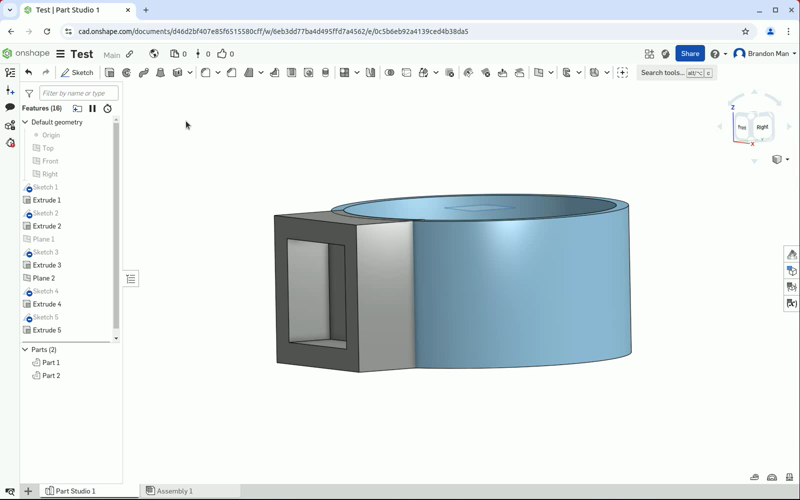
key(down, 3)
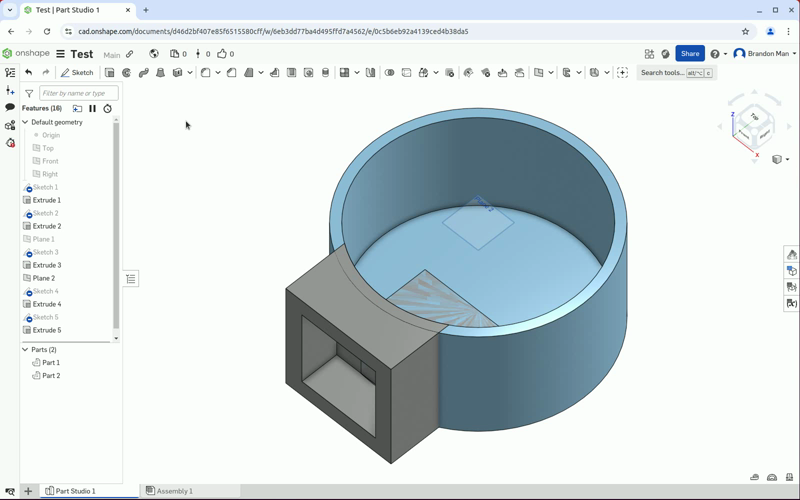
mouse_move(69, 189)
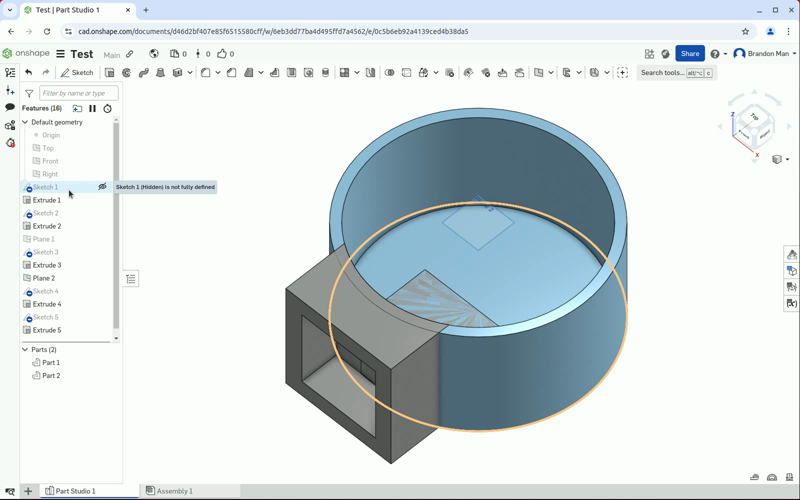
click(69, 189)